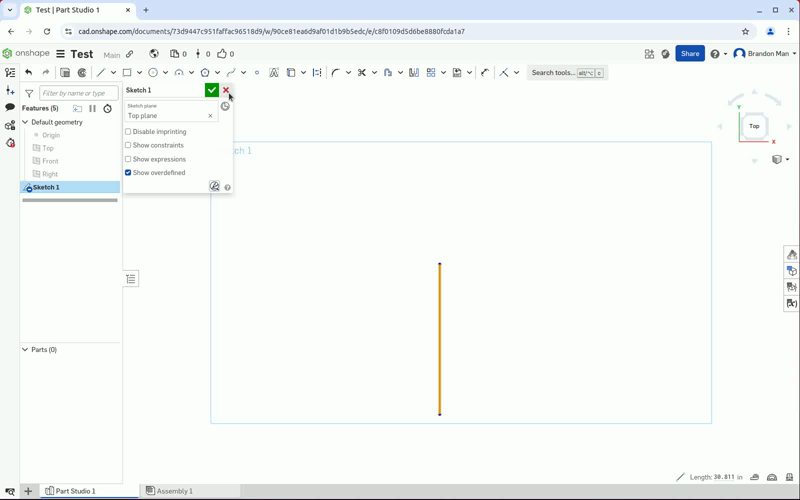
key(shift+h)
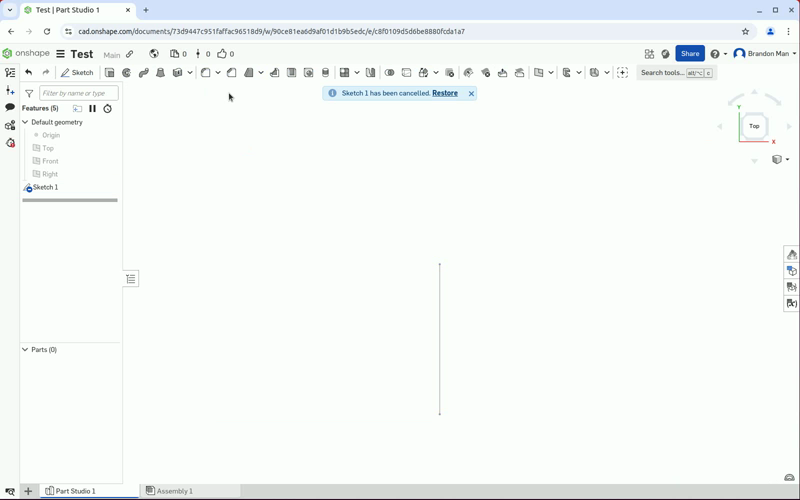
key(shift+s)
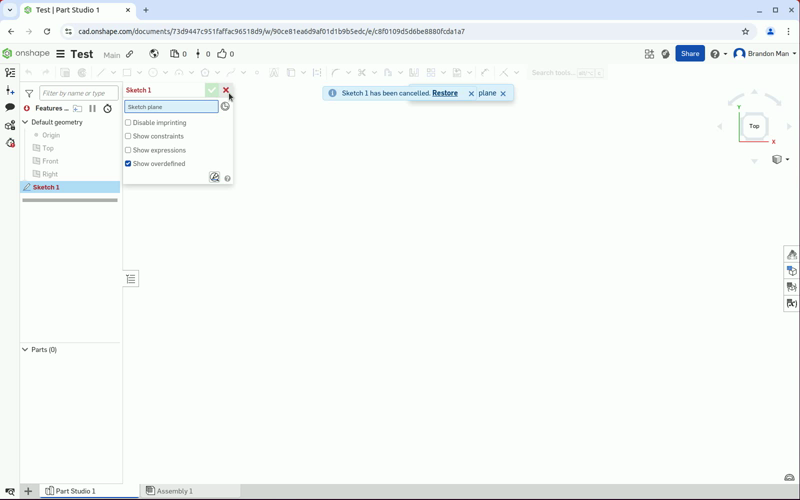
mouse_move(73, 150)
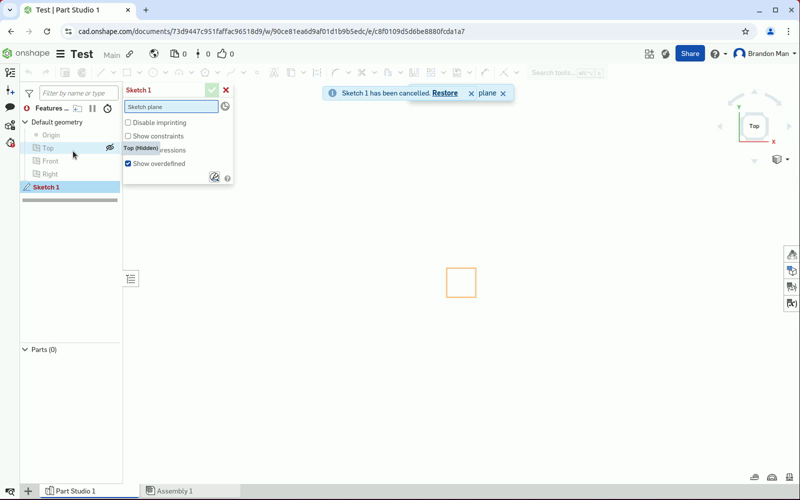
click(73, 150)
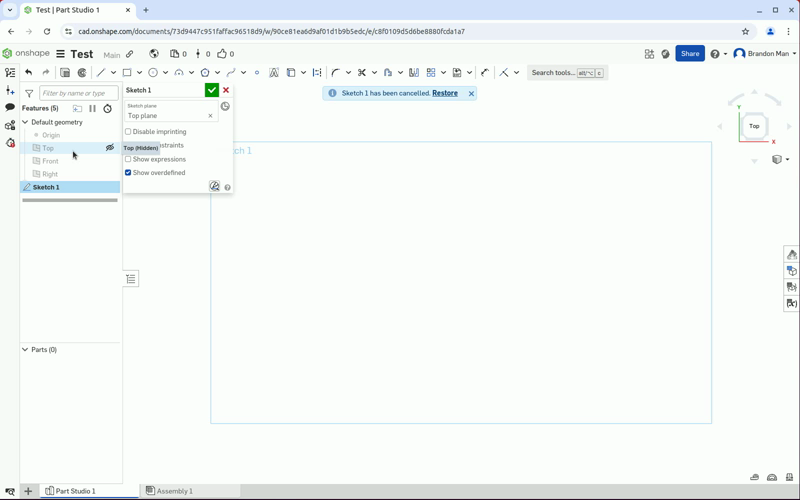
mouse_move(73, 352)
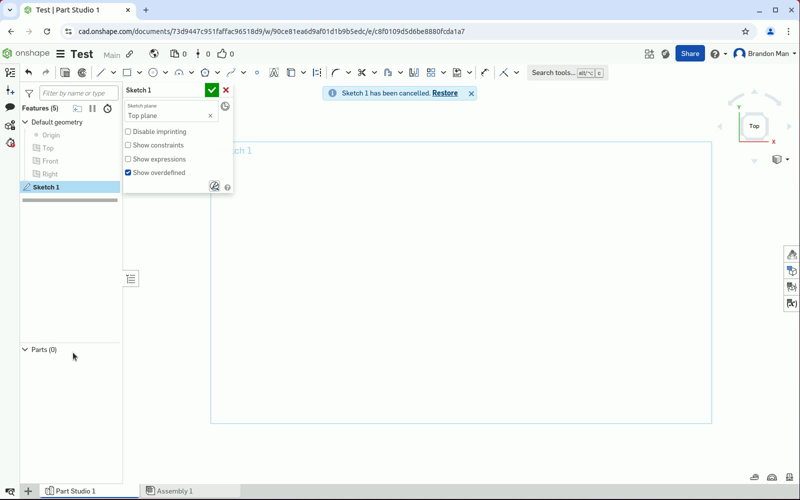
key(y)
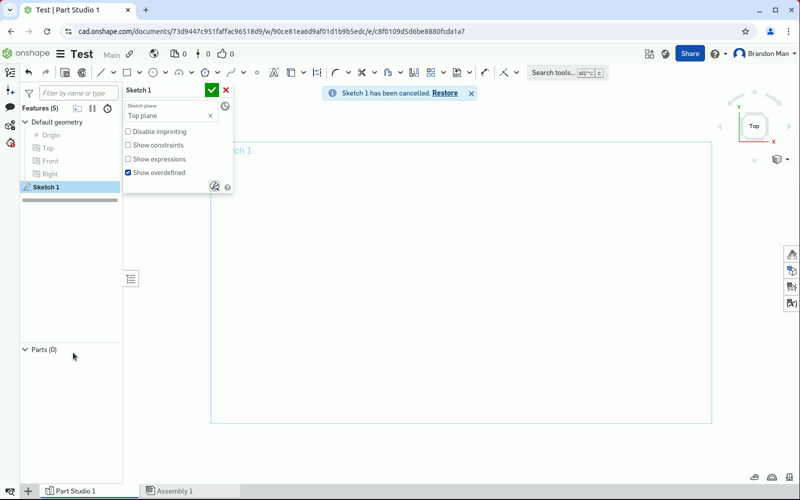
key(l)
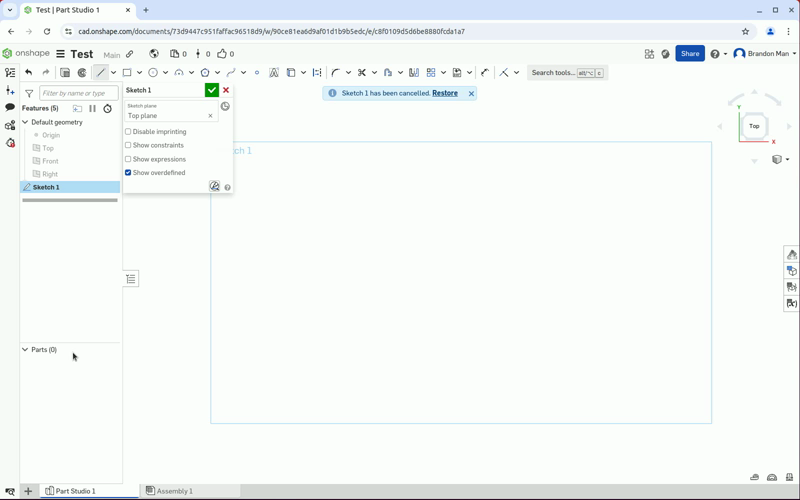
key_down(shift)
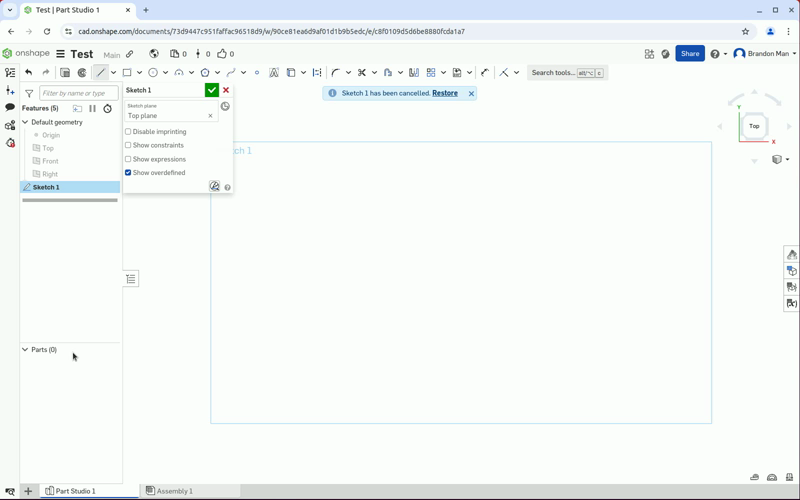
mouse_move(348, 345)
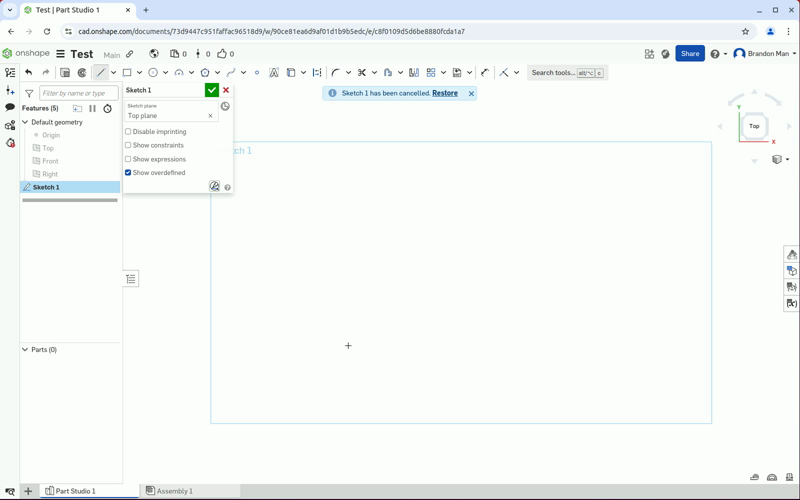
click(348, 345)
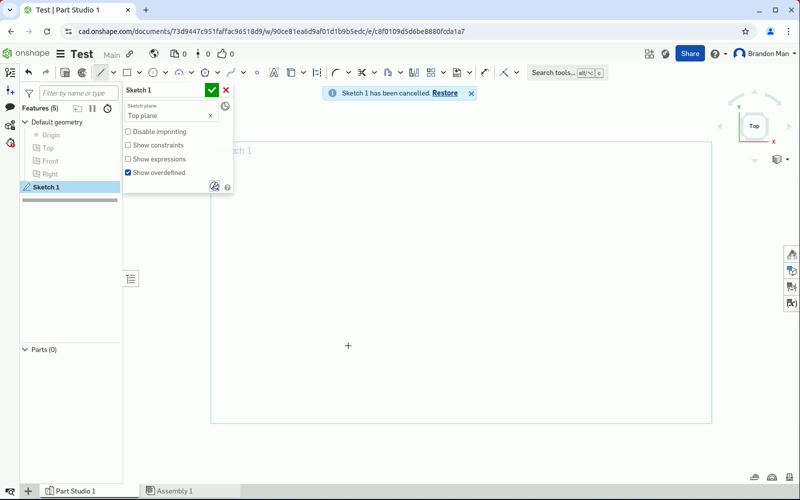
key_up(shift)
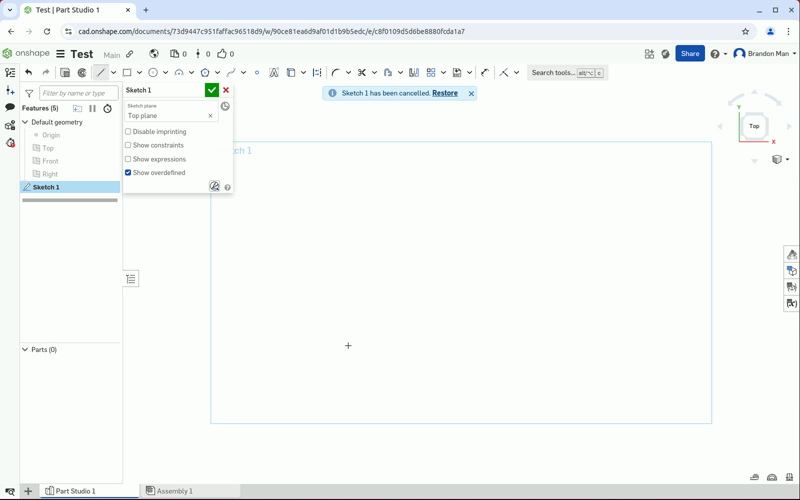
key_down(shift)
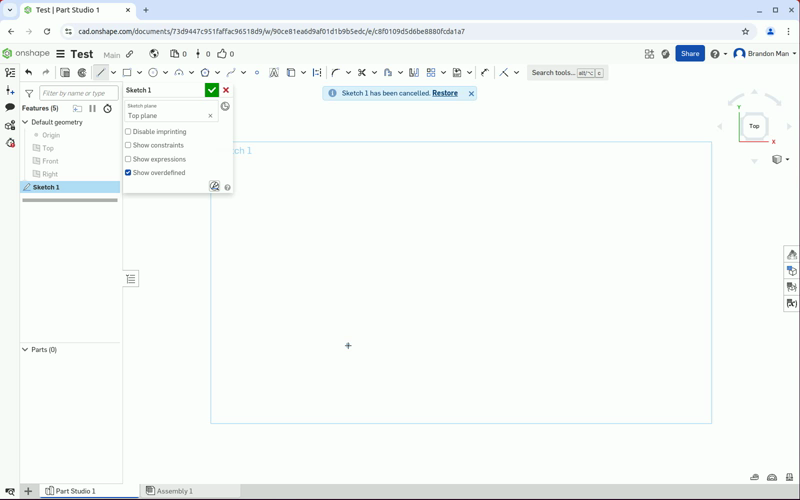
mouse_move(572, 345)
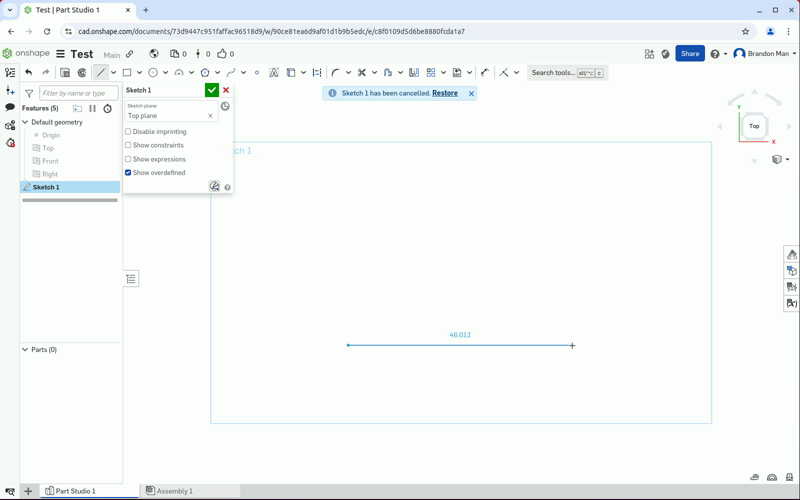
click(572, 345)
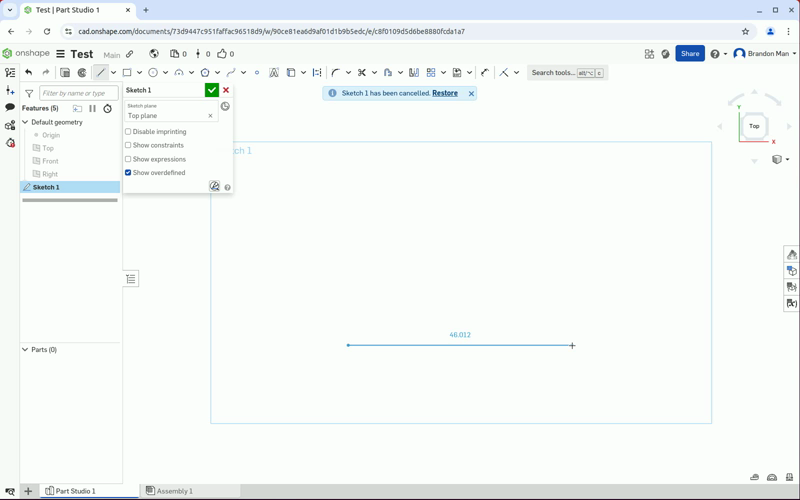
key_up(shift)
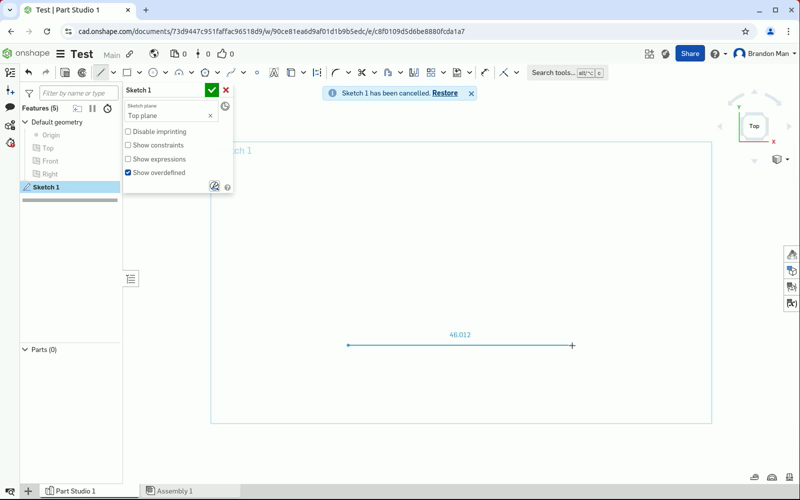
key_down(shift)
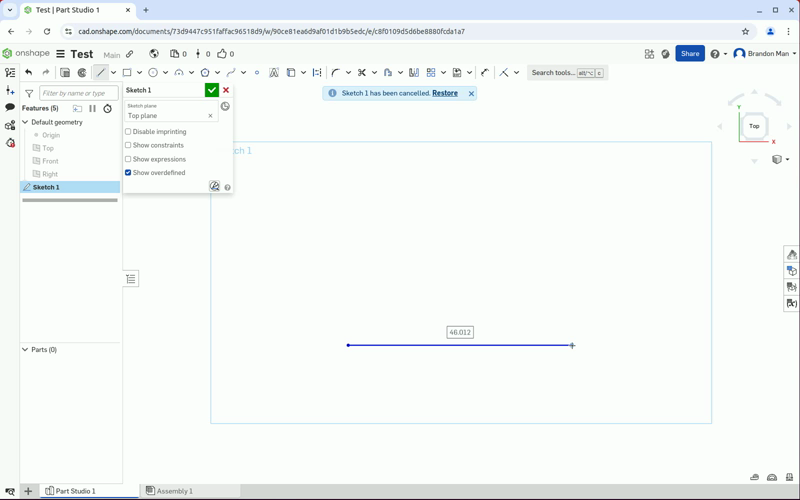
mouse_move(572, 246)
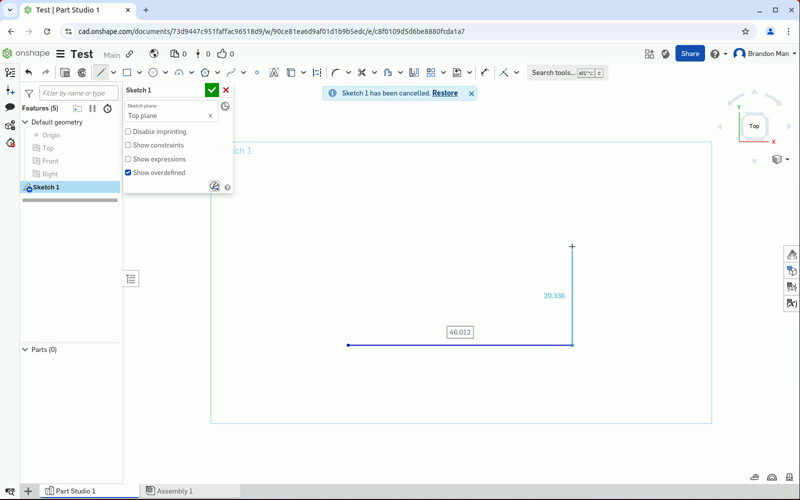
click(572, 246)
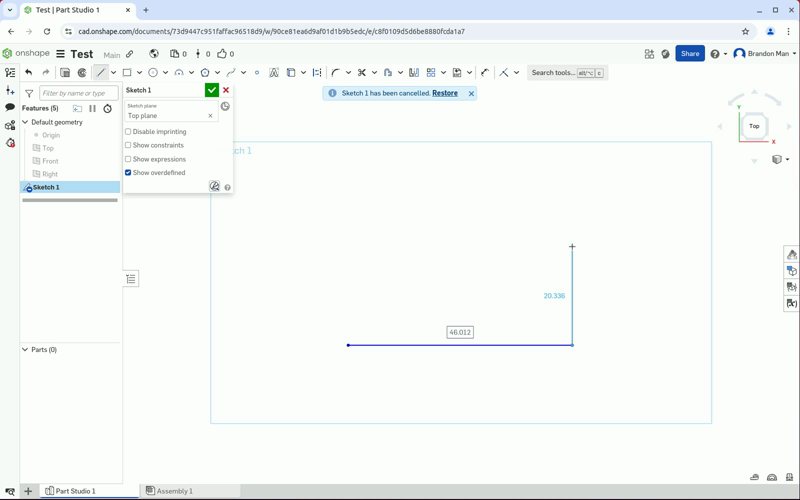
key_up(shift)
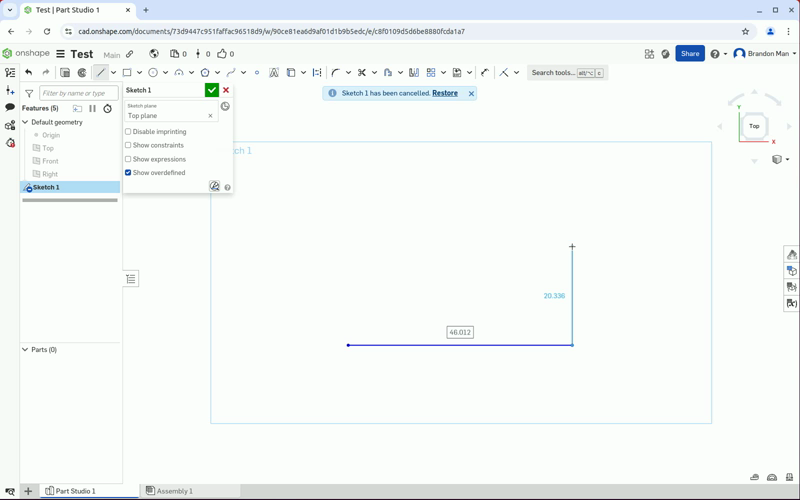
key_down(shift)
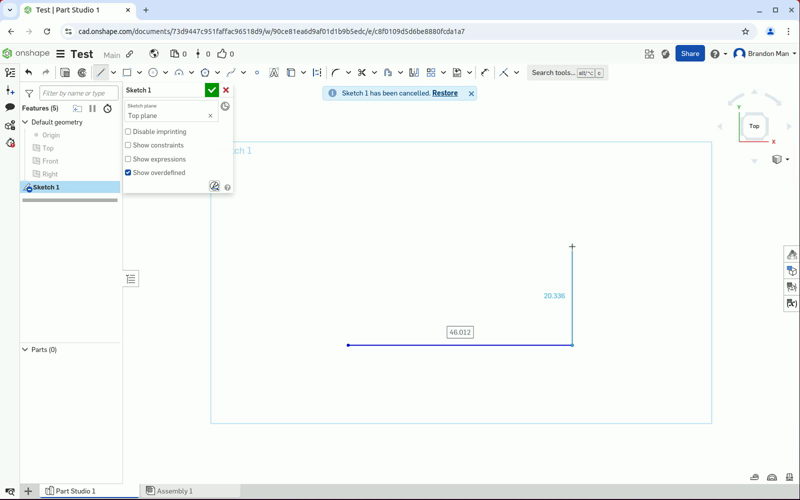
mouse_move(589, 246)
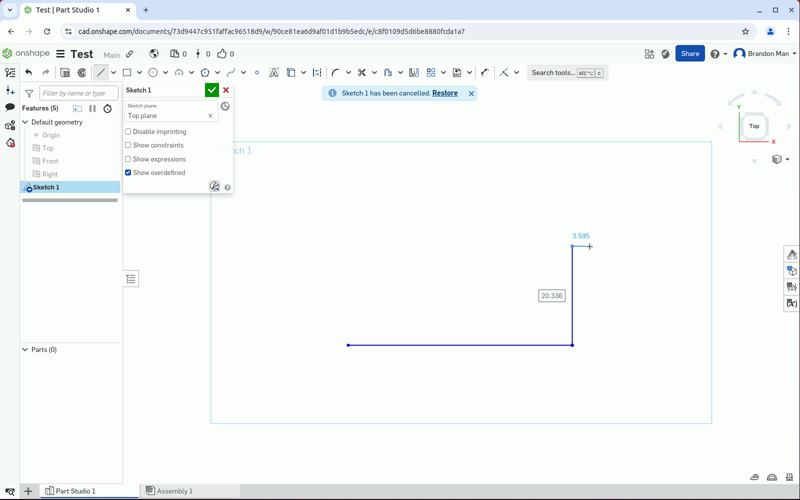
mouse_move(546, 220)
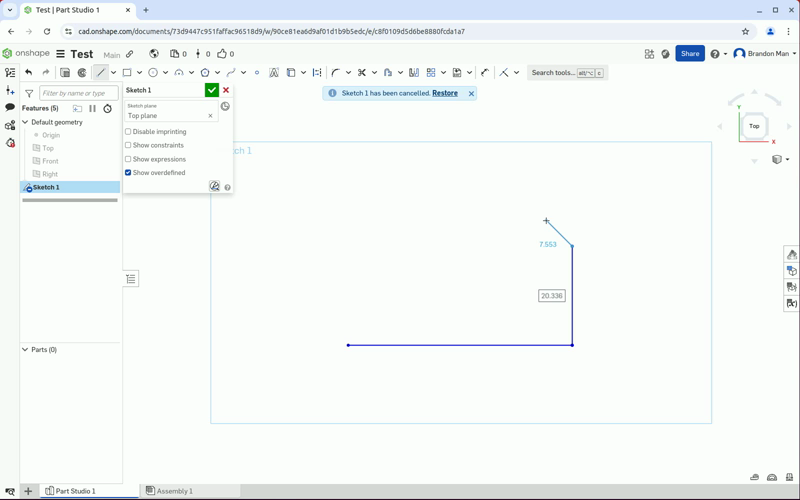
click(546, 220)
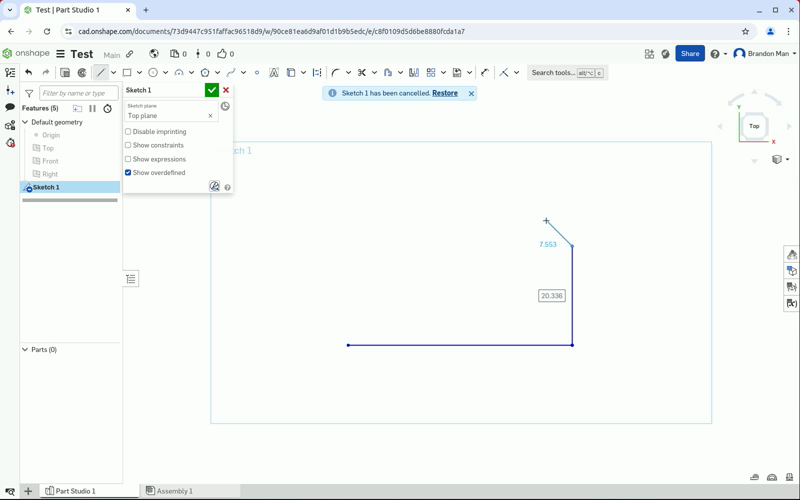
key_up(shift)
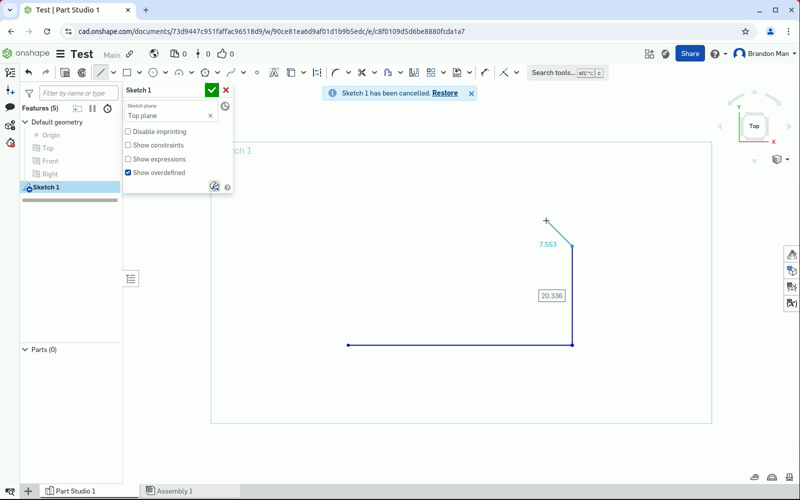
key_down(shift)
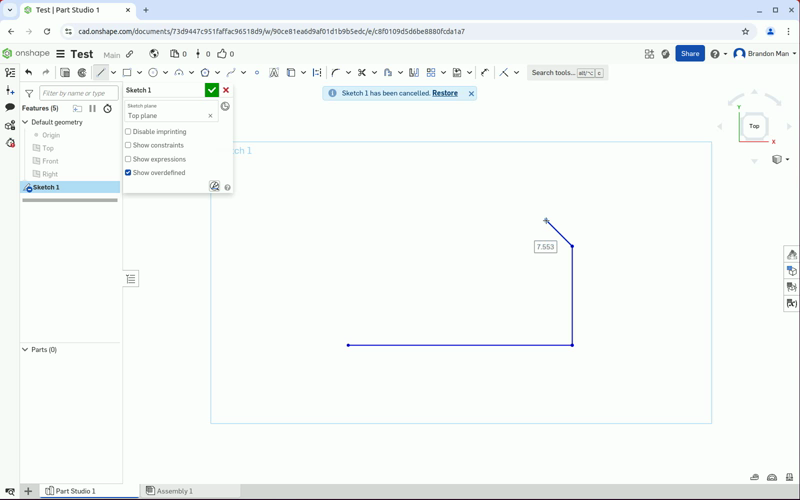
mouse_move(348, 220)
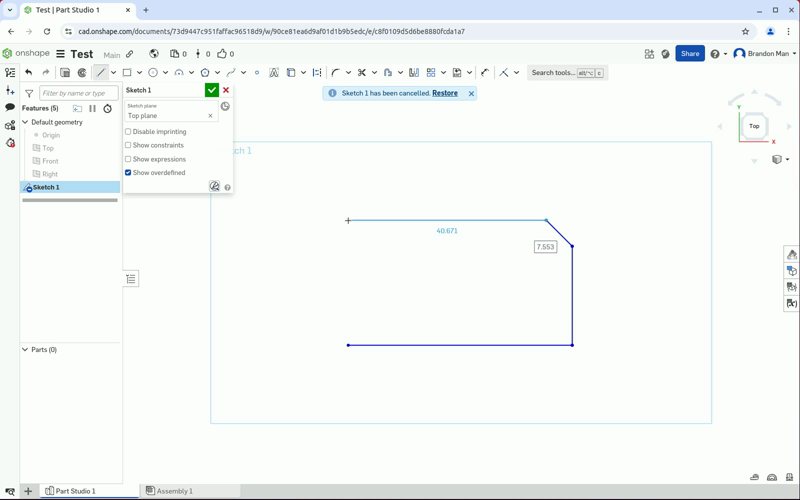
click(348, 220)
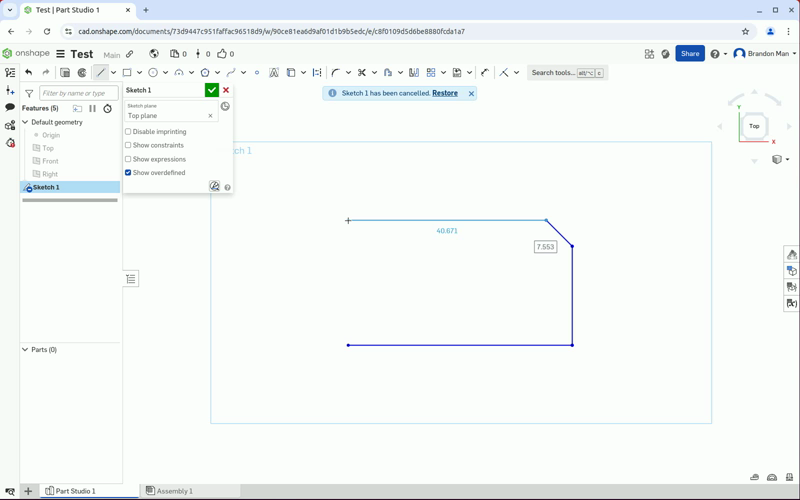
key_up(shift)
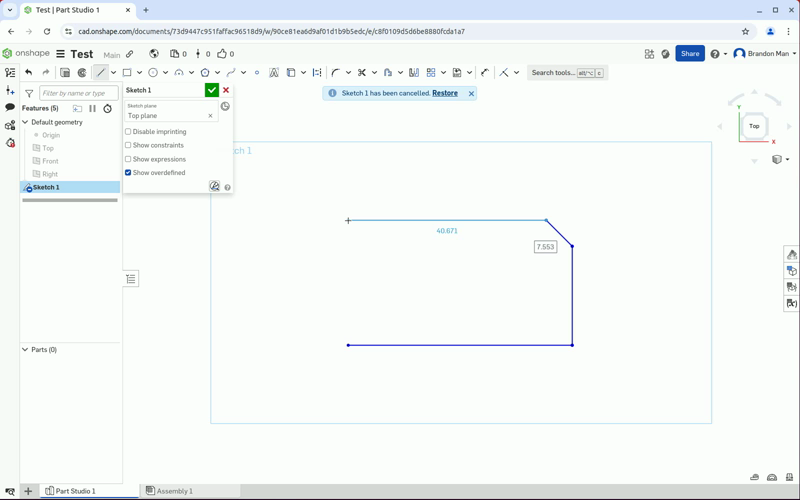
key_down(shift)
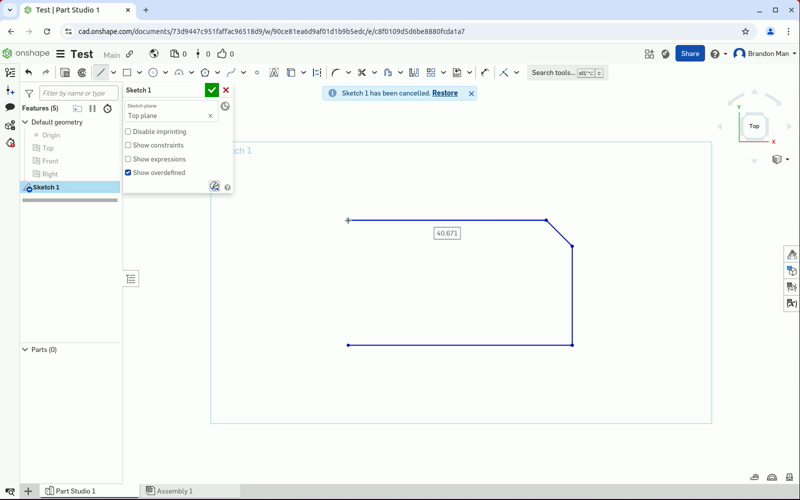
mouse_move(378, 220)
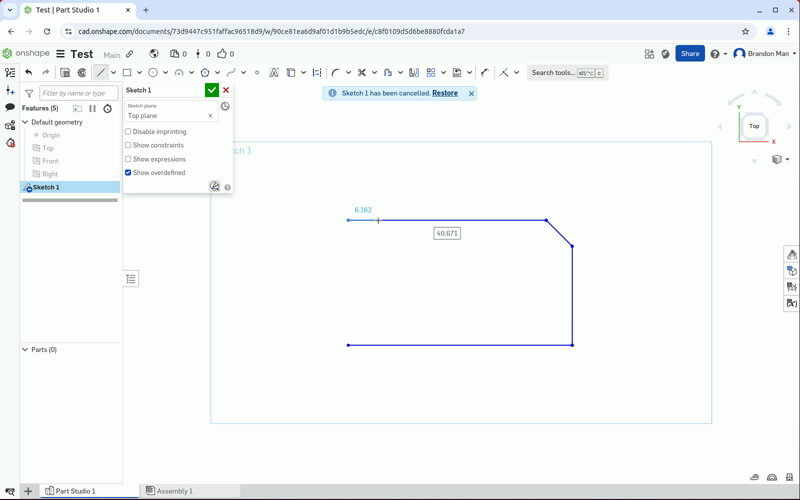
mouse_move(348, 250)
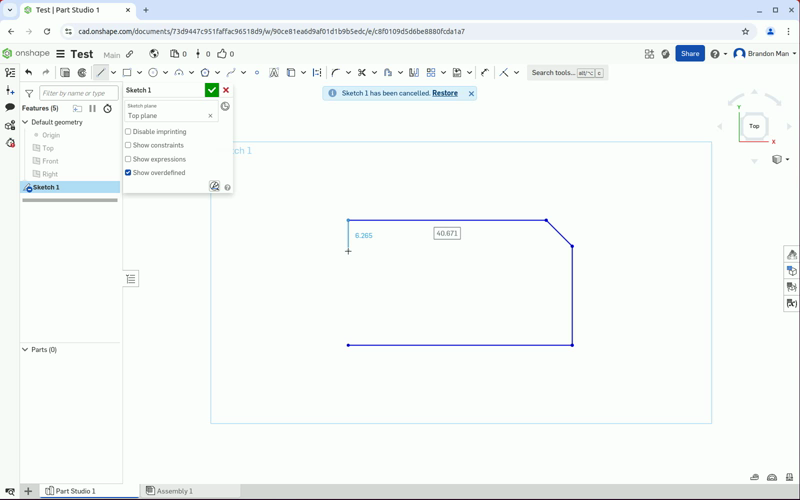
click(348, 250)
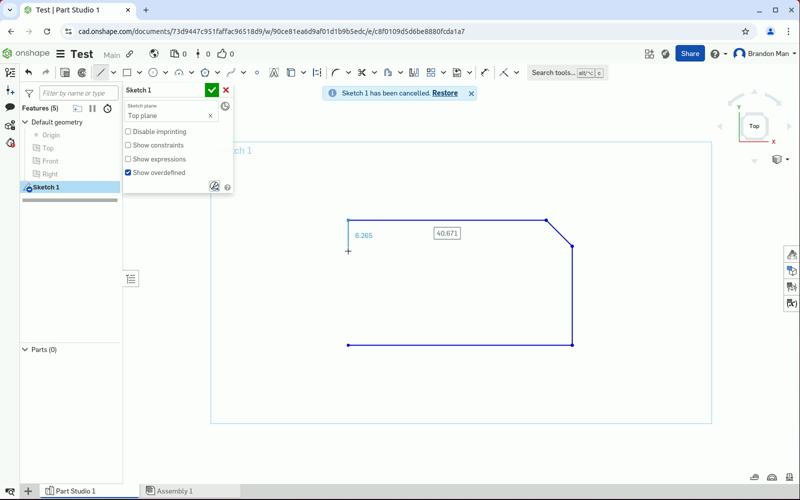
key_up(shift)
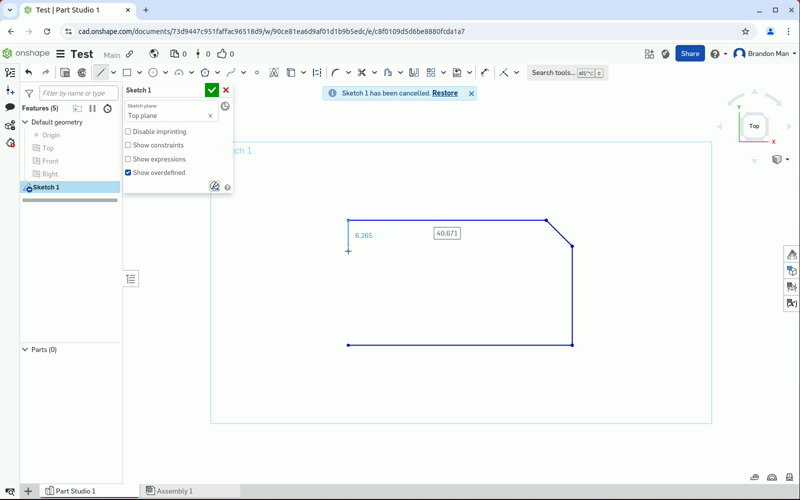
key_down(shift)
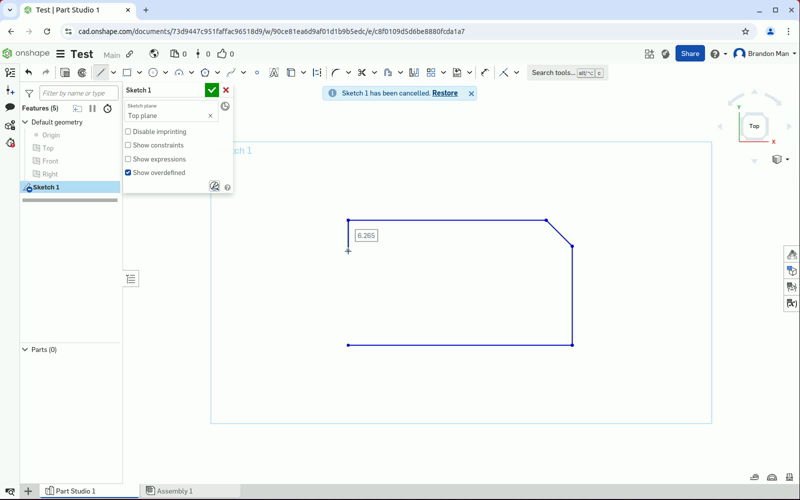
mouse_move(477, 250)
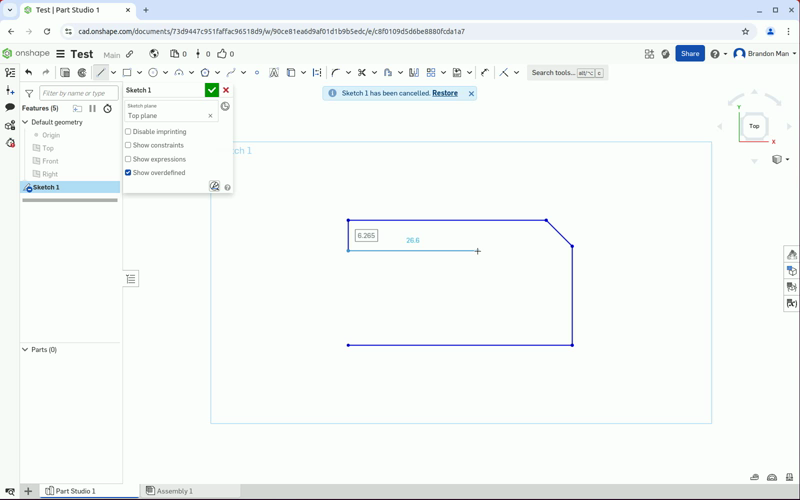
click(477, 250)
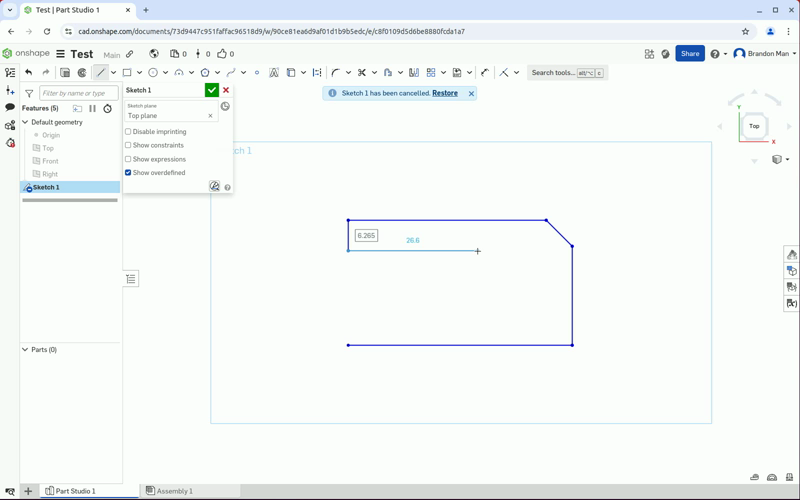
key_up(shift)
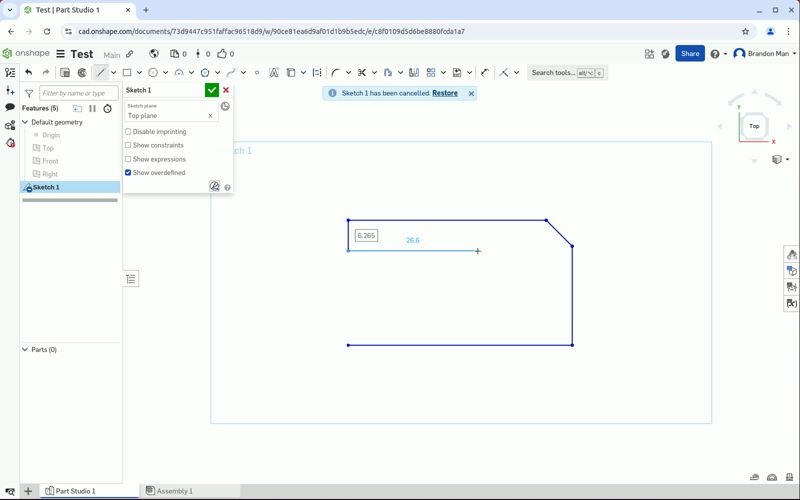
key(esc)
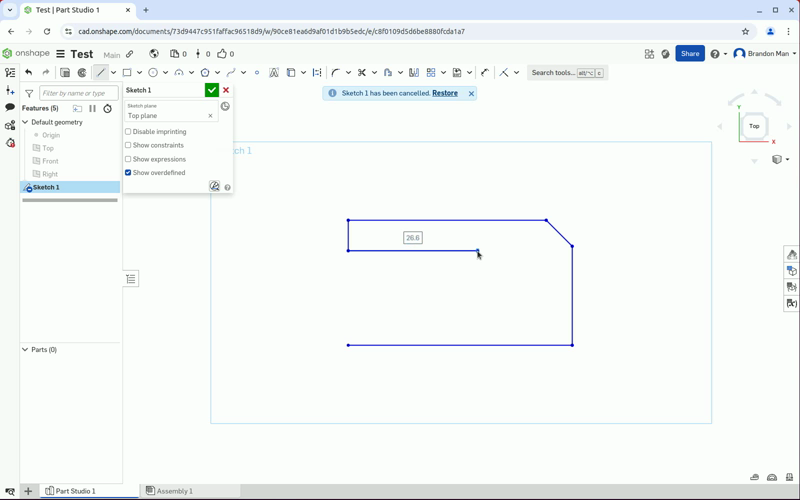
key(a)
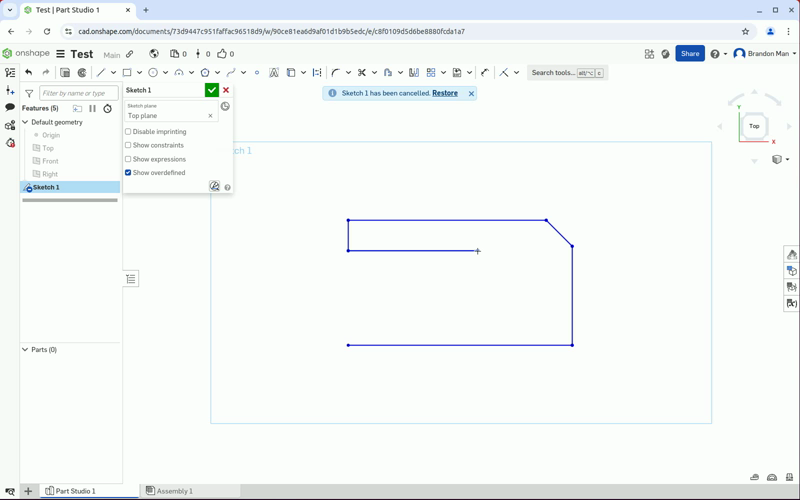
mouse_move(477, 250)
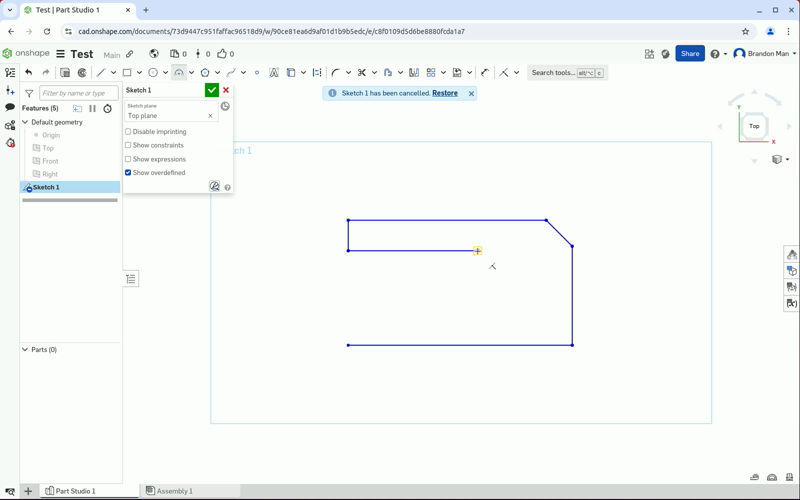
click(477, 250)
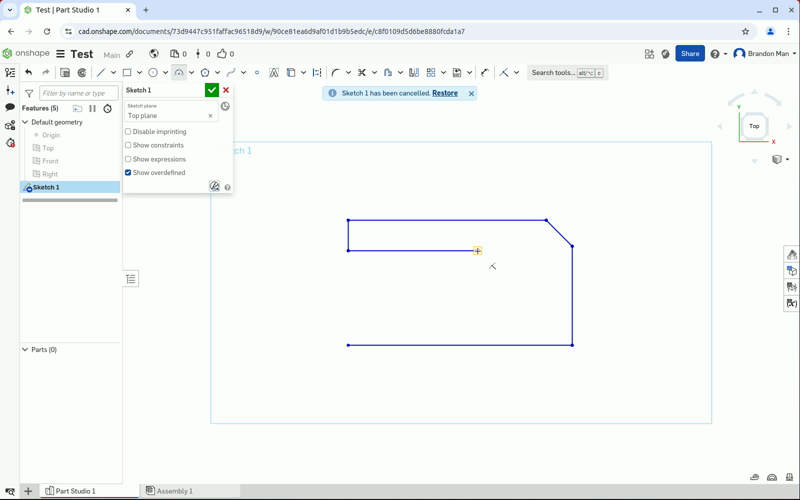
key_down(shift)
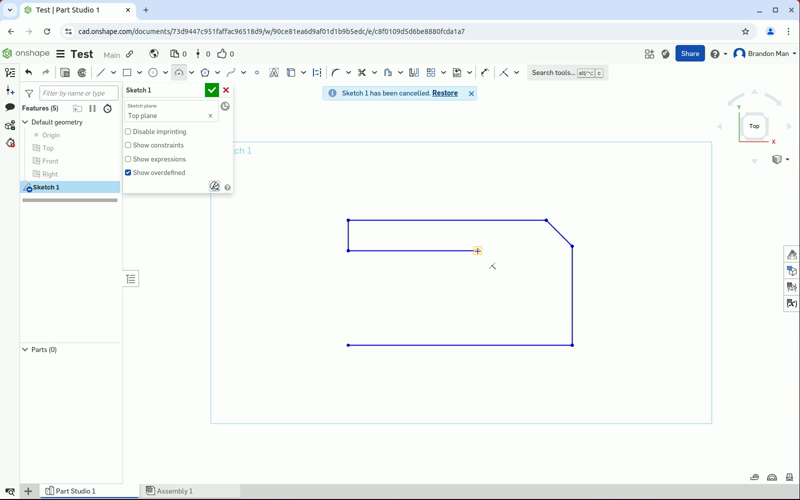
mouse_move(496, 269)
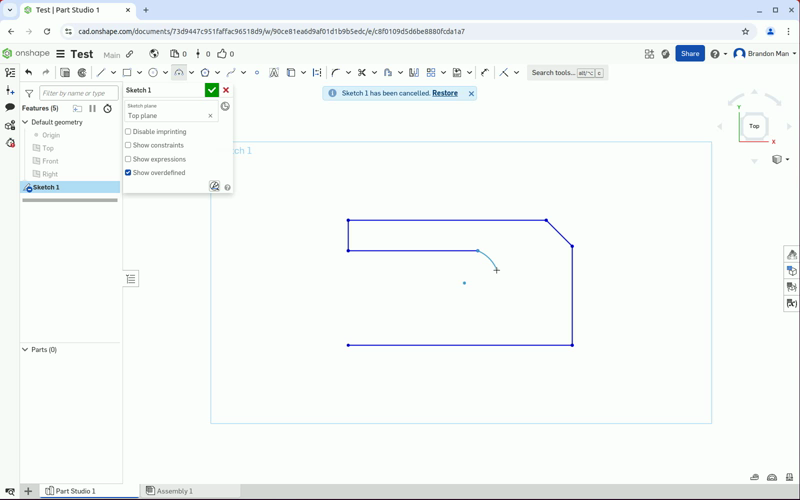
click(496, 269)
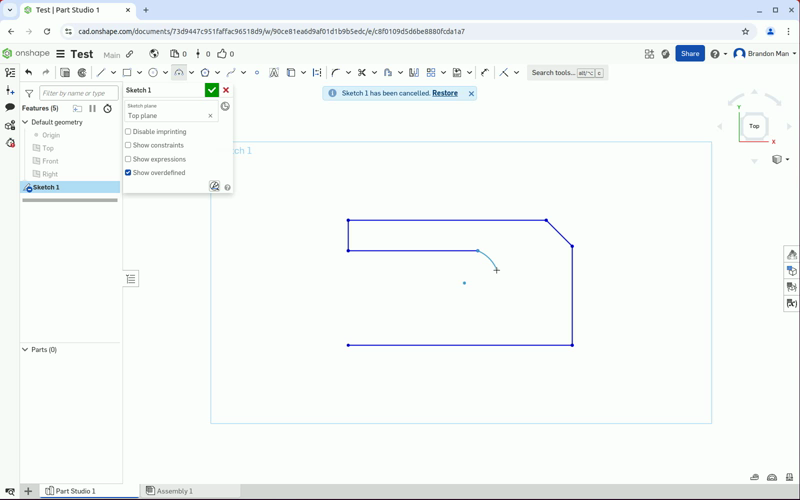
mouse_move(491, 256)
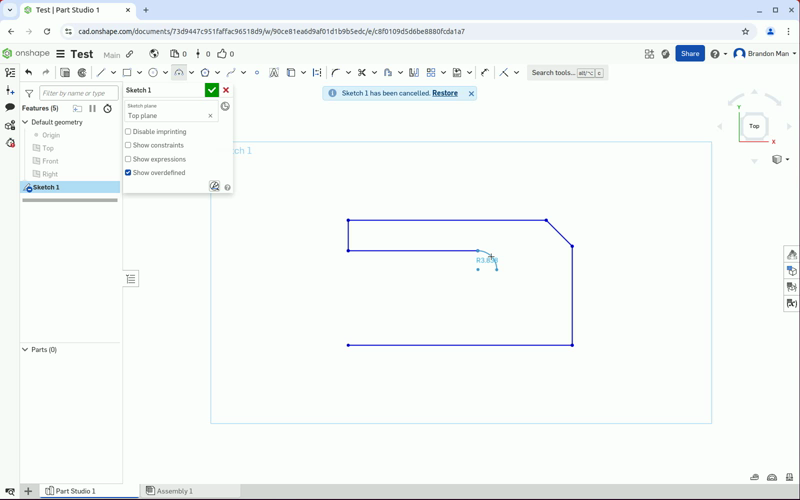
click(491, 256)
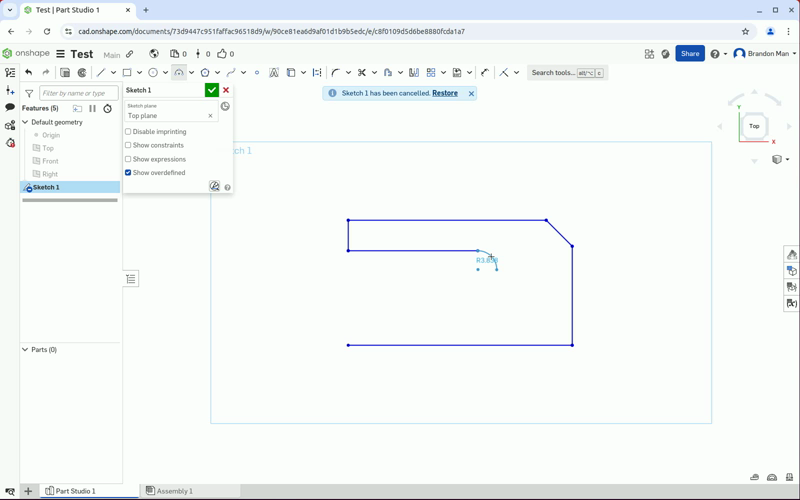
key_up(shift)
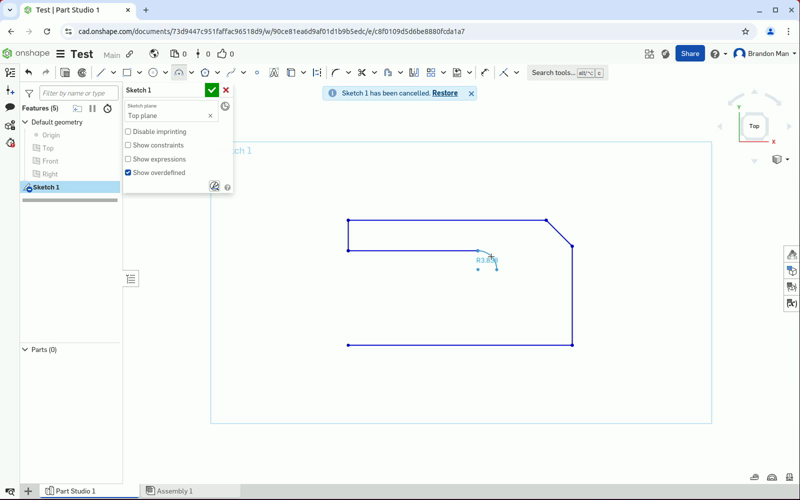
key(esc)
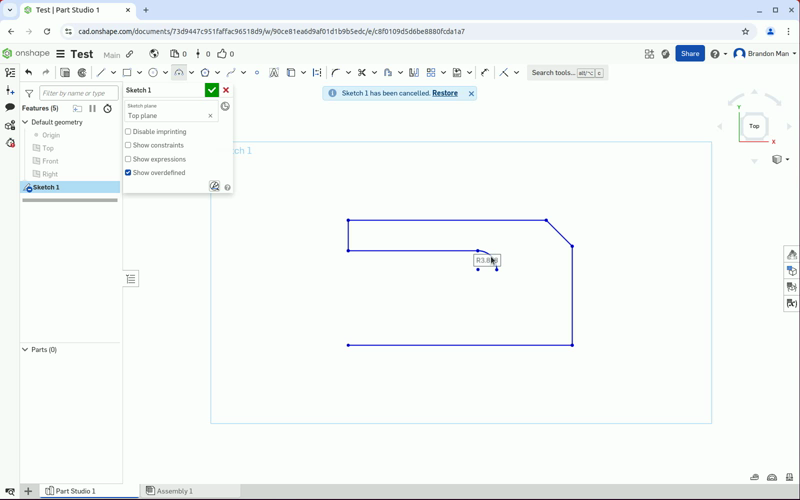
key(l)
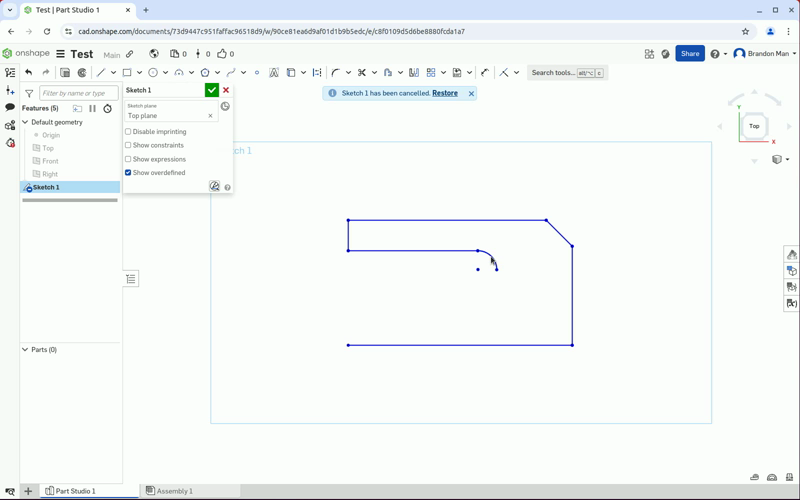
mouse_move(496, 269)
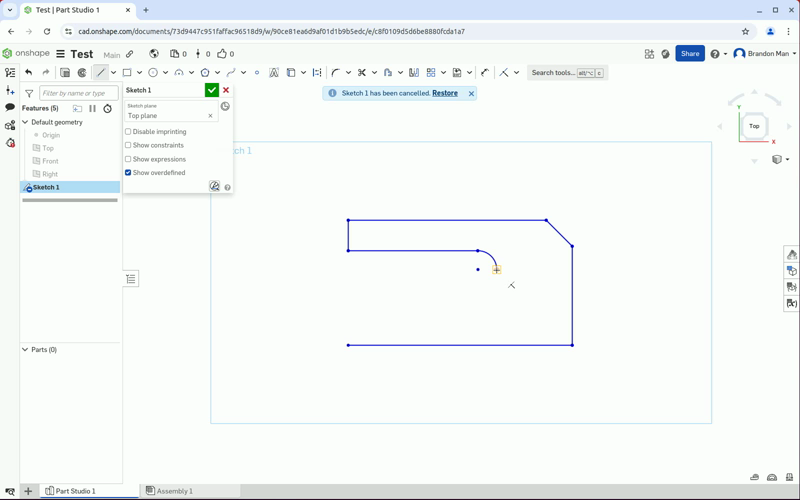
click(496, 269)
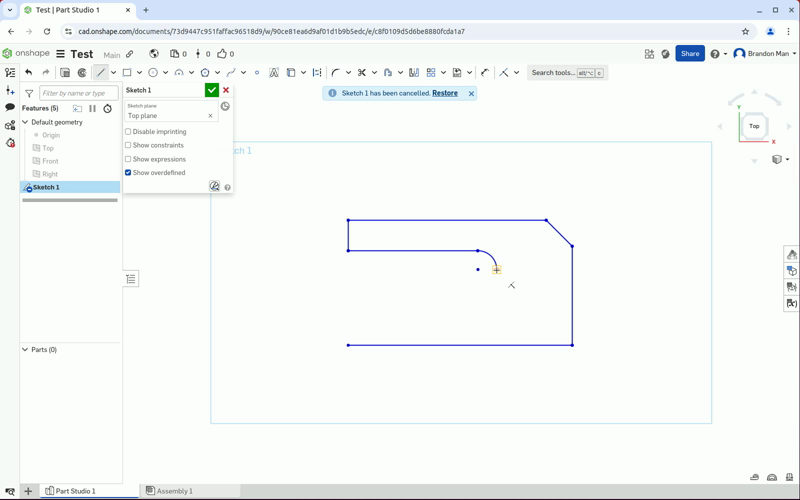
key_down(shift)
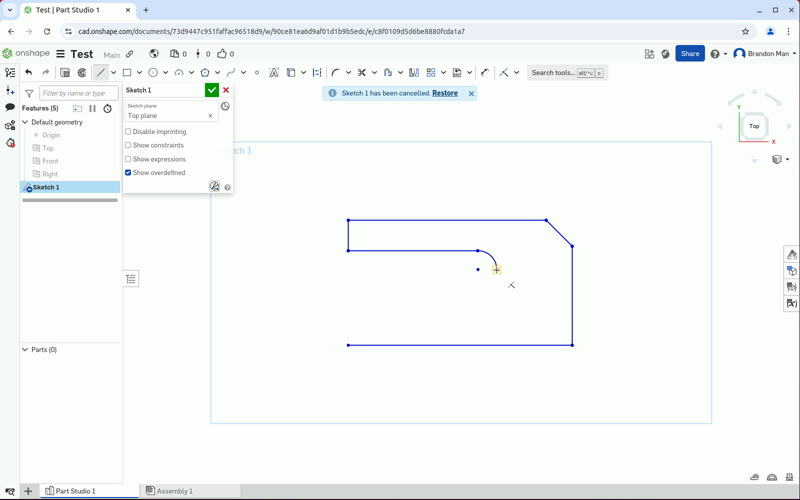
mouse_move(526, 269)
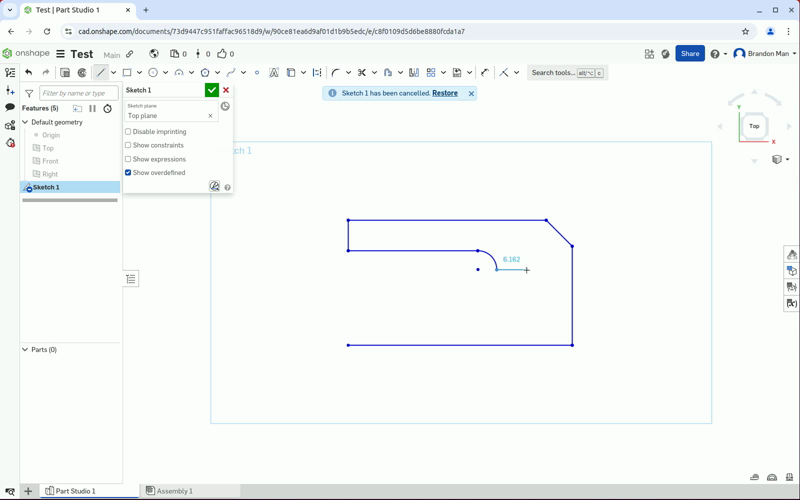
mouse_move(496, 281)
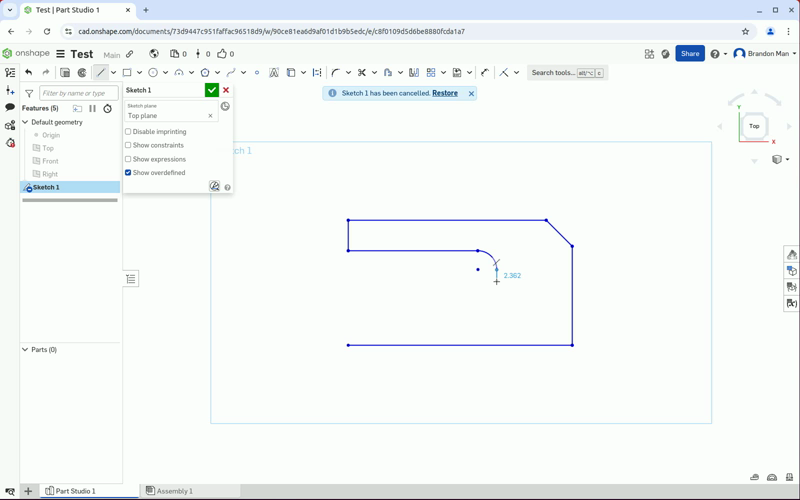
click(496, 281)
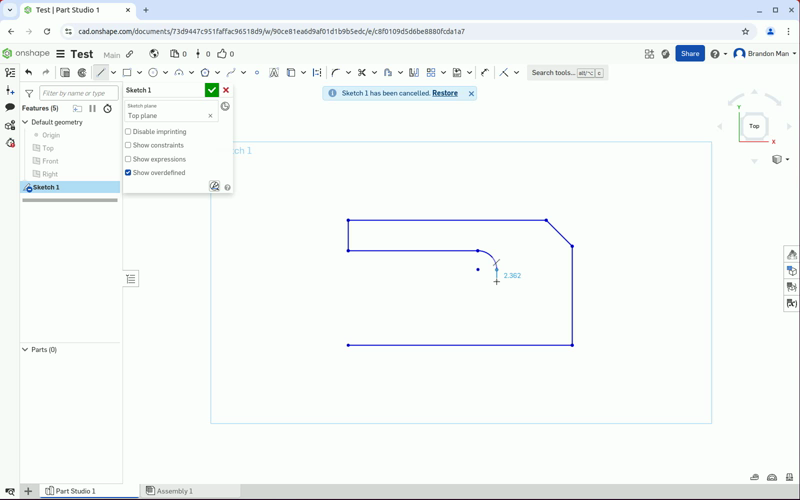
key_up(shift)
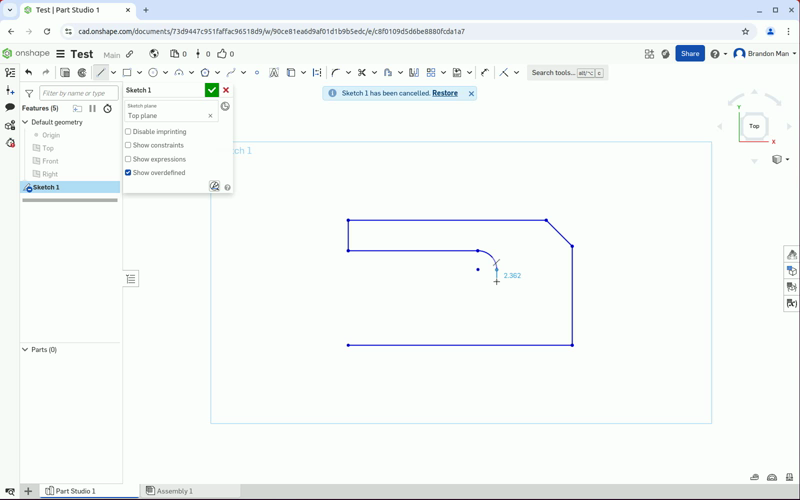
key(esc)
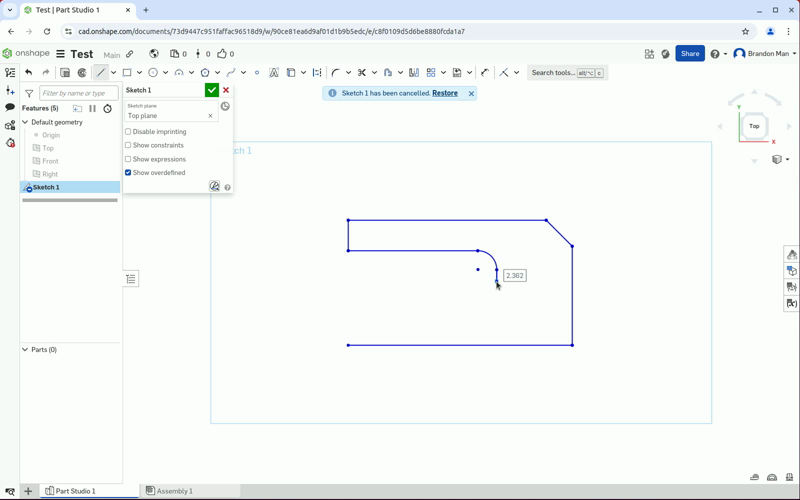
key(a)
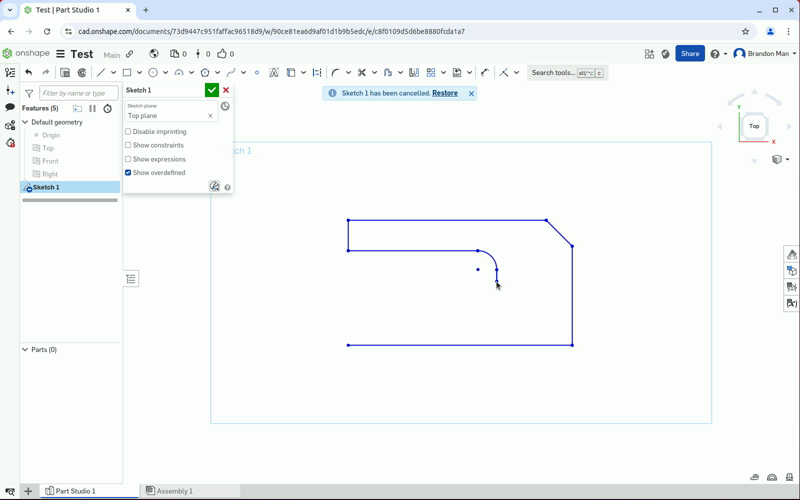
mouse_move(496, 281)
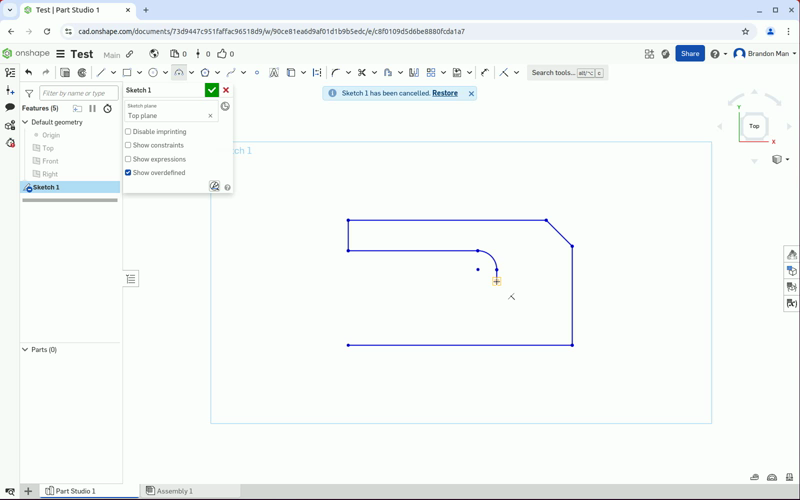
click(496, 281)
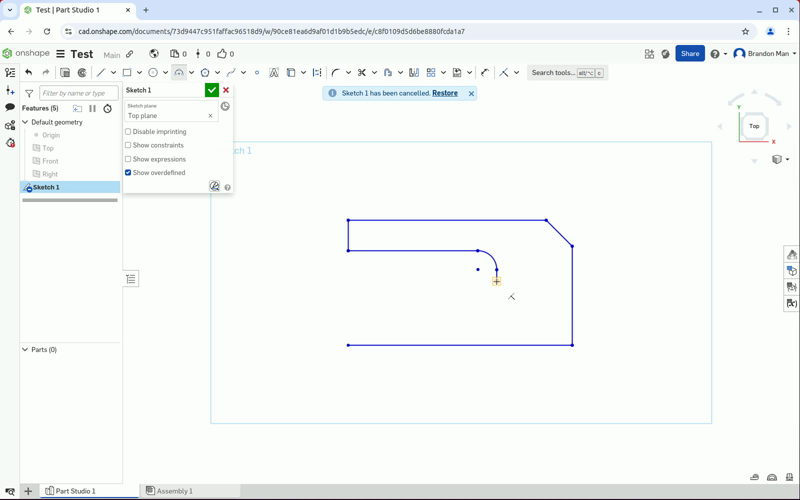
key_down(shift)
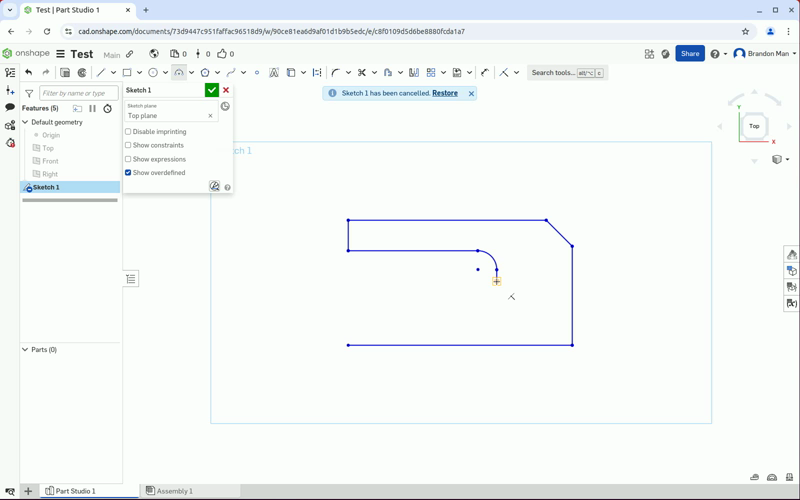
mouse_move(477, 300)
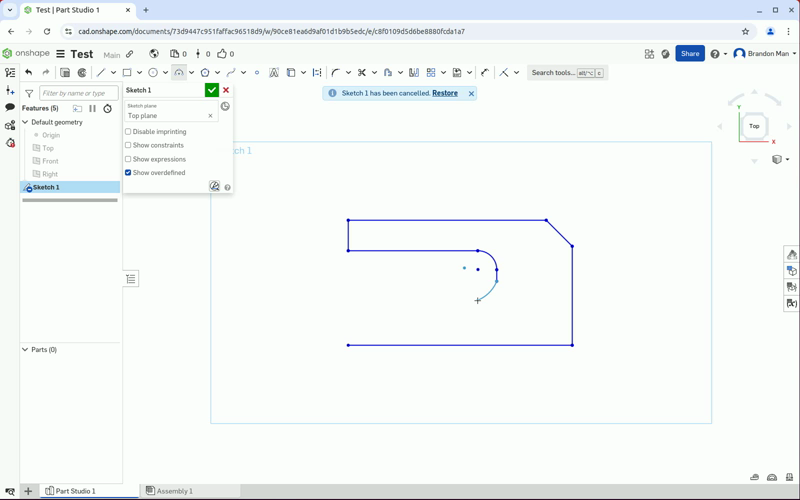
click(477, 300)
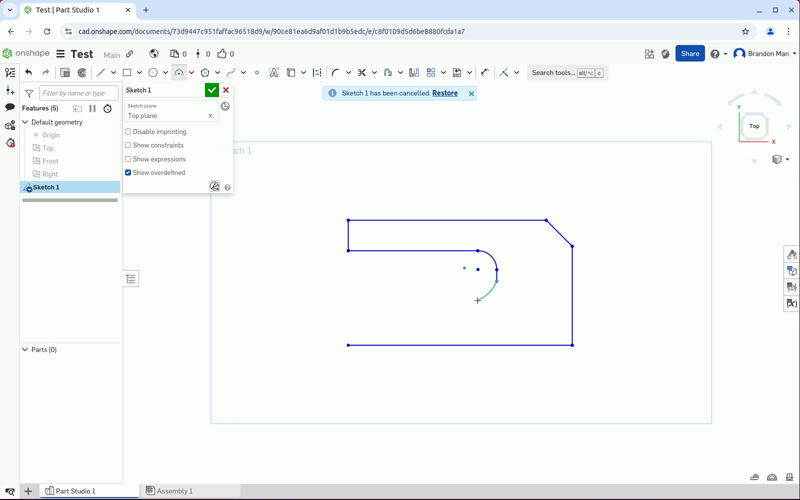
mouse_move(491, 294)
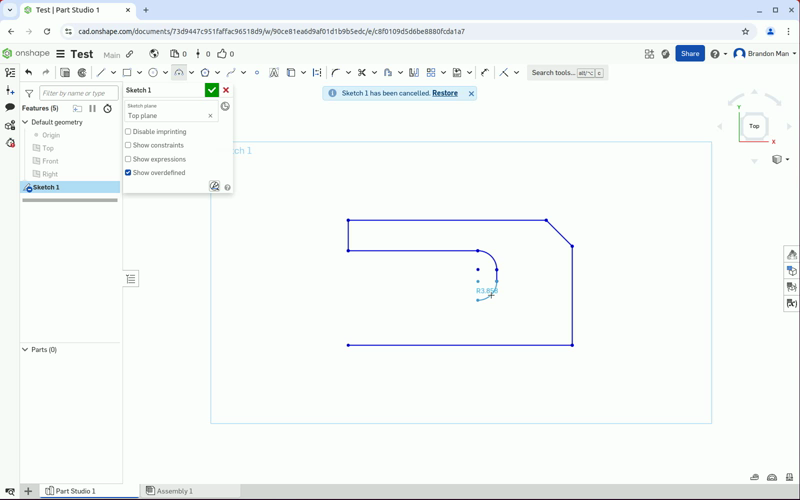
click(491, 294)
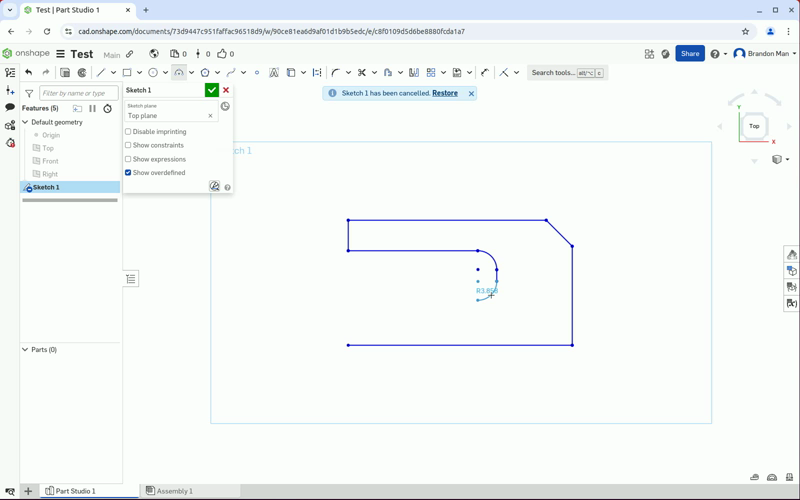
key_up(shift)
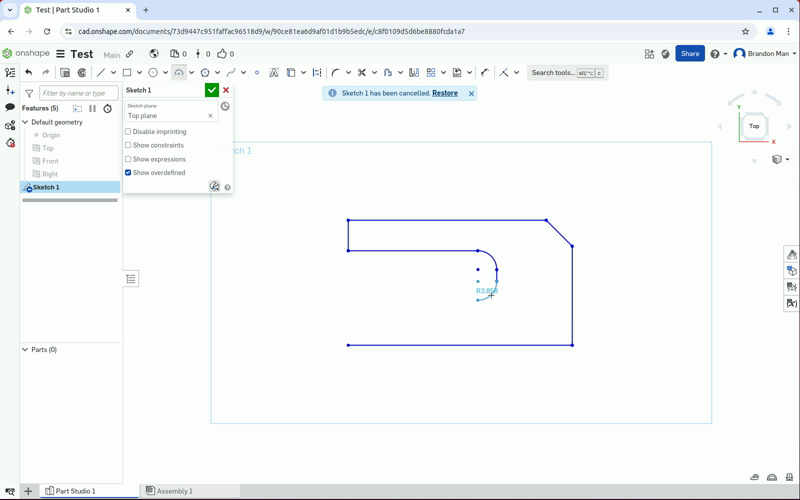
key(esc)
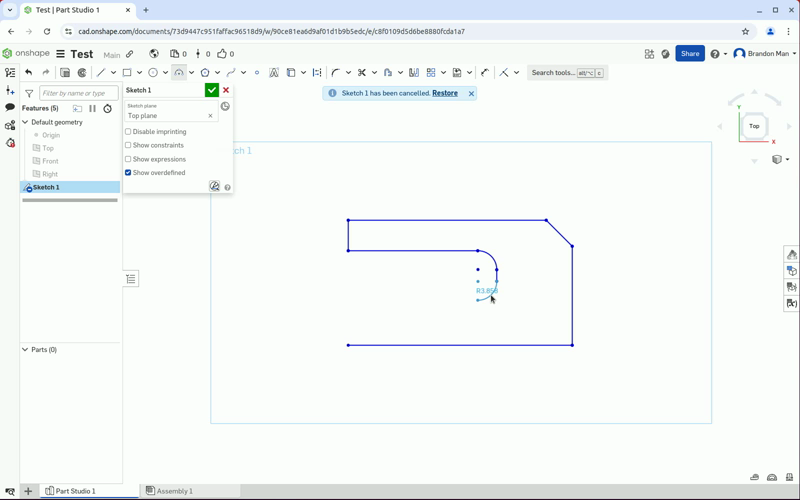
key(l)
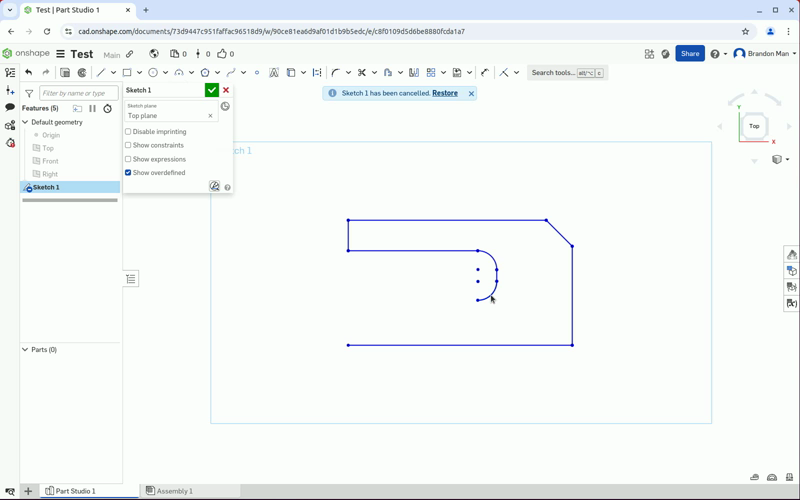
mouse_move(477, 300)
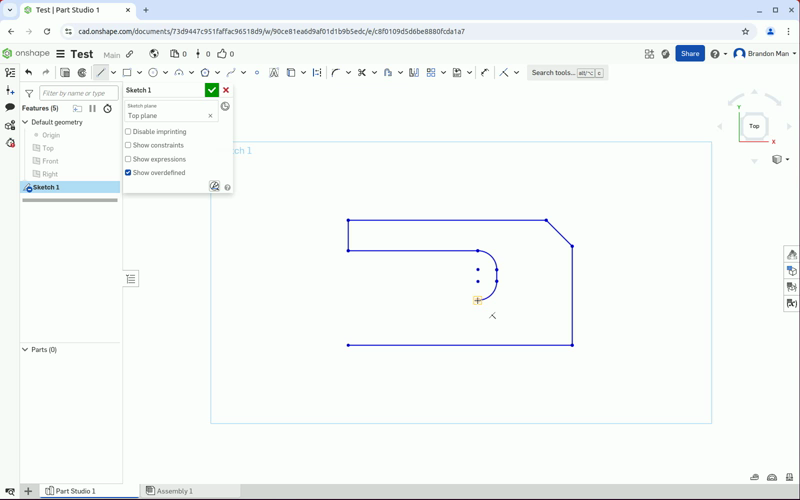
click(477, 300)
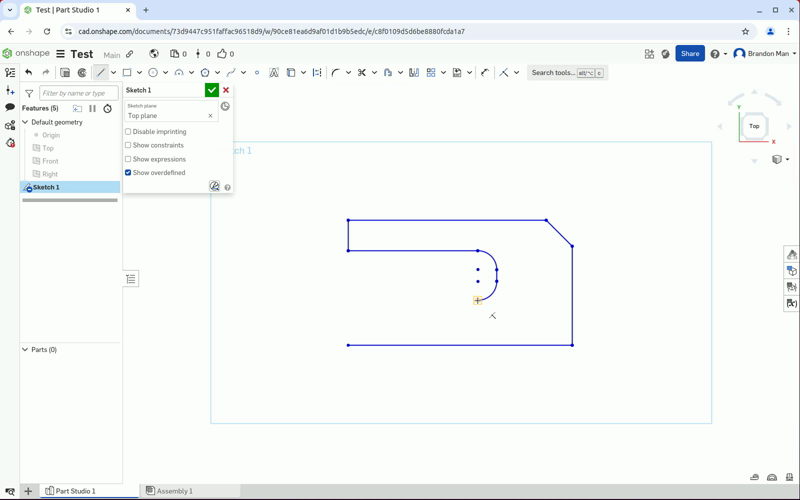
key_down(shift)
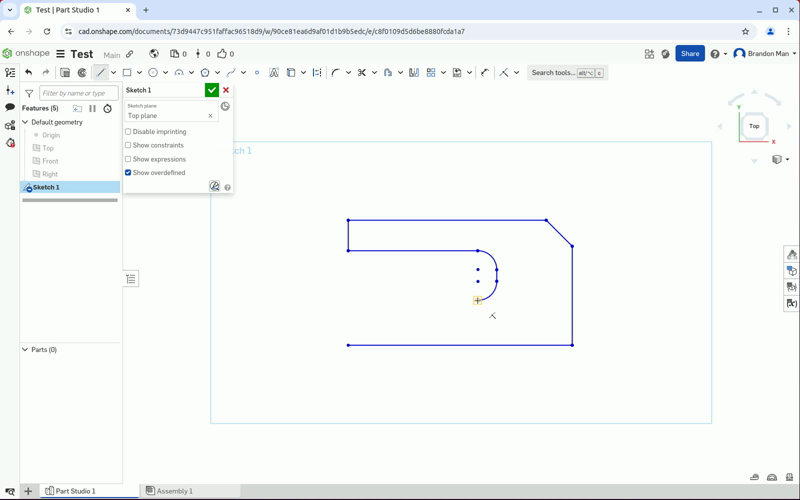
mouse_move(348, 300)
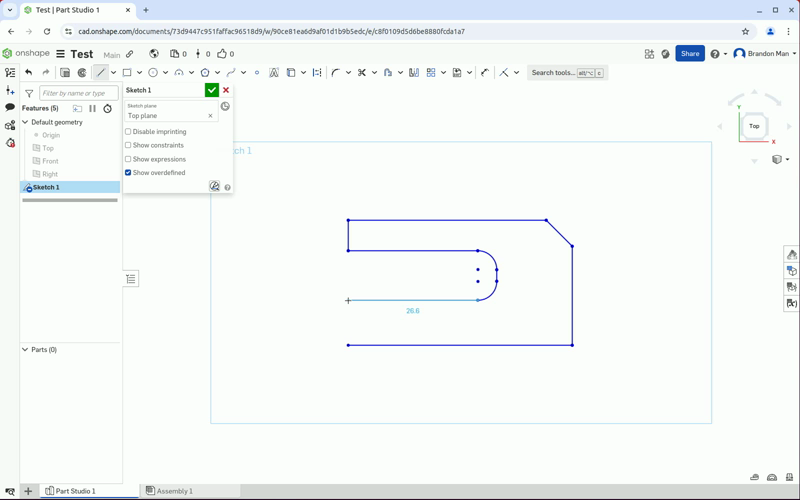
click(348, 300)
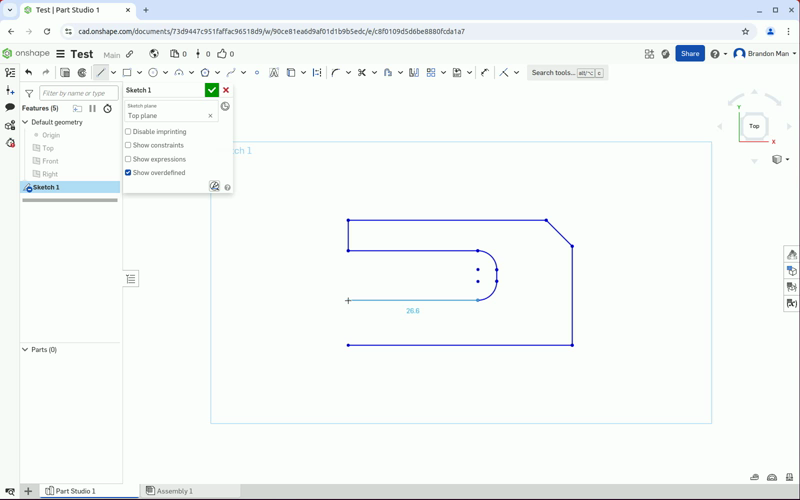
key_up(shift)
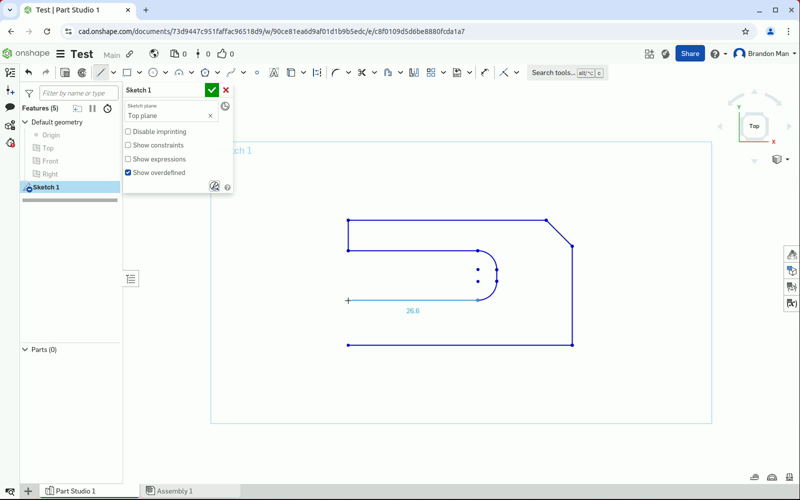
mouse_move(378, 300)
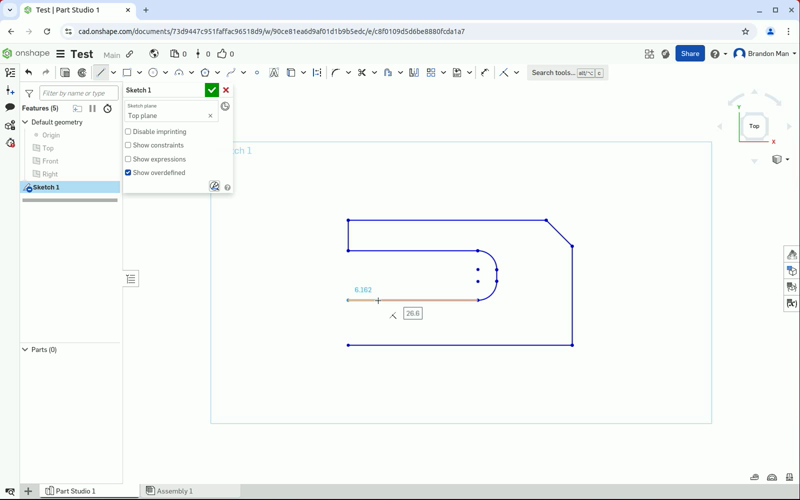
key_down(shift)
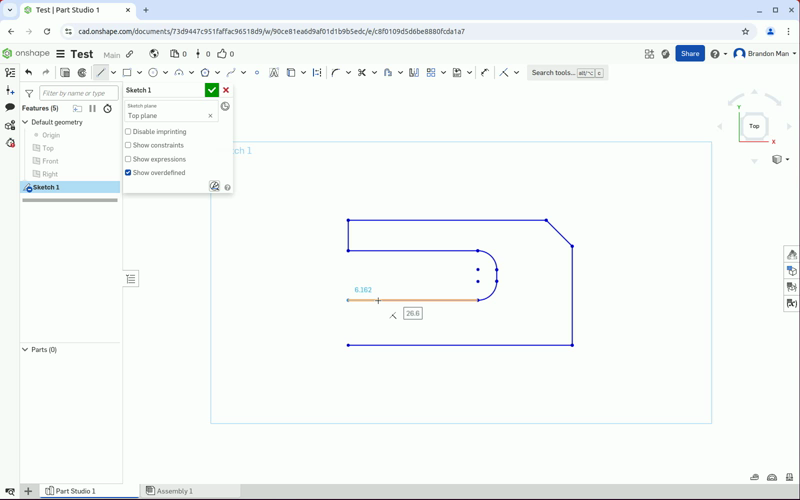
mouse_move(348, 345)
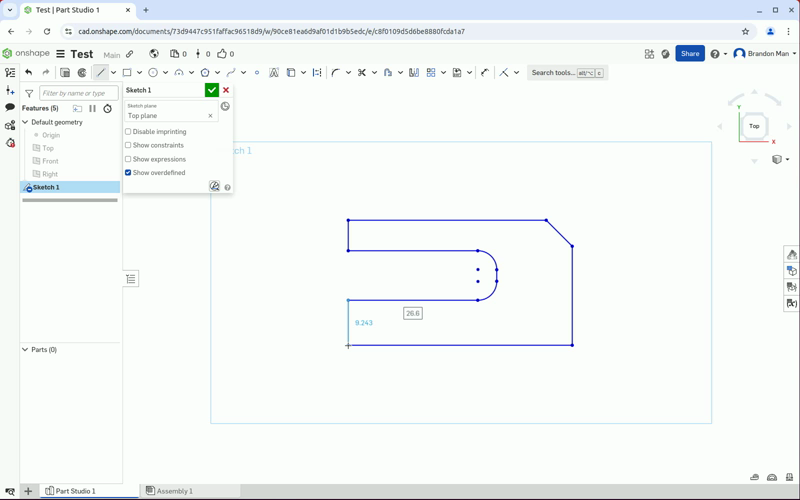
key_up(shift)
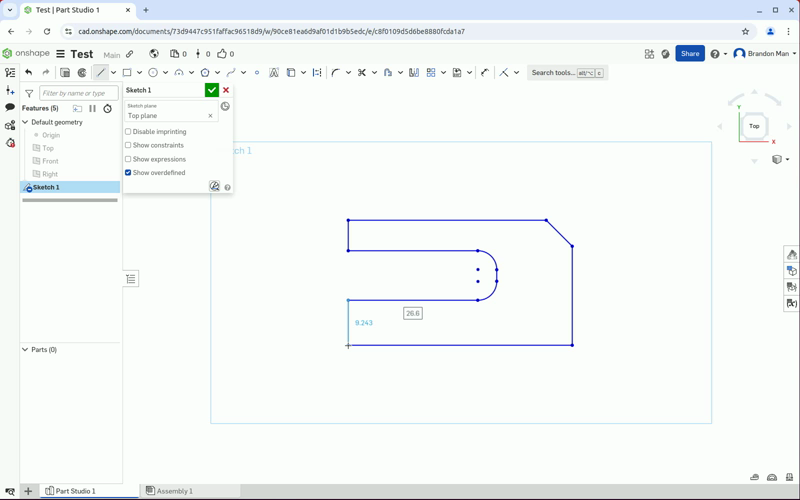
click(348, 345)
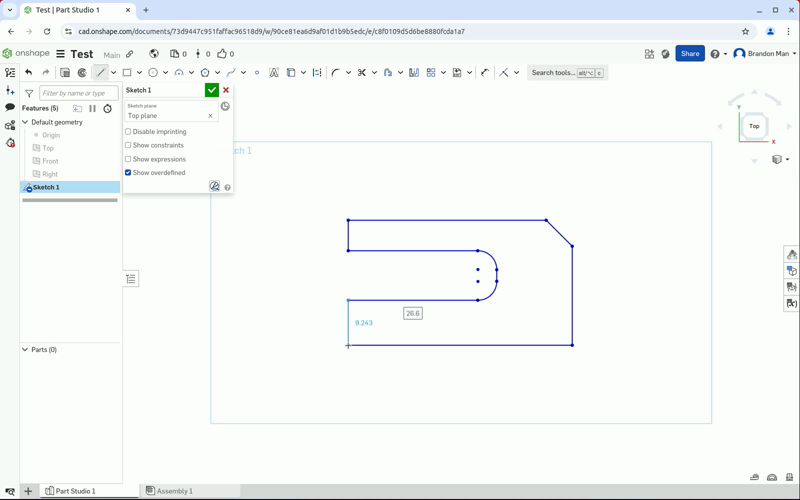
key(esc)
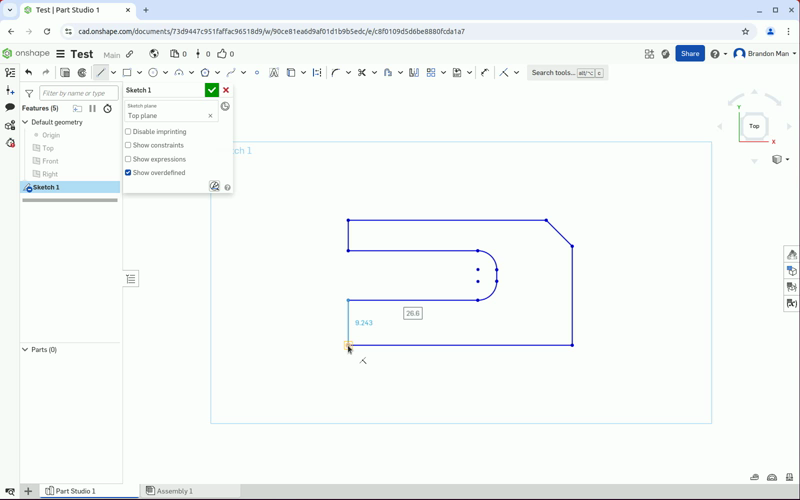
key(c)
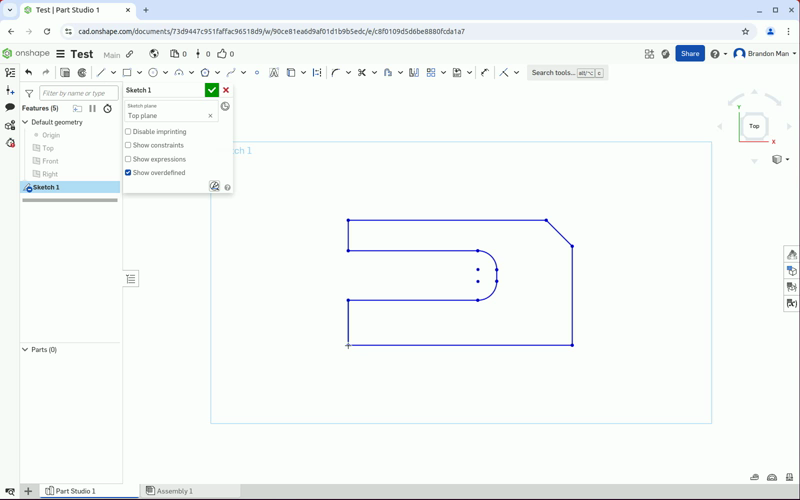
key_down(shift)
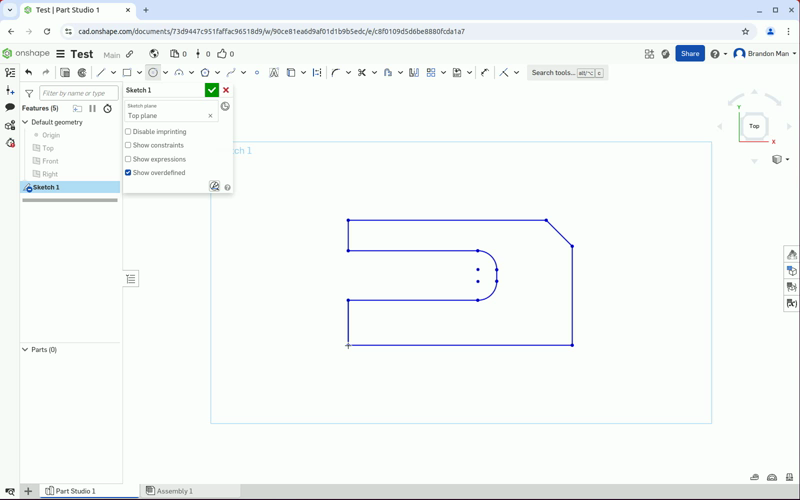
mouse_move(378, 236)
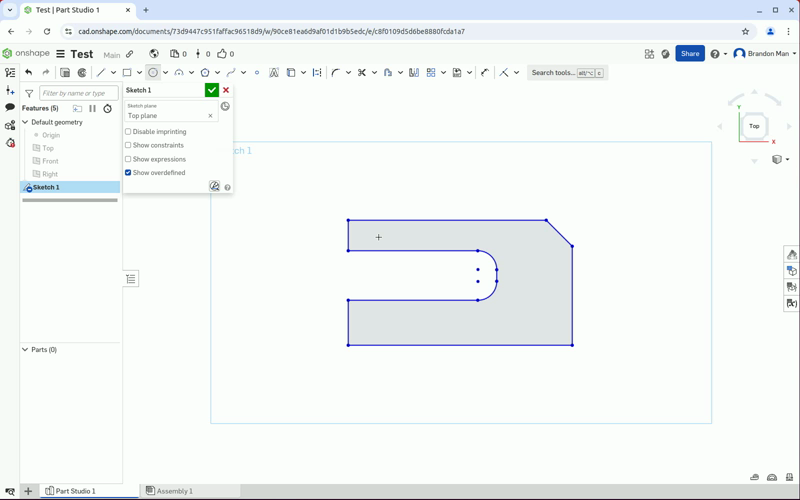
click(378, 236)
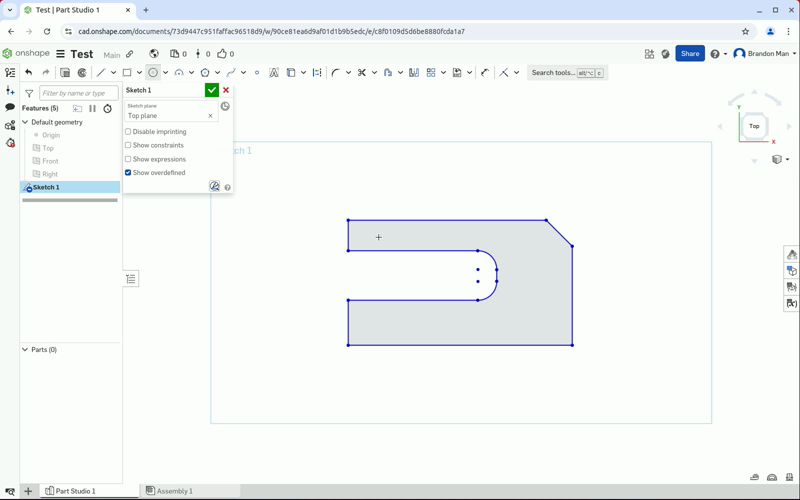
key_up(shift)
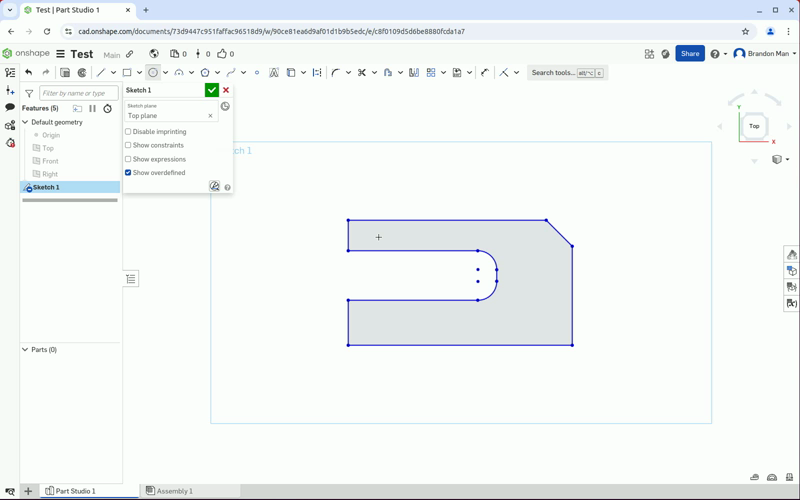
mouse_move(386, 236)
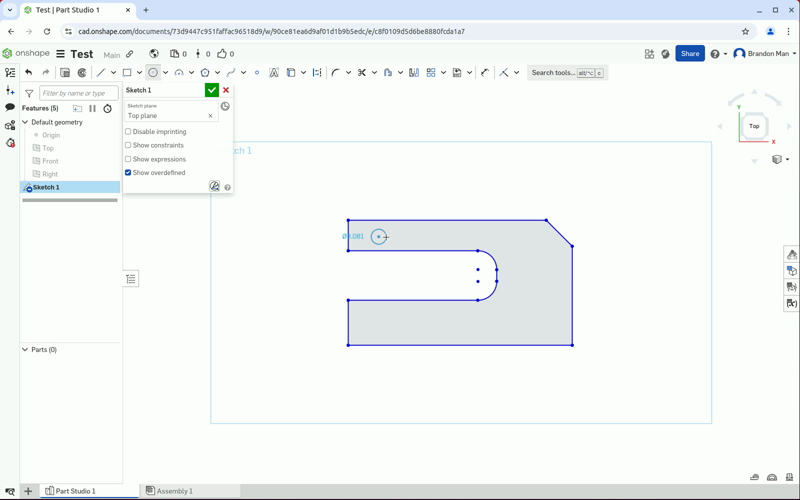
click(386, 236)
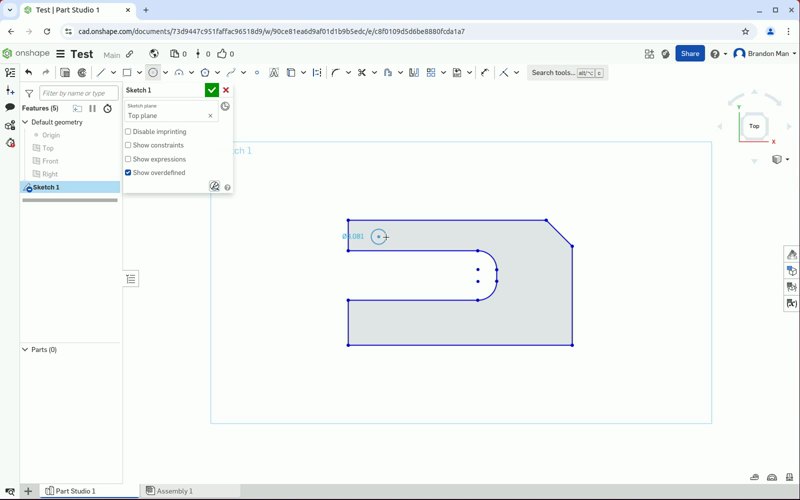
key(esc)
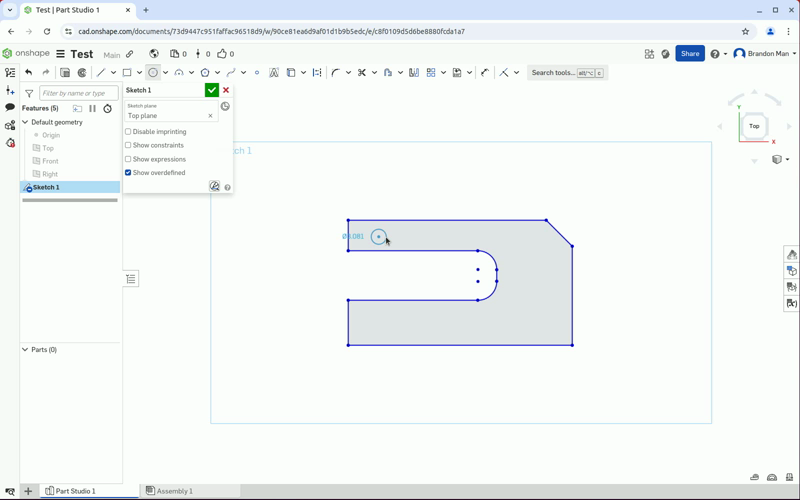
key(c)
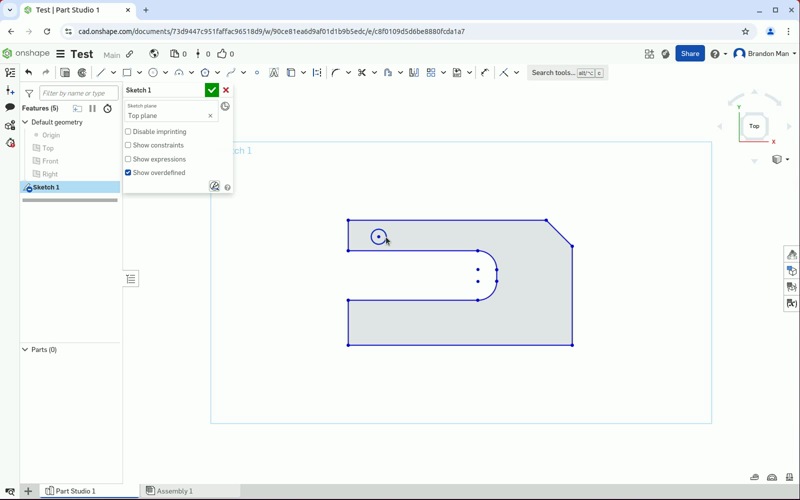
key_down(shift)
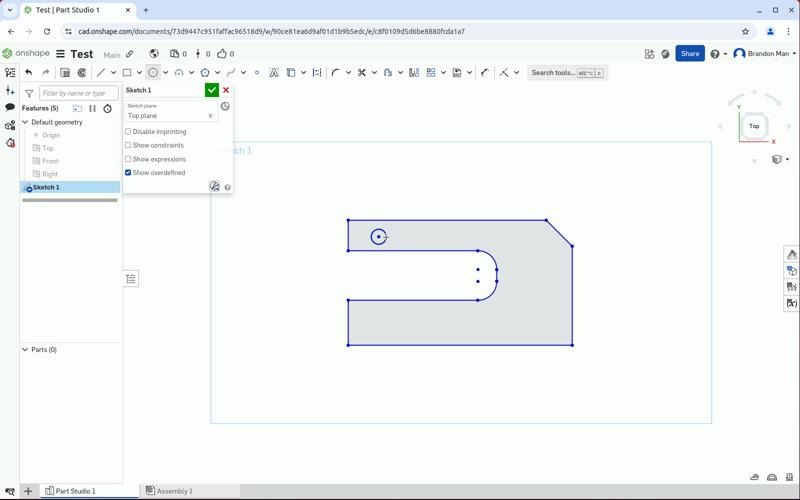
mouse_move(466, 236)
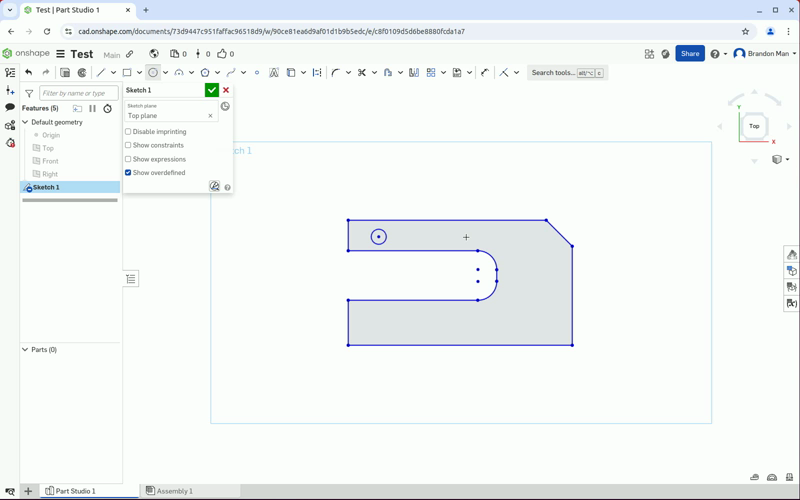
click(466, 236)
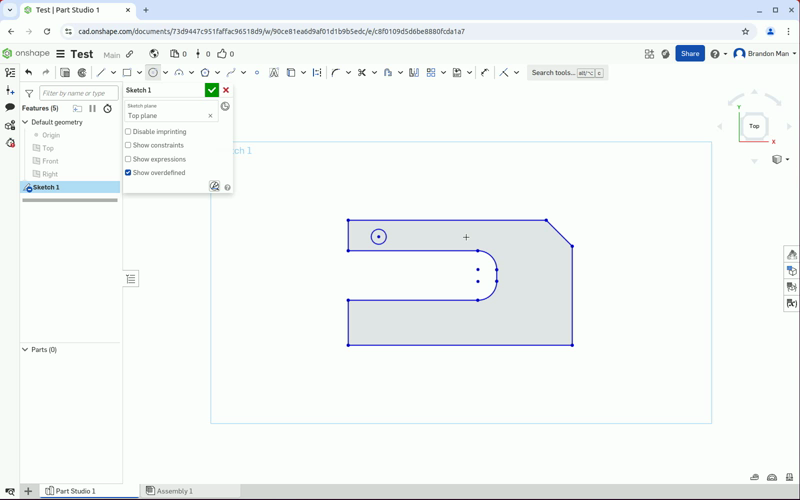
key_up(shift)
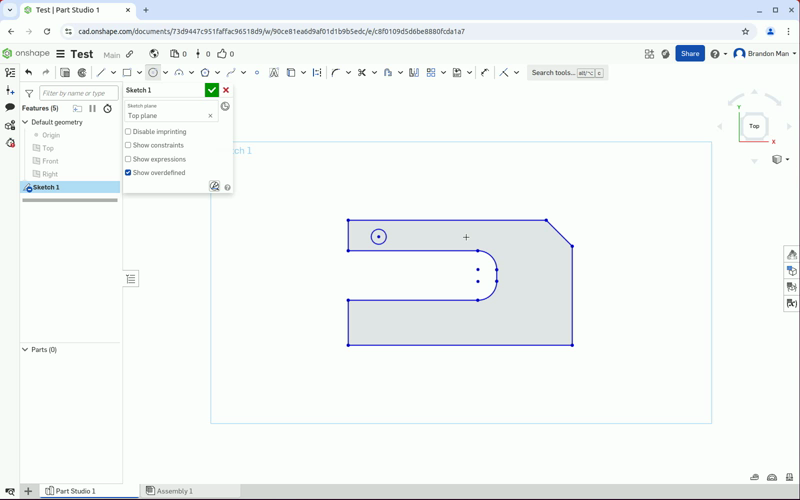
mouse_move(473, 236)
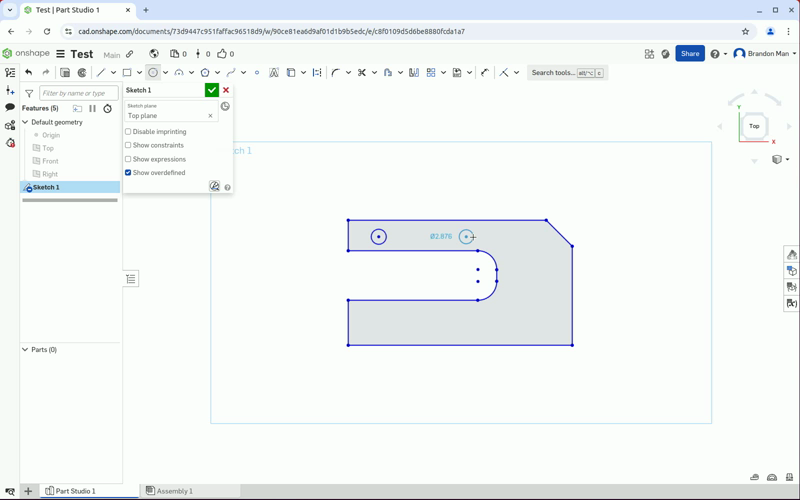
click(473, 236)
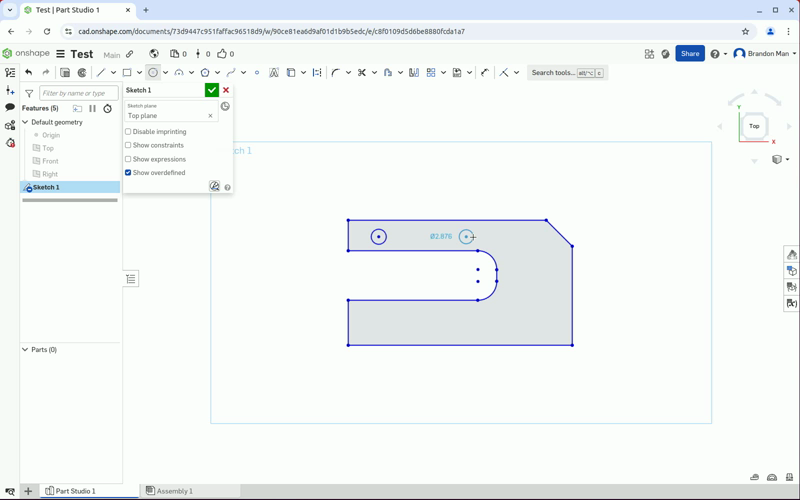
key(esc)
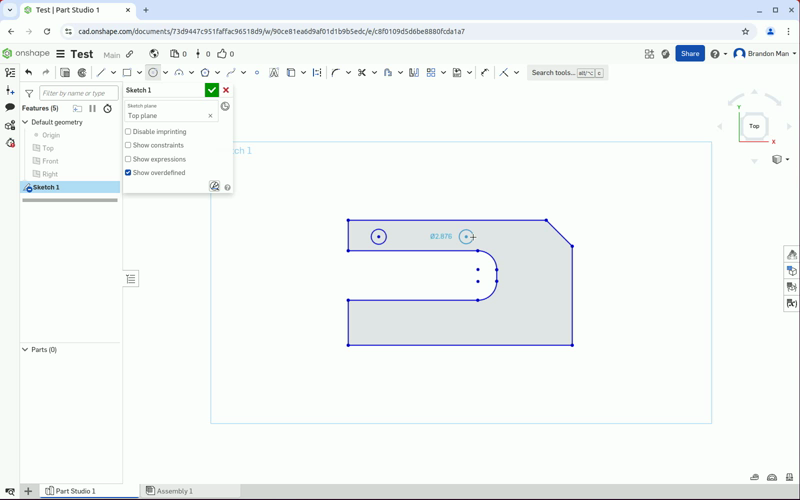
key(c)
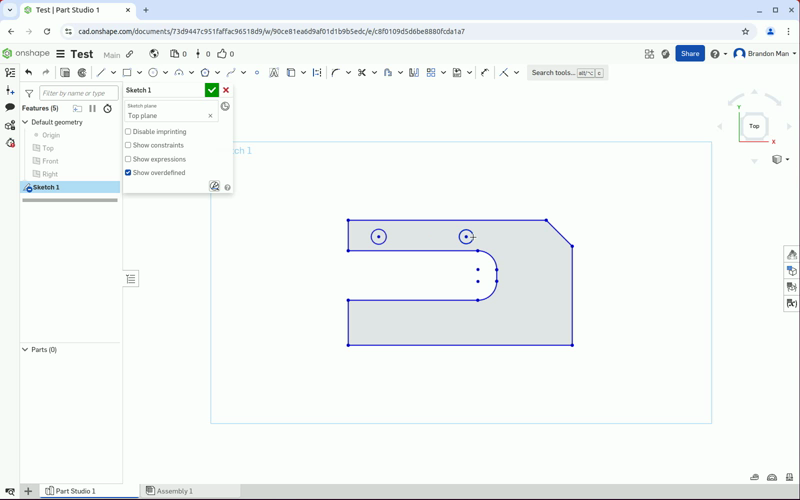
key_down(shift)
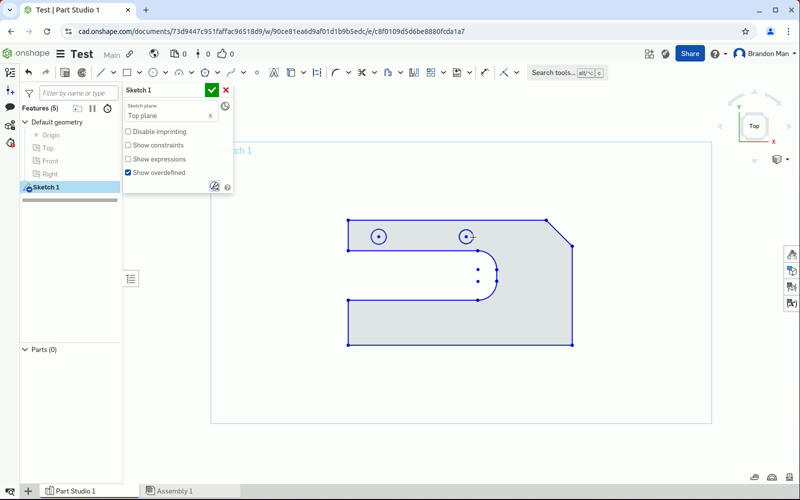
mouse_move(539, 283)
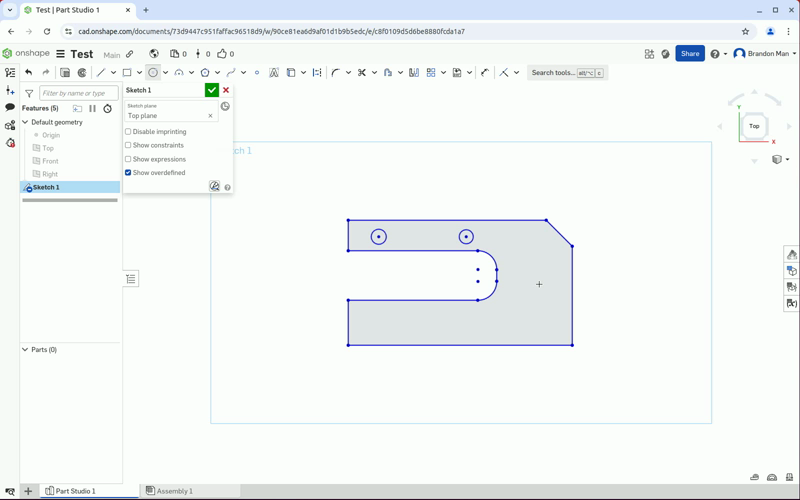
click(539, 283)
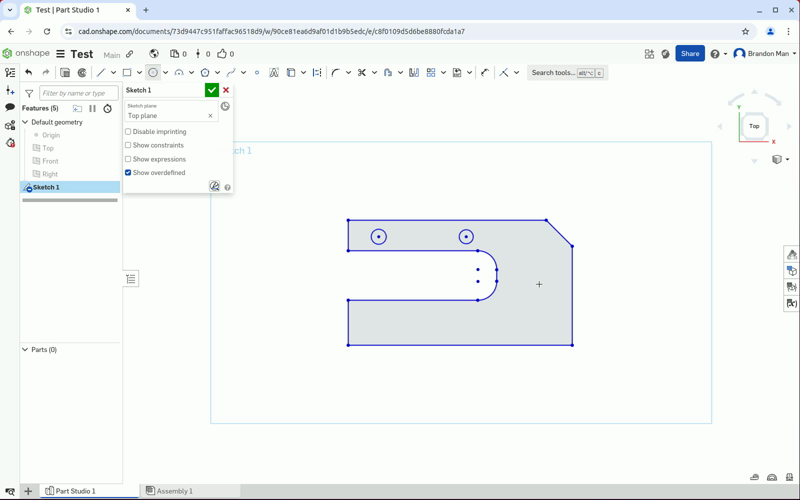
key_up(shift)
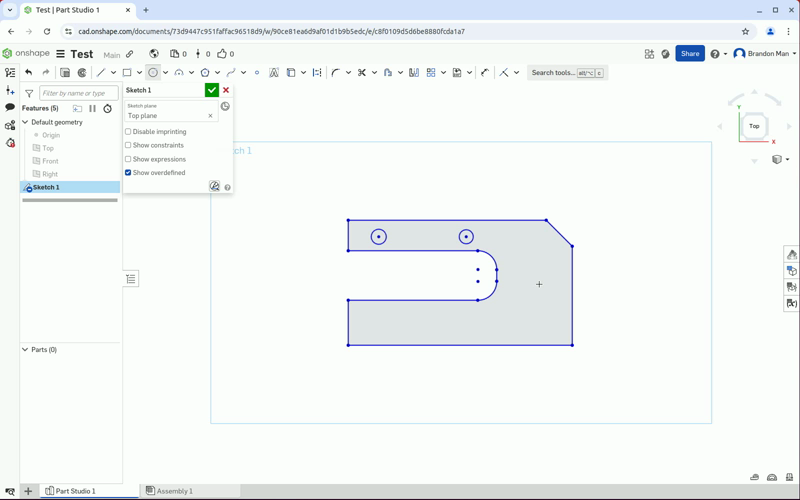
mouse_move(553, 283)
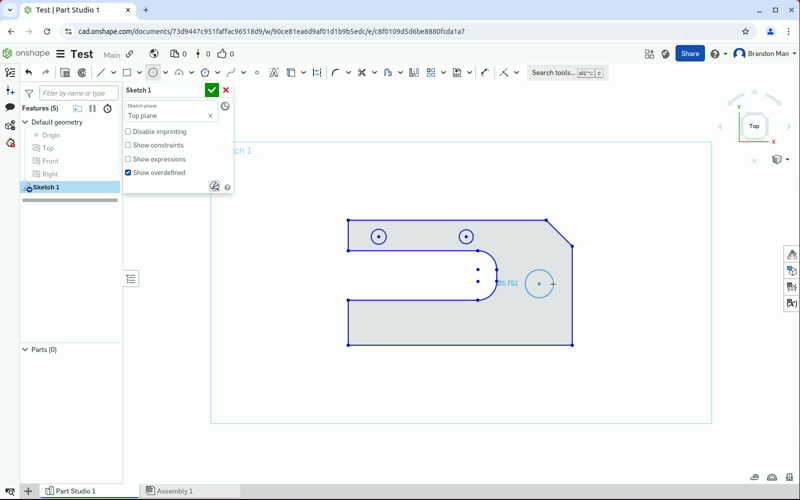
click(553, 283)
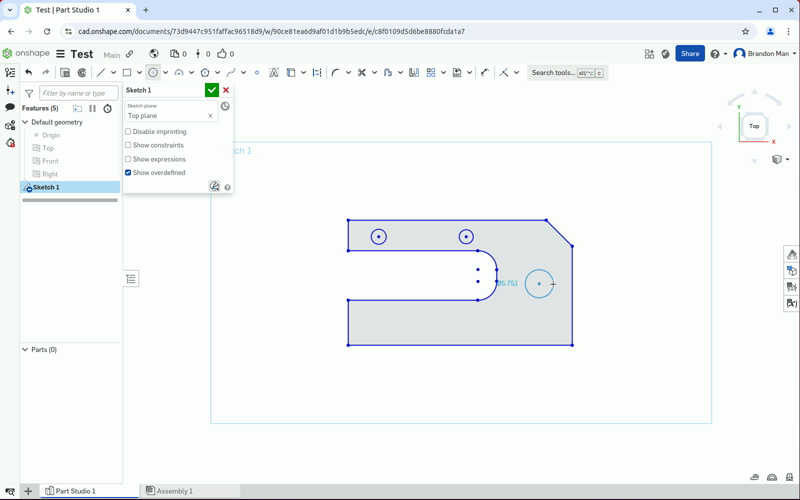
key(esc)
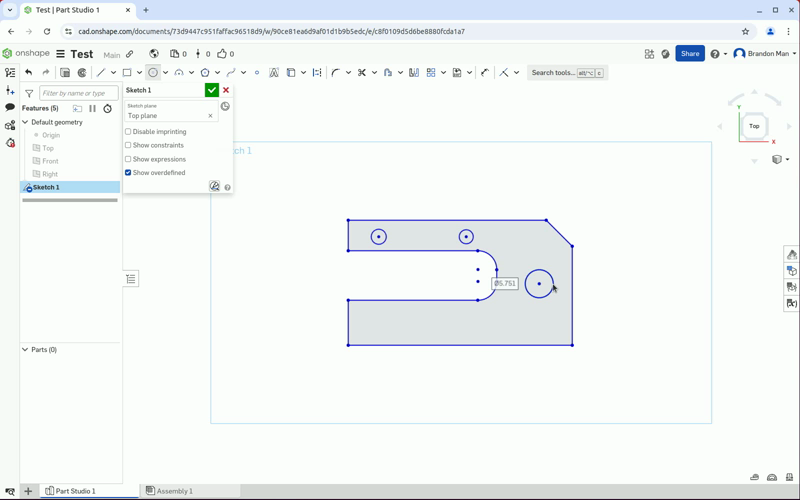
mouse_move(532, 233)
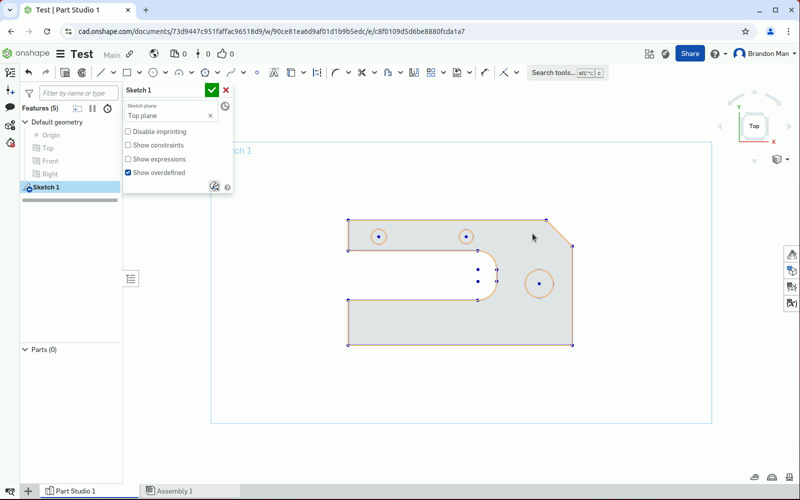
click(532, 233)
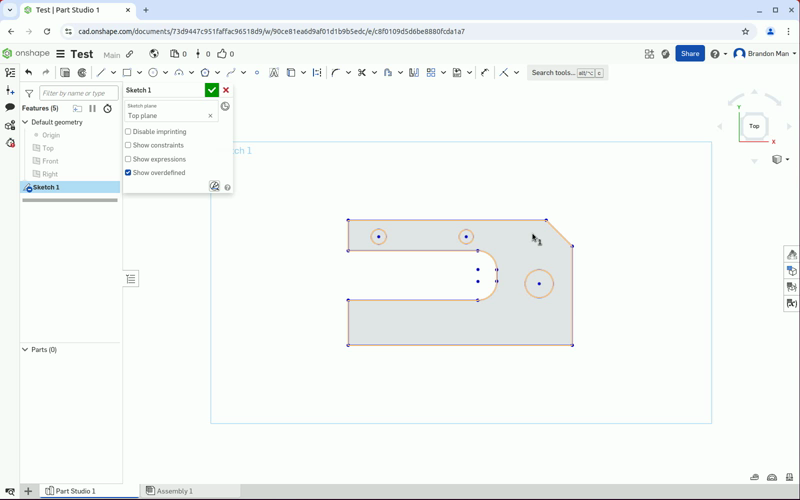
mouse_move(73, 352)
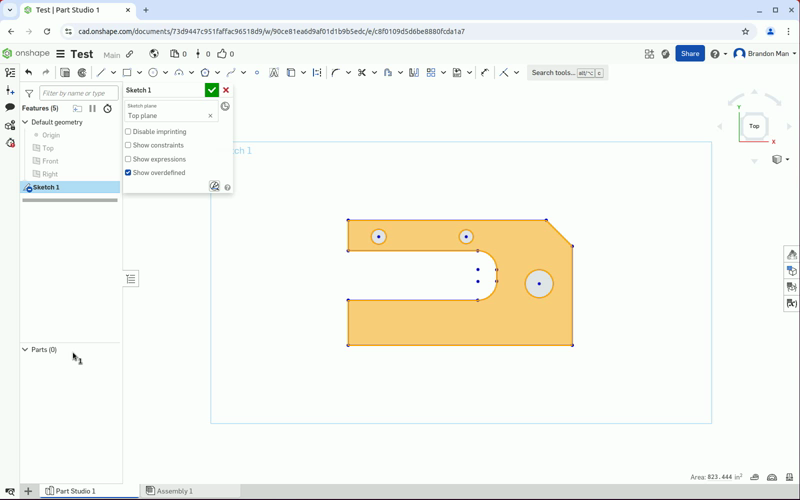
key(shift+y)
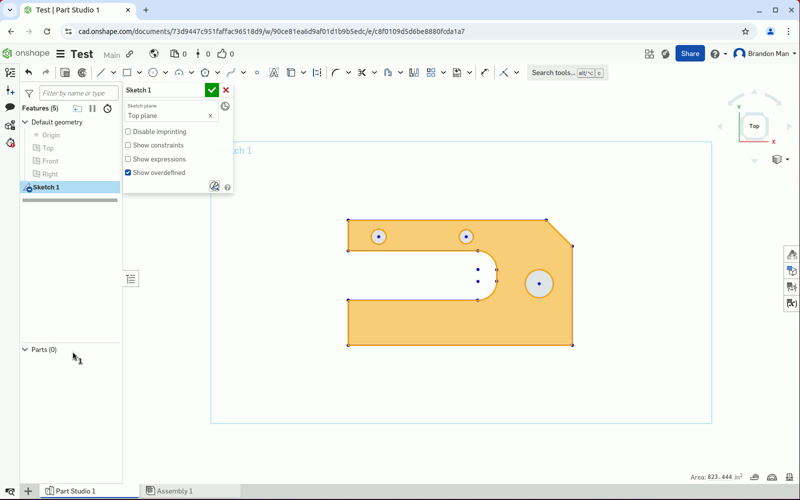
key(shift+e)
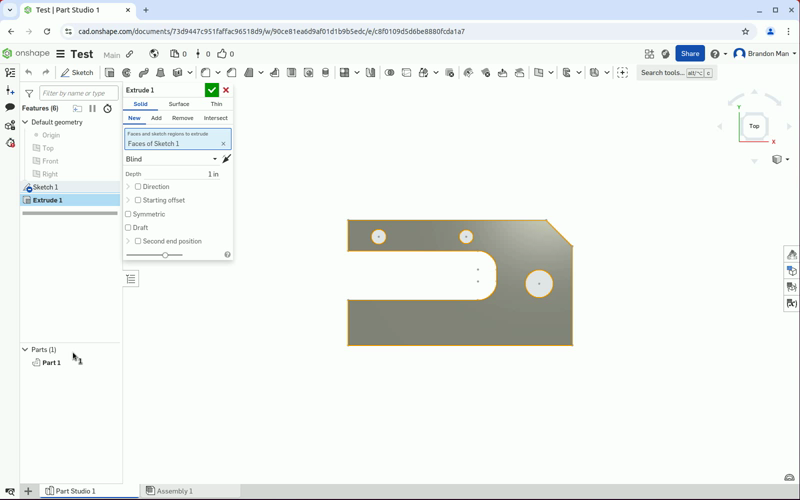
mouse_move(143, 106)
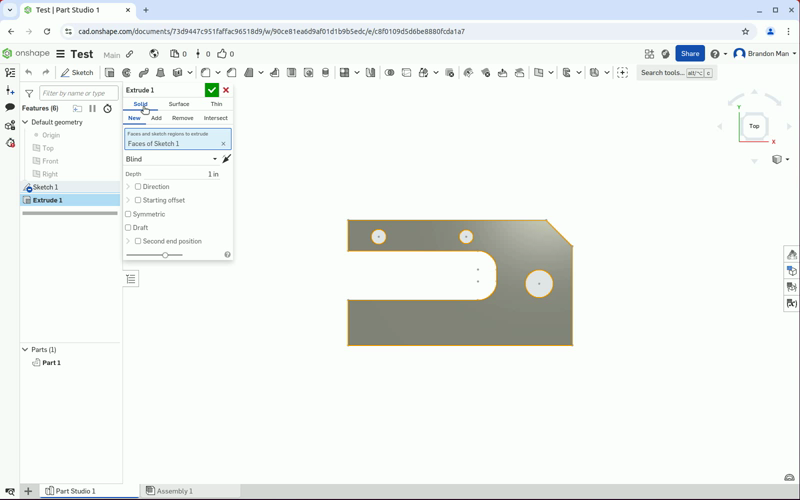
click(143, 106)
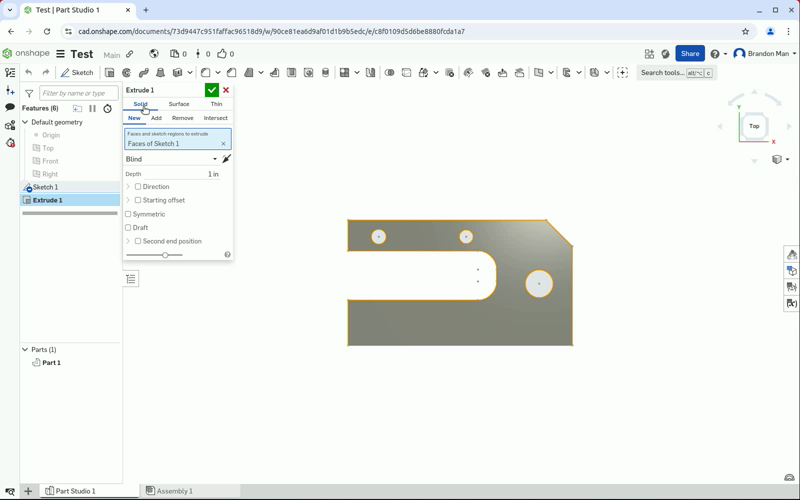
mouse_move(137, 120)
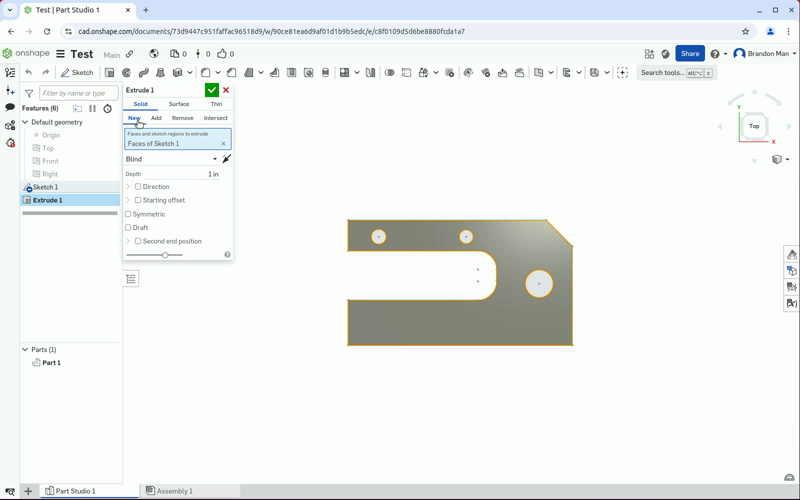
click(137, 120)
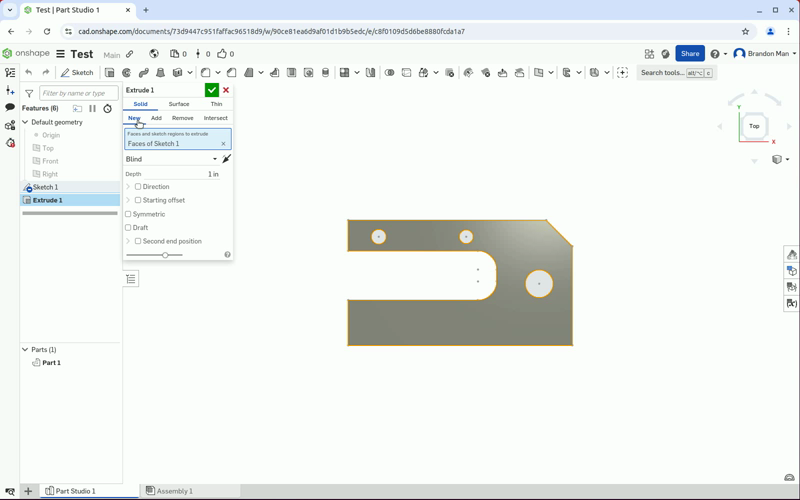
key(tab, 4)
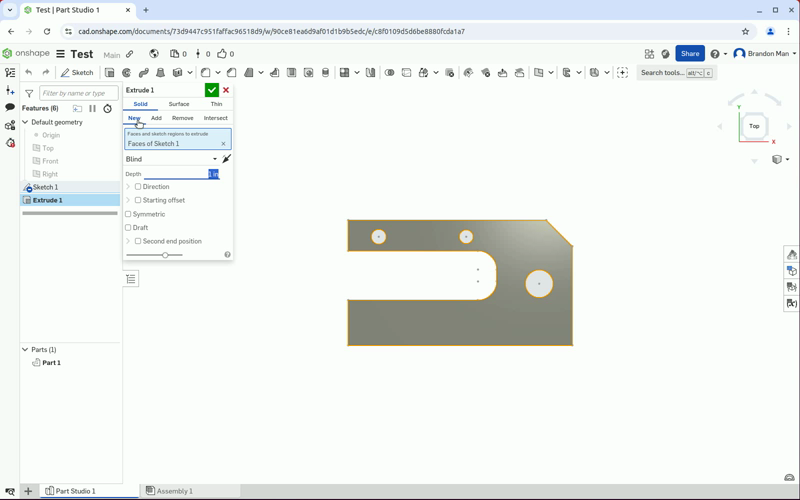
text(6.258)
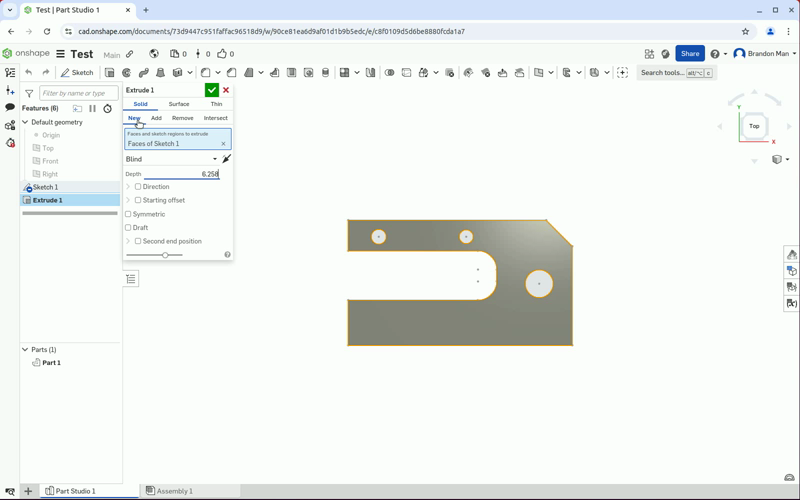
key(enter)
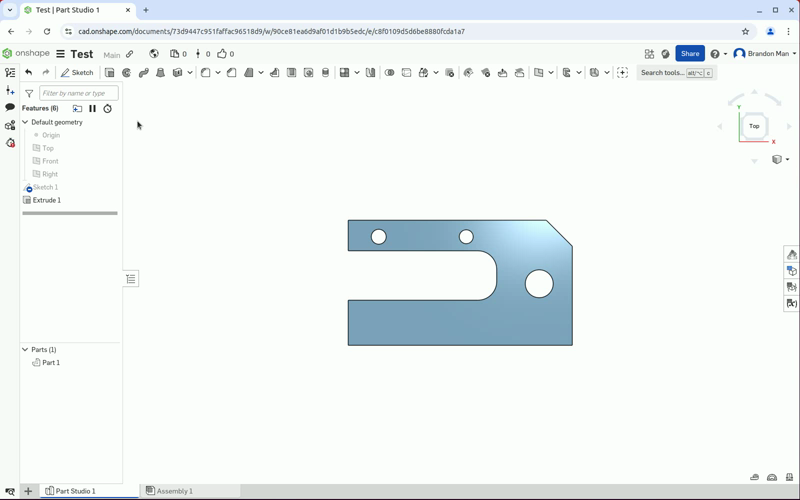
key(shift+h)
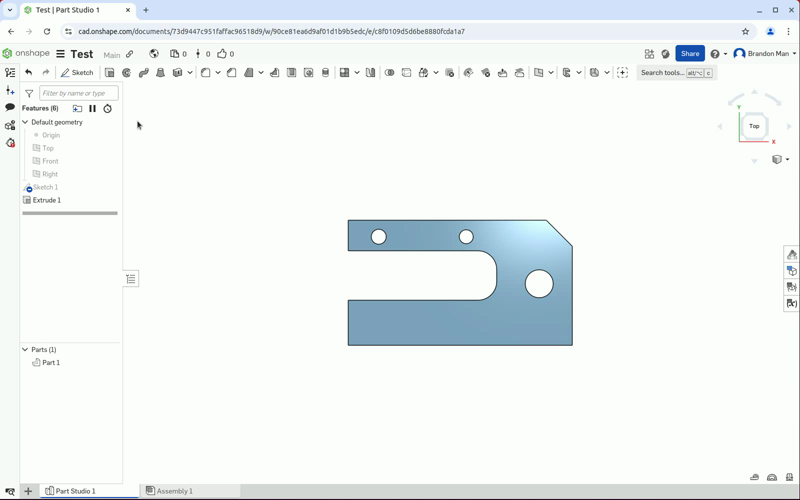
key(shift+h)
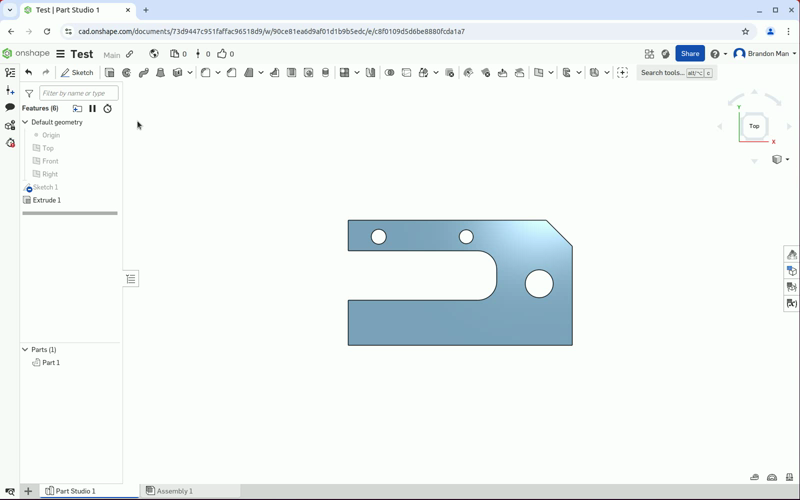
mouse_move(73, 189)
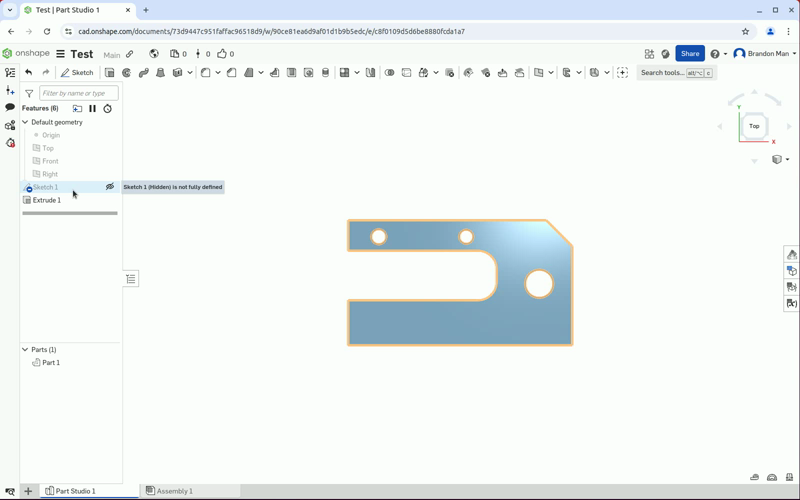
click(73, 189)
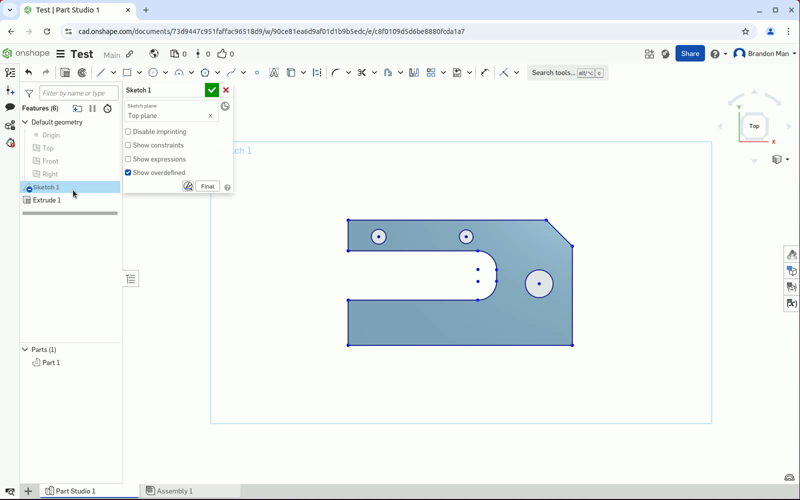
mouse_move(229, 92)
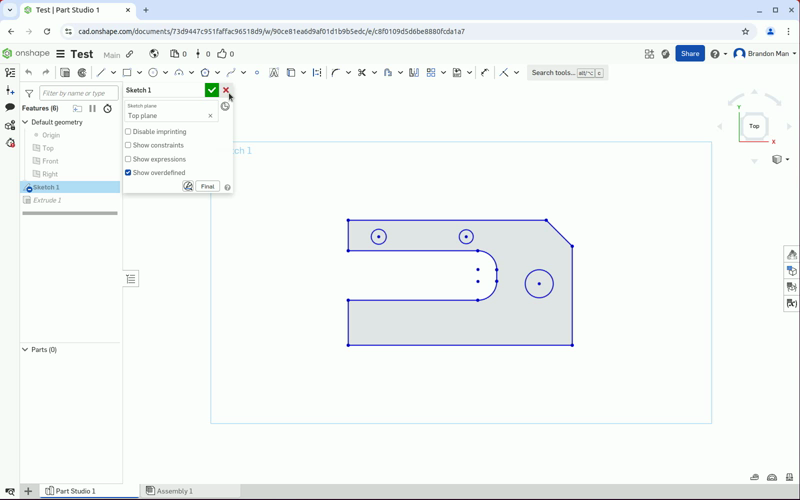
click(229, 92)
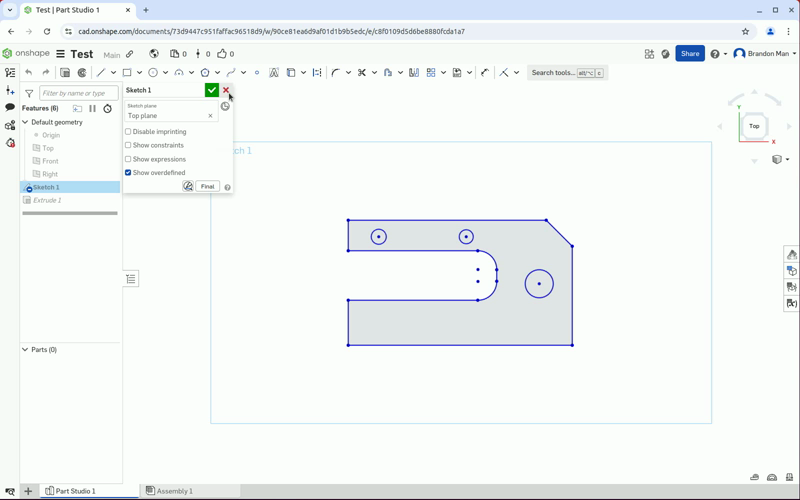
key(shift+s)
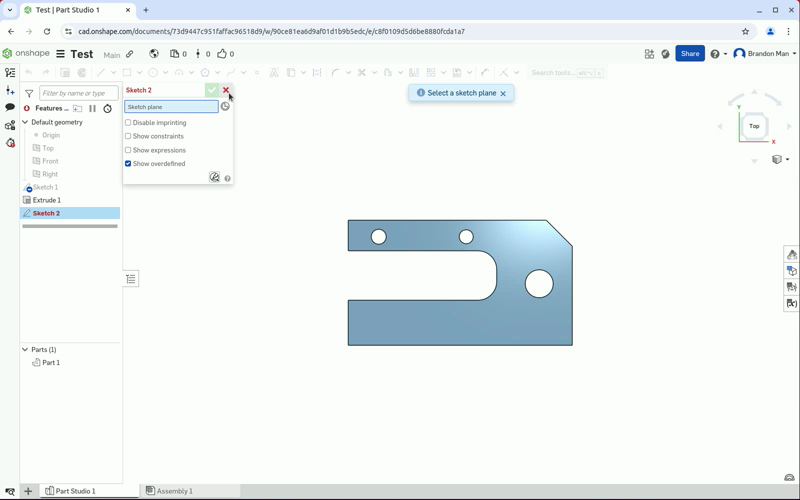
mouse_move(73, 150)
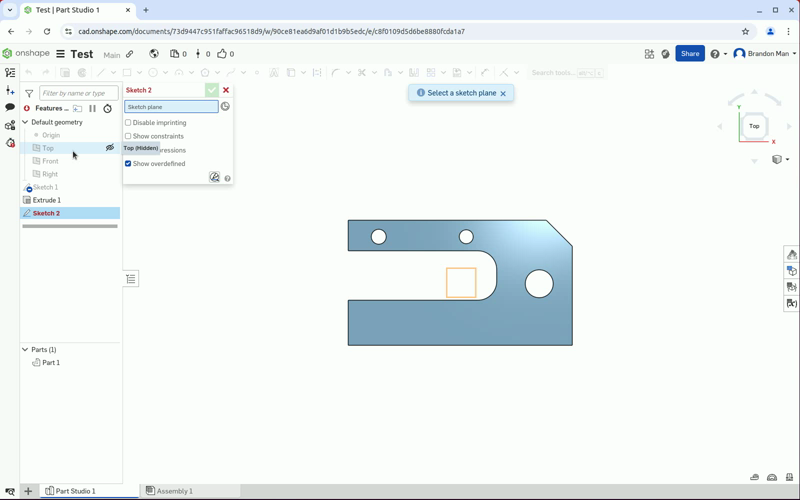
click(73, 150)
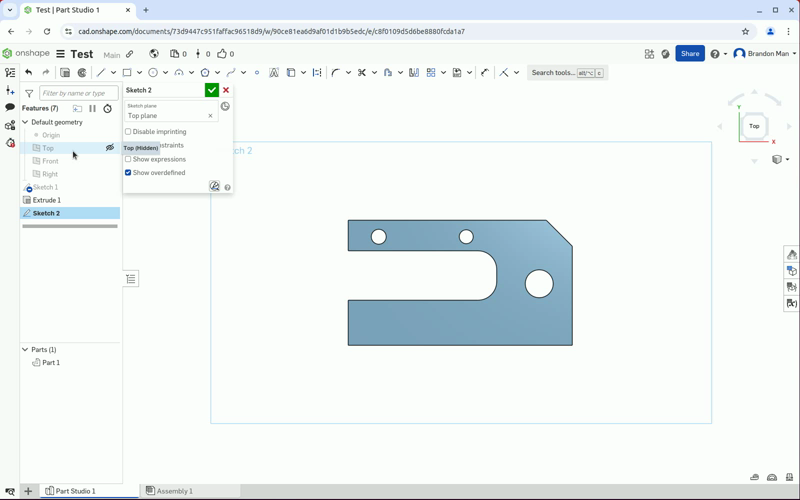
mouse_move(73, 352)
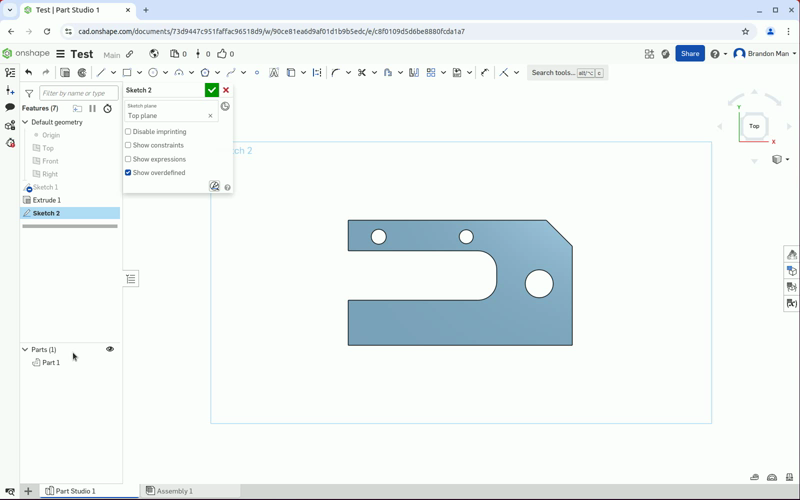
key(y)
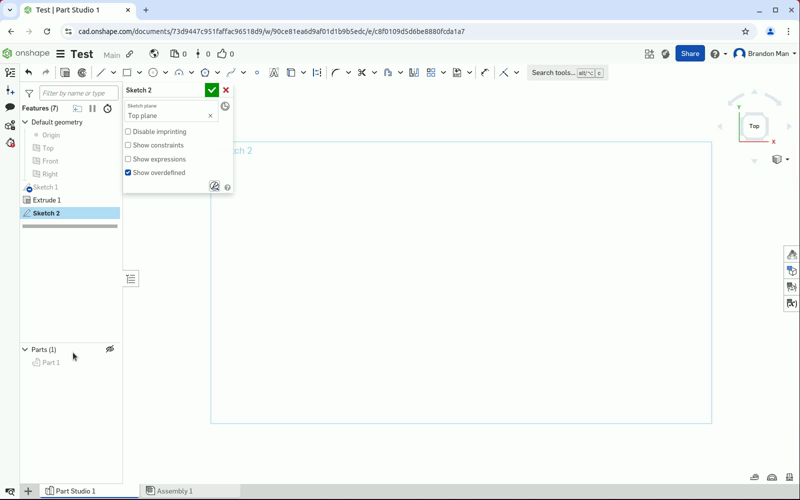
key(l)
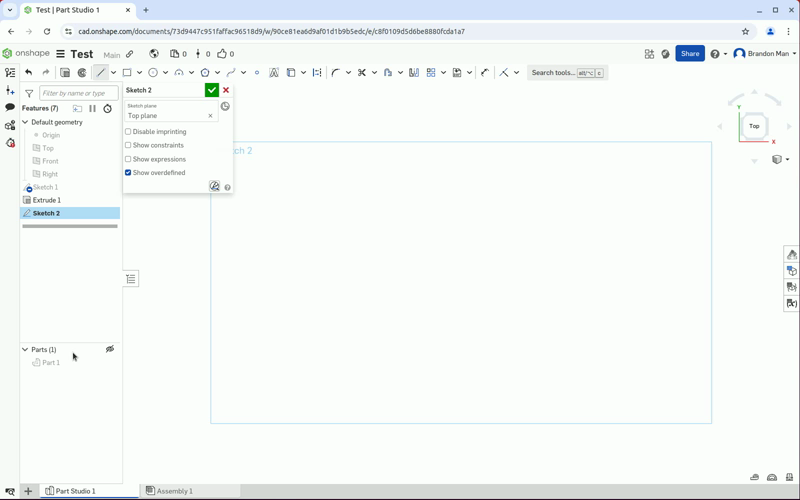
key_down(shift)
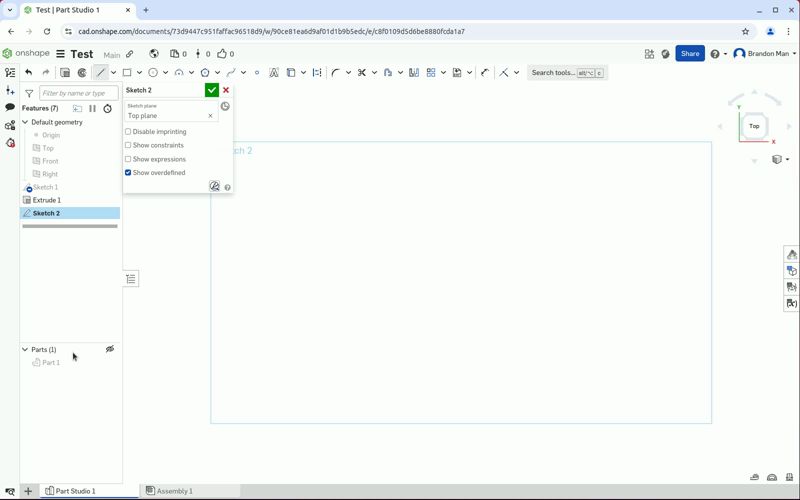
mouse_move(348, 300)
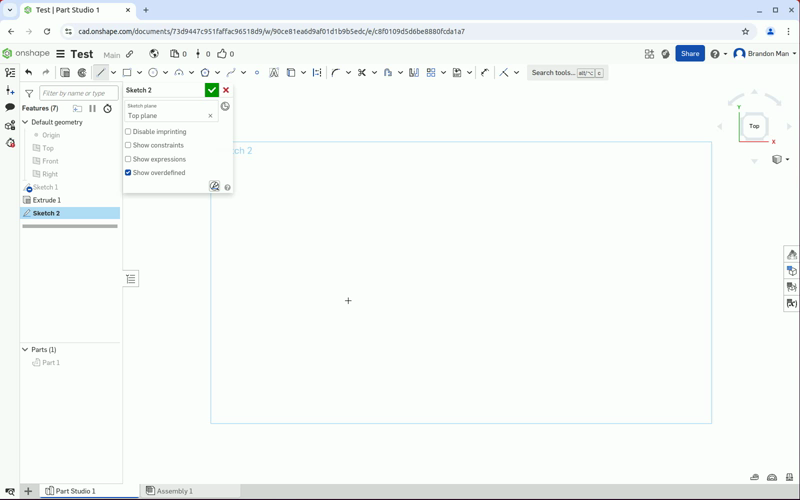
click(348, 300)
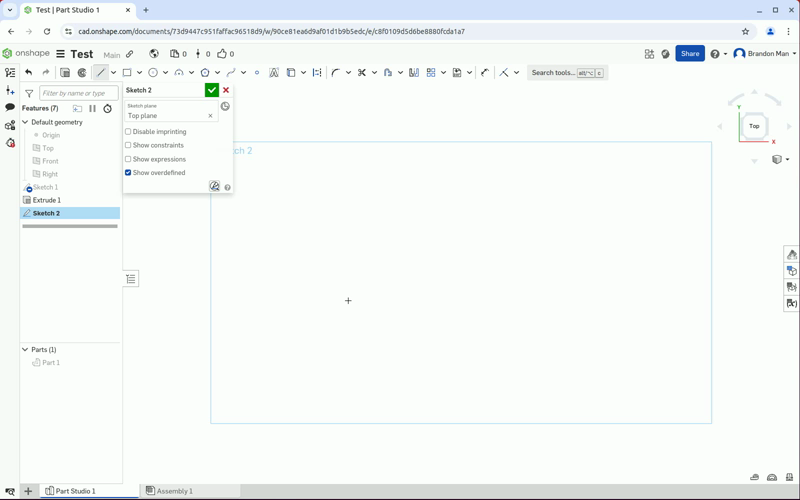
key_up(shift)
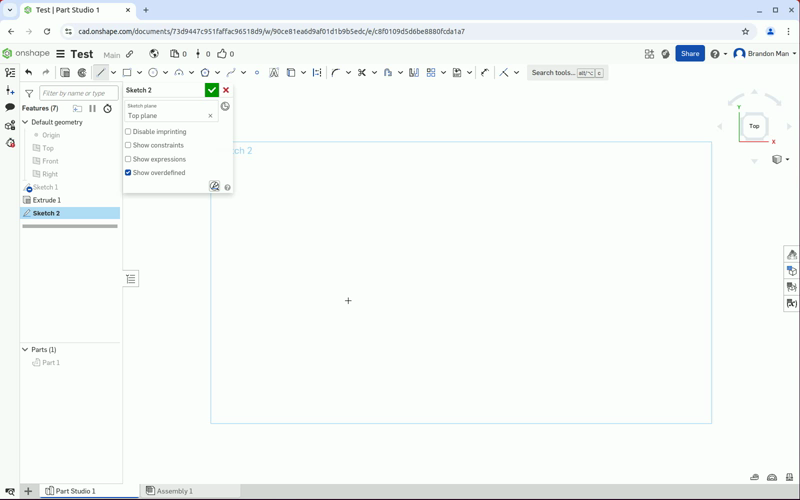
key_down(shift)
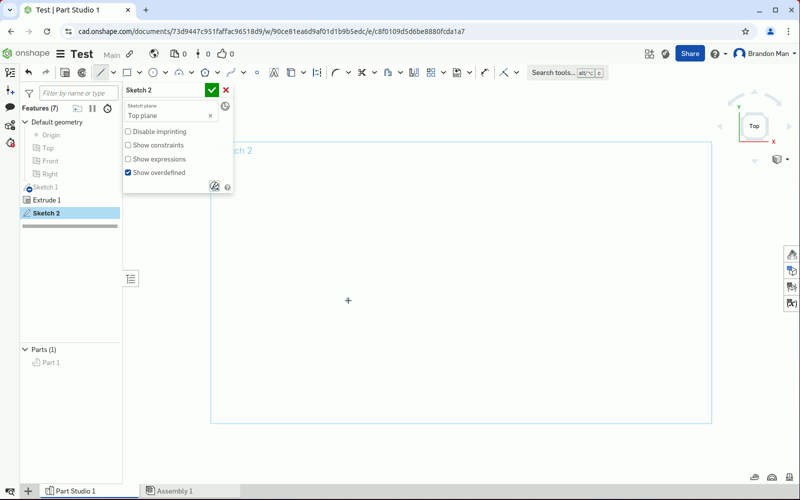
mouse_move(477, 300)
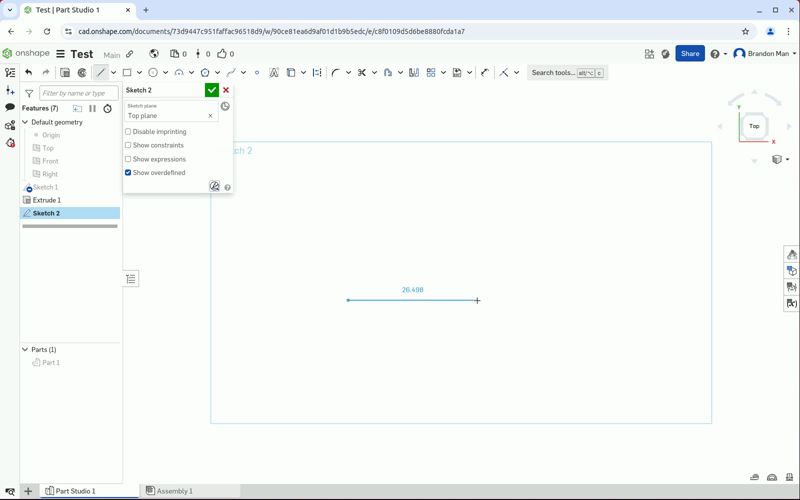
click(477, 300)
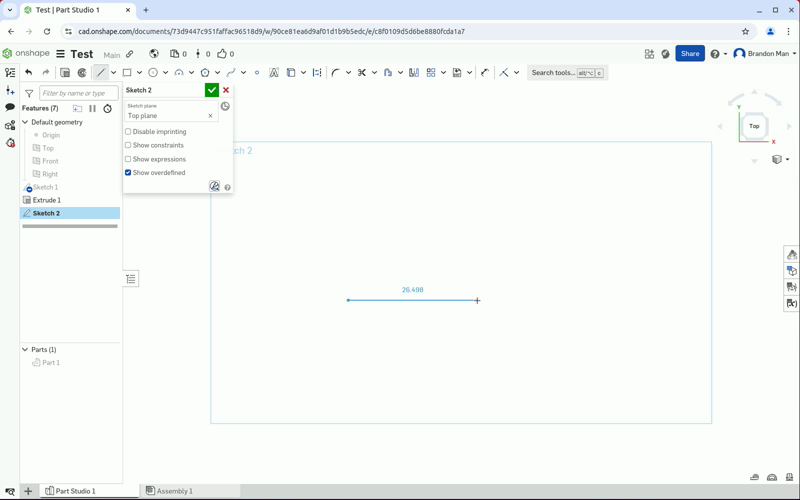
key_up(shift)
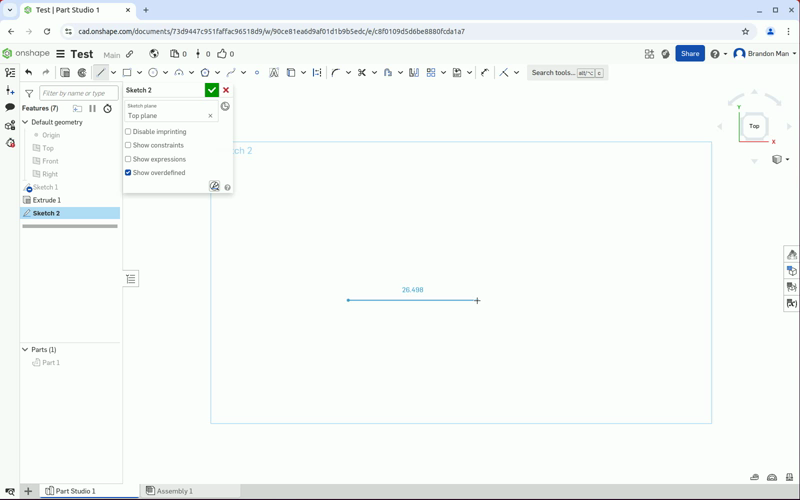
key(esc)
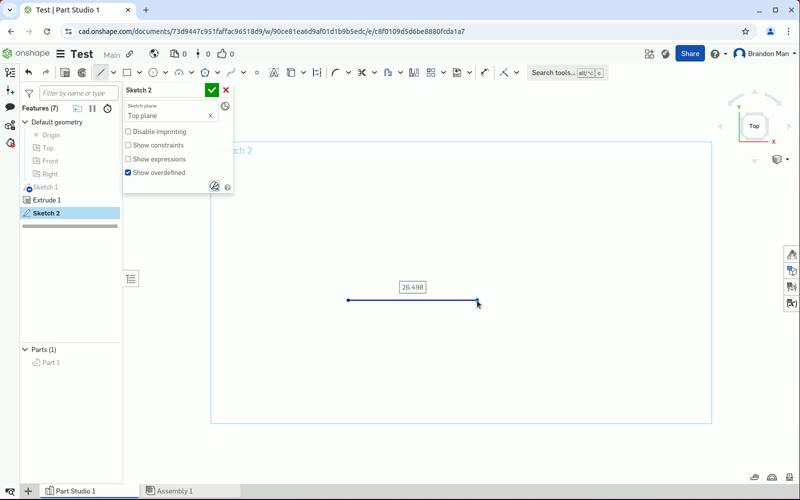
key(a)
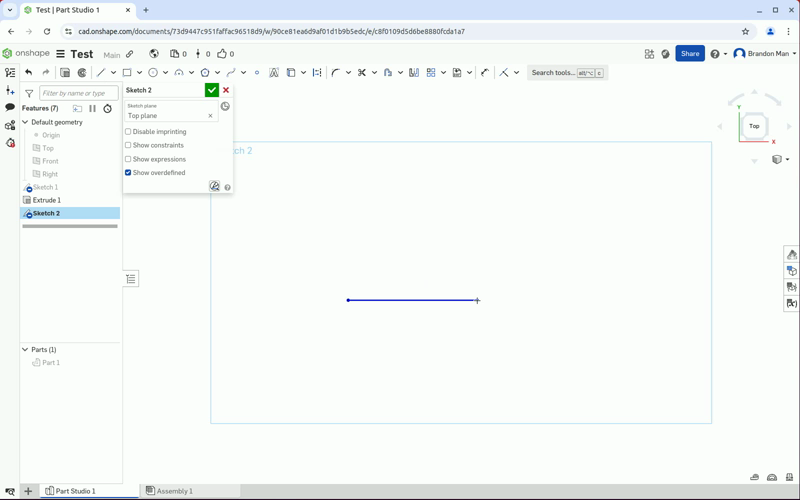
mouse_move(477, 300)
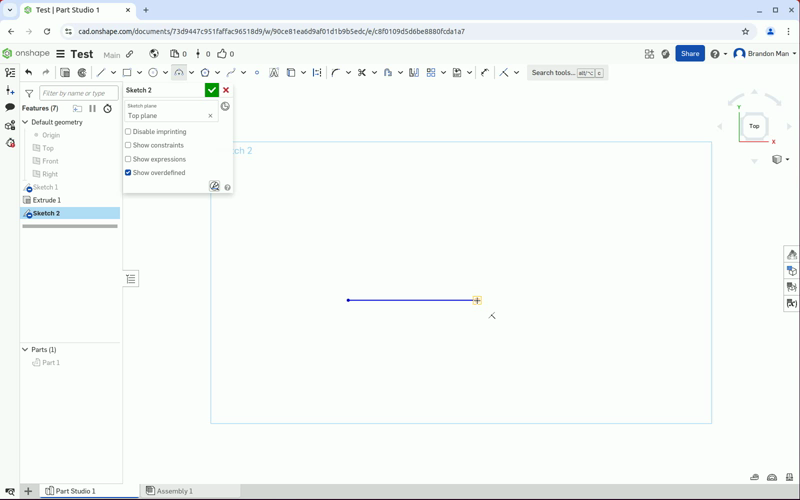
click(477, 300)
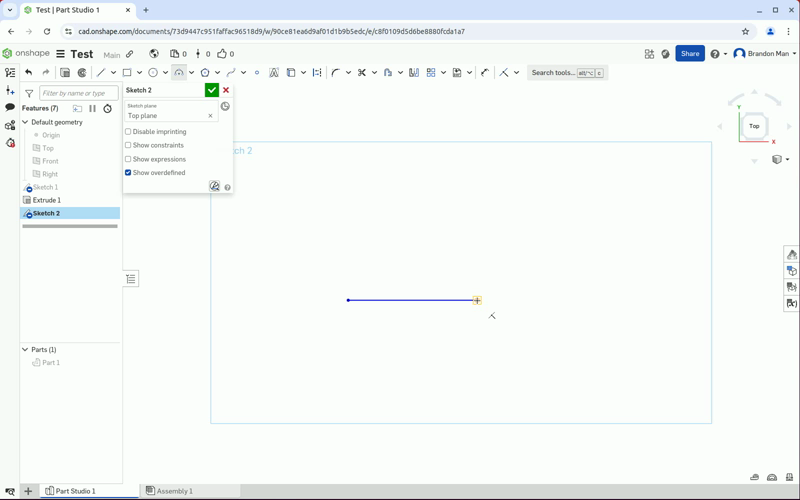
key_down(shift)
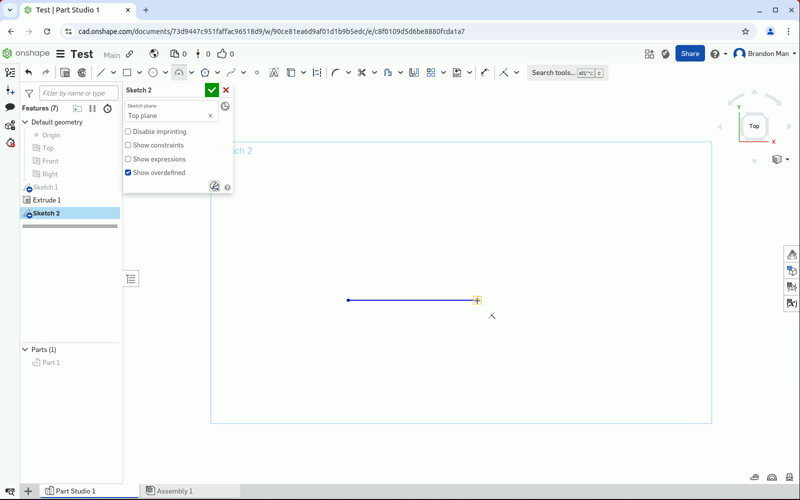
mouse_move(498, 279)
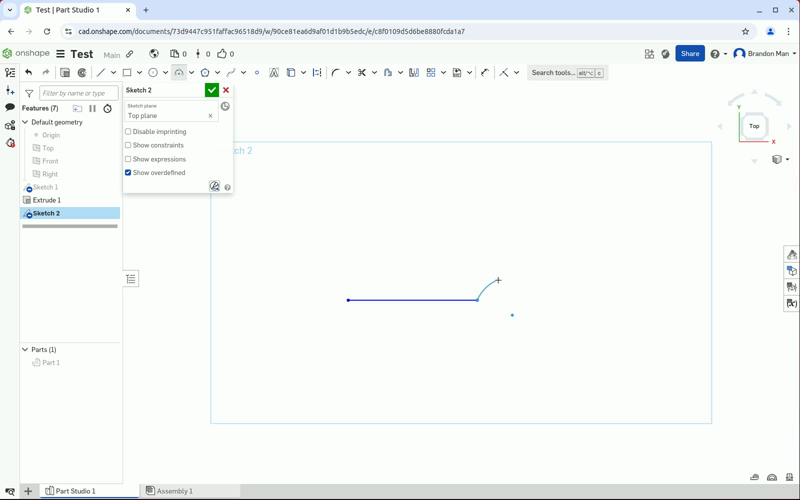
click(498, 279)
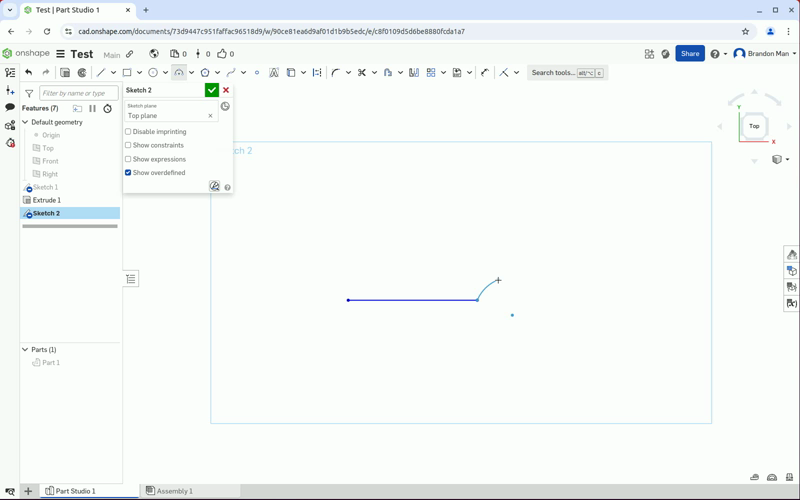
mouse_move(492, 294)
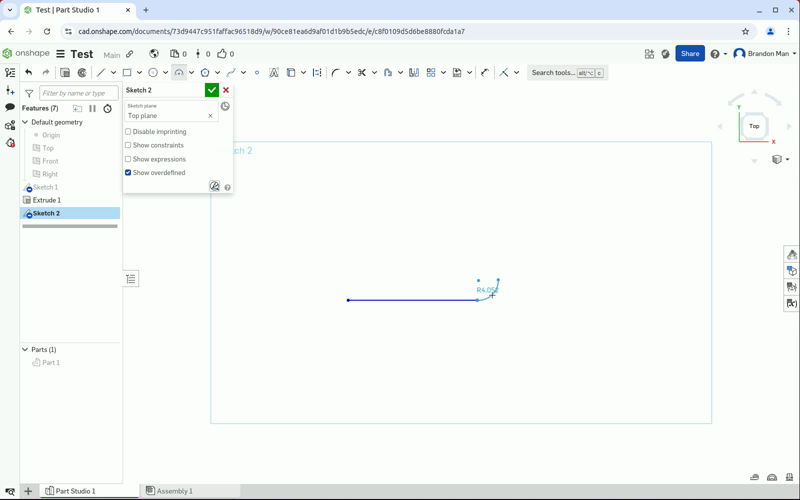
click(492, 294)
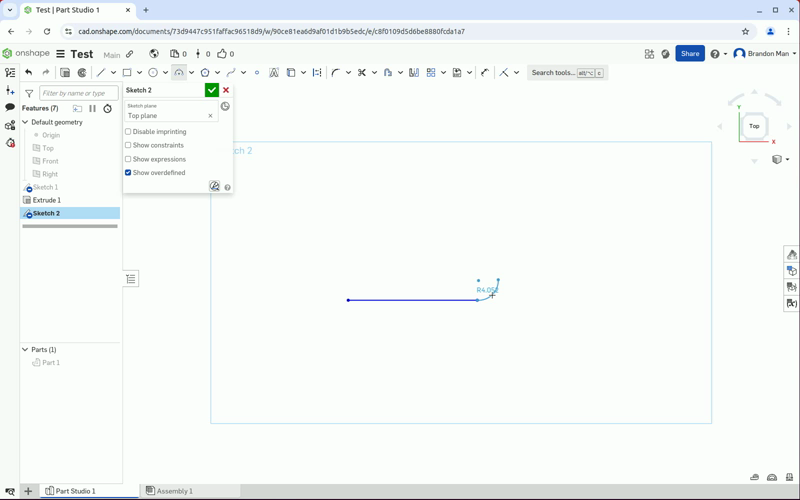
key_up(shift)
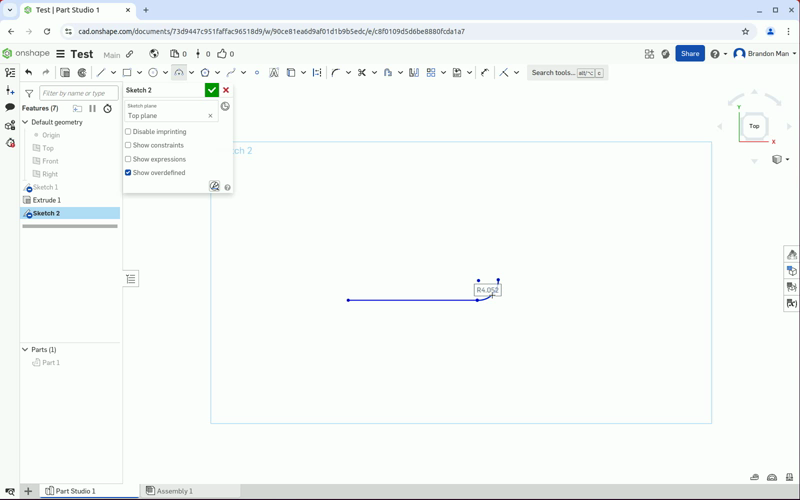
key(esc)
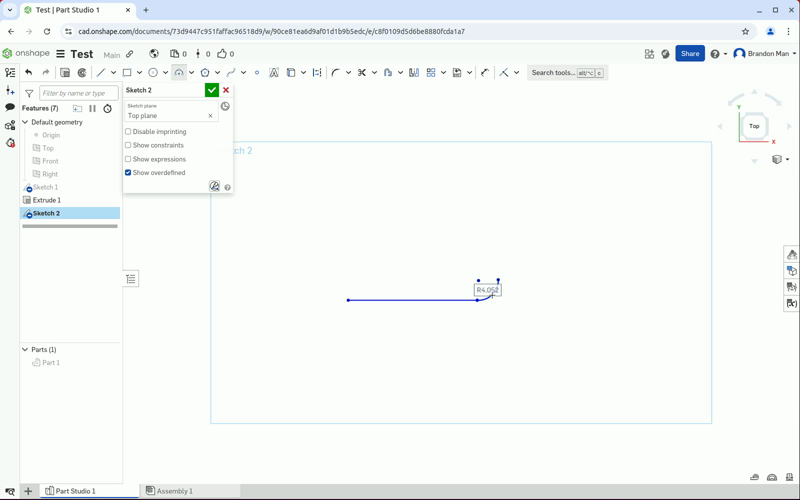
key(l)
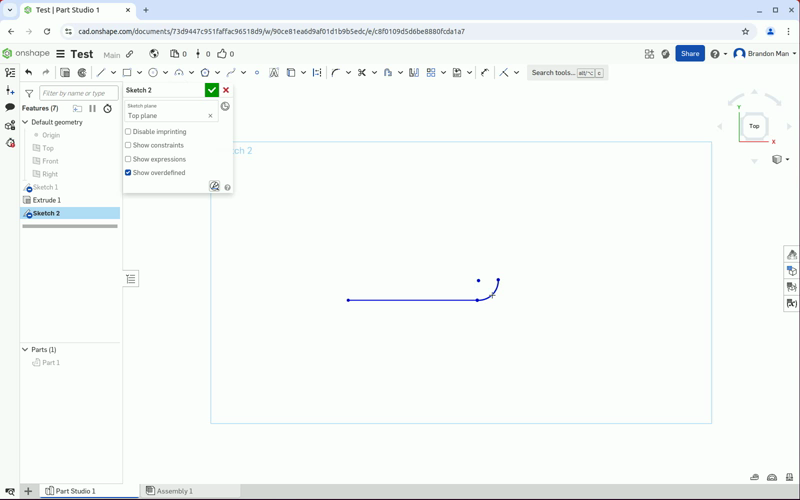
mouse_move(498, 279)
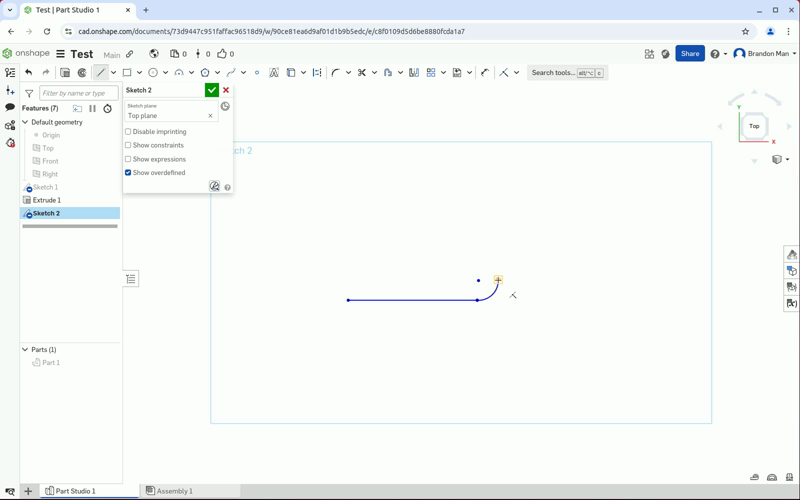
click(498, 279)
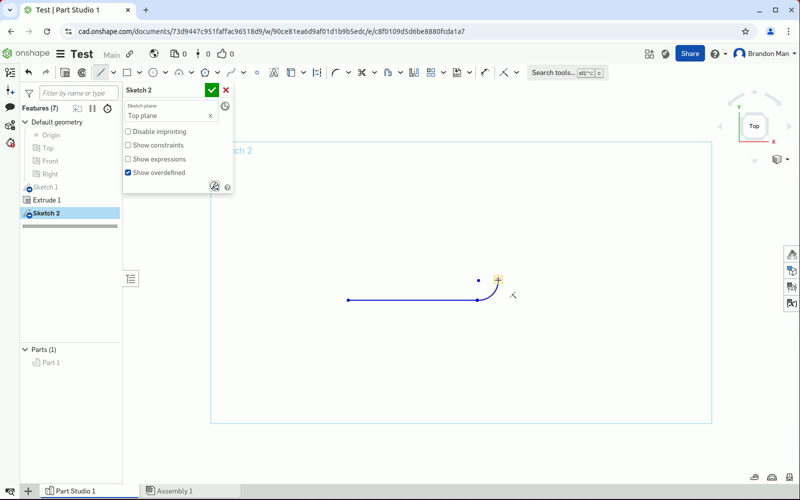
key_down(shift)
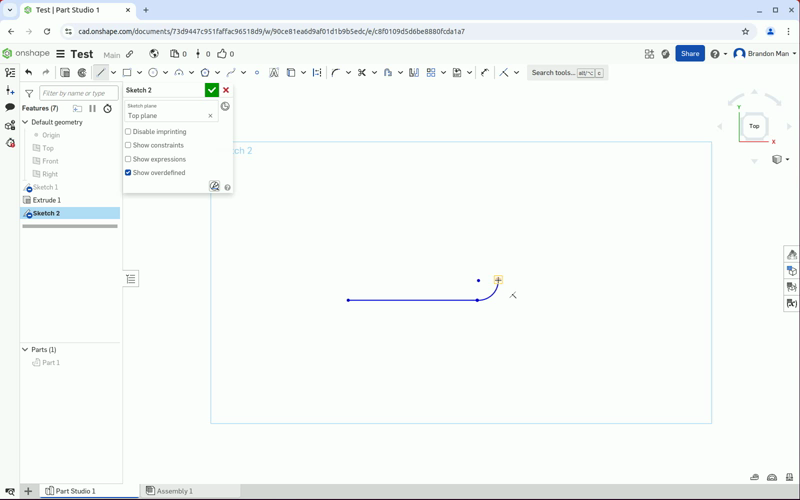
mouse_move(528, 279)
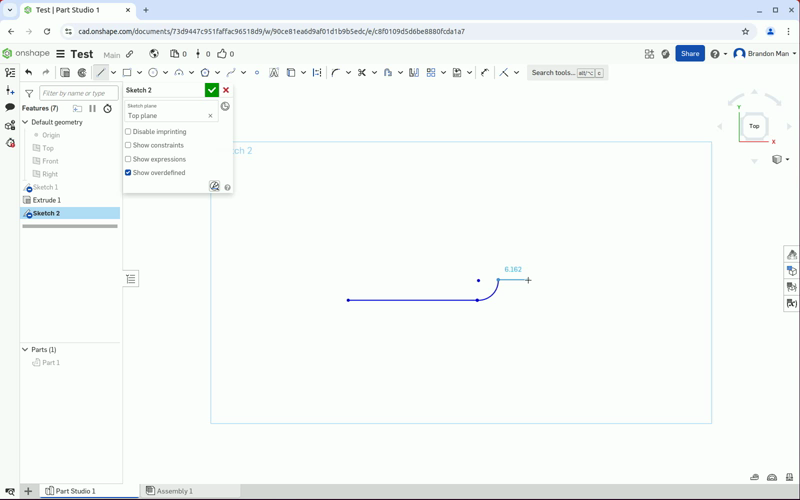
mouse_move(498, 270)
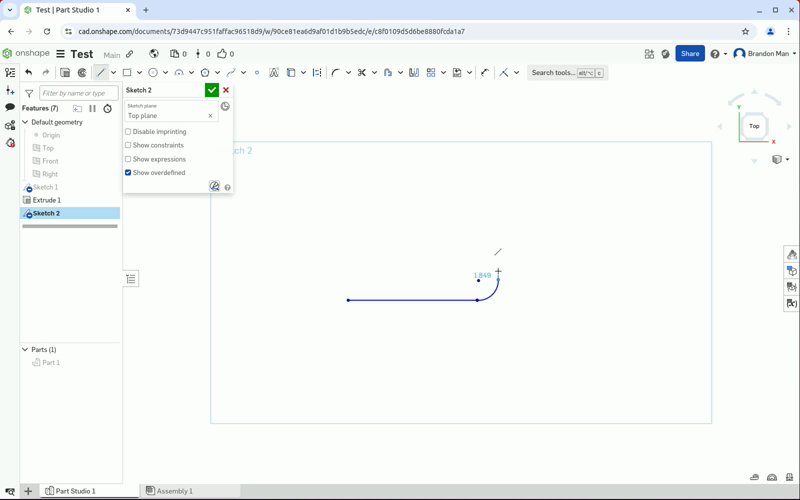
click(498, 270)
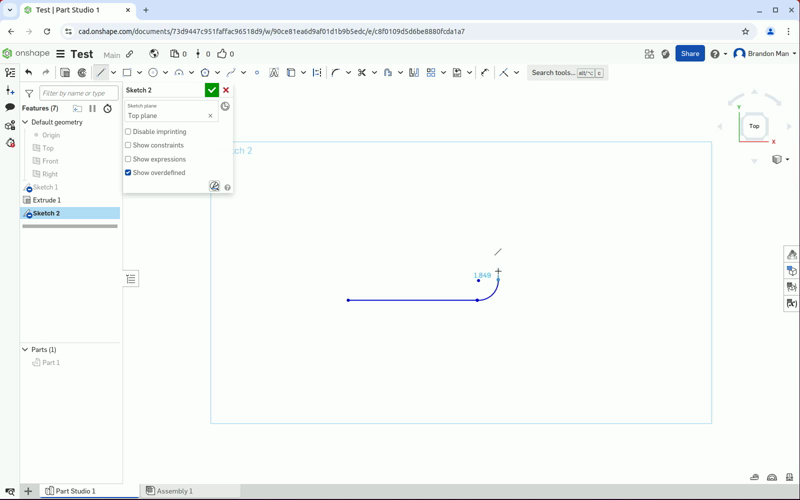
key_up(shift)
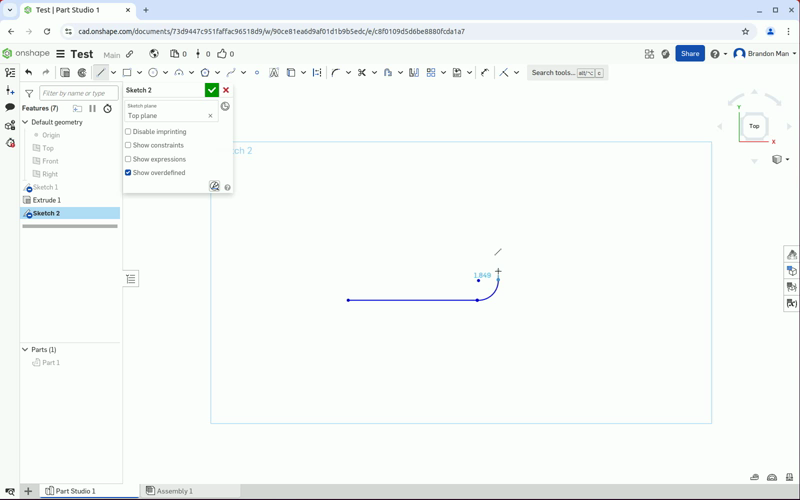
key(esc)
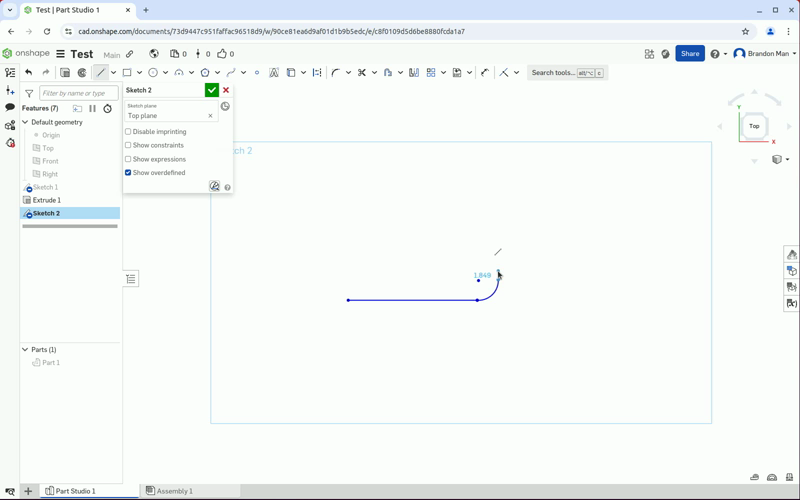
key(a)
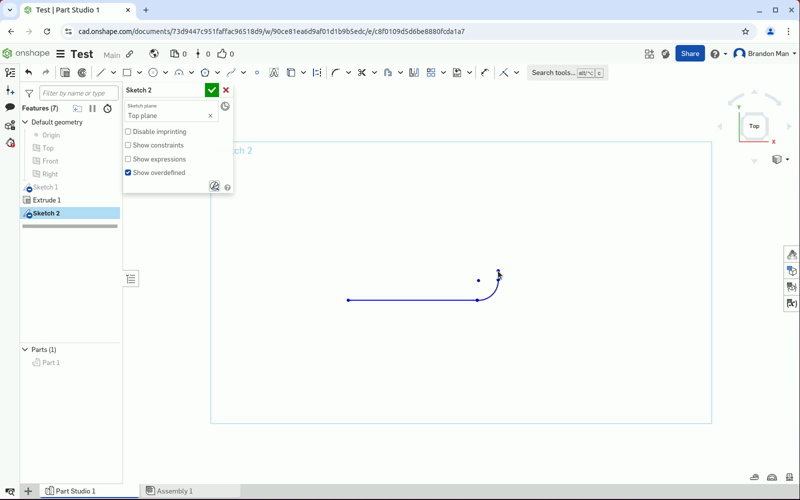
mouse_move(498, 270)
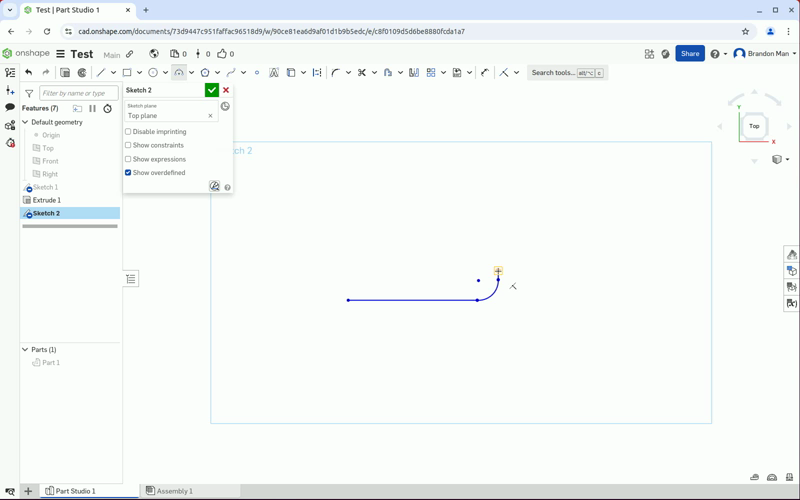
click(498, 270)
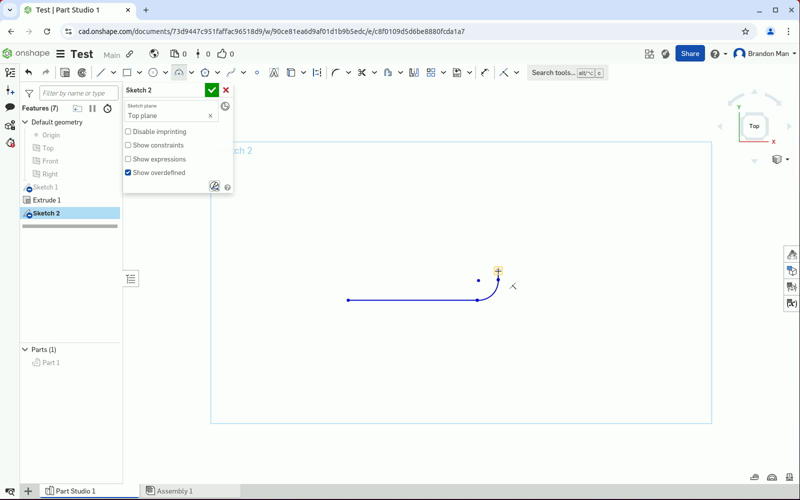
key_down(shift)
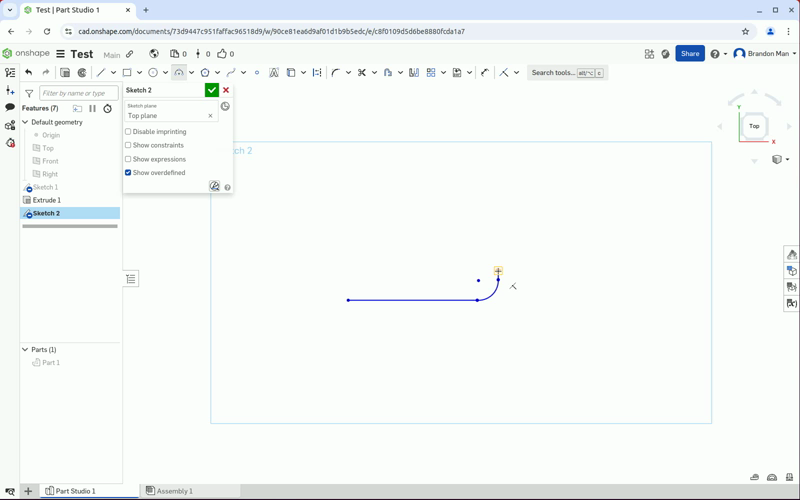
mouse_move(477, 250)
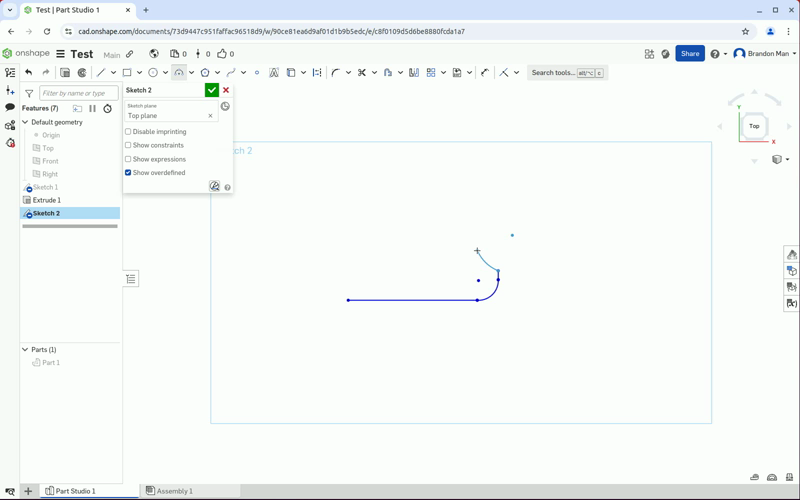
click(477, 250)
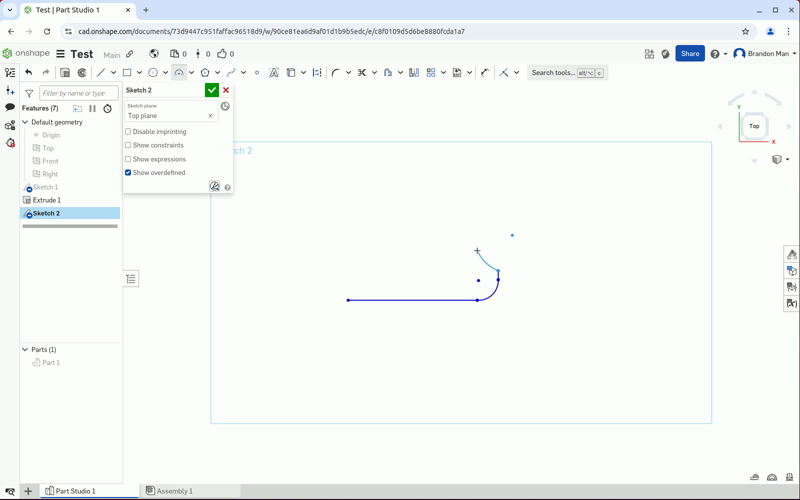
mouse_move(492, 256)
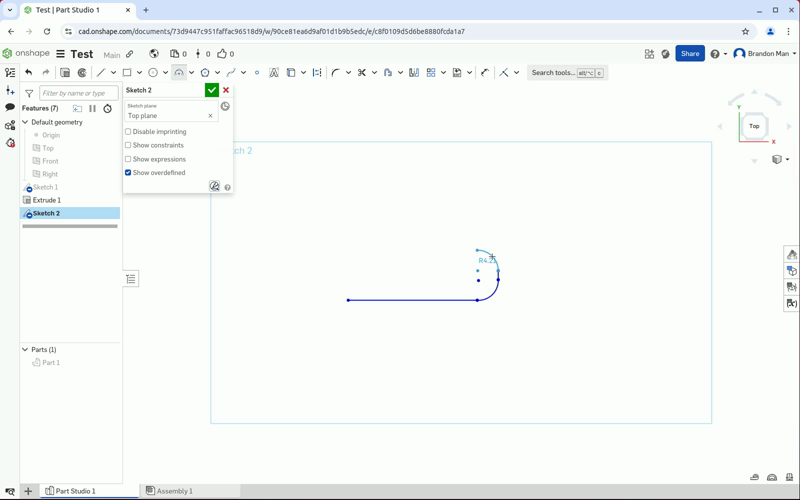
click(492, 256)
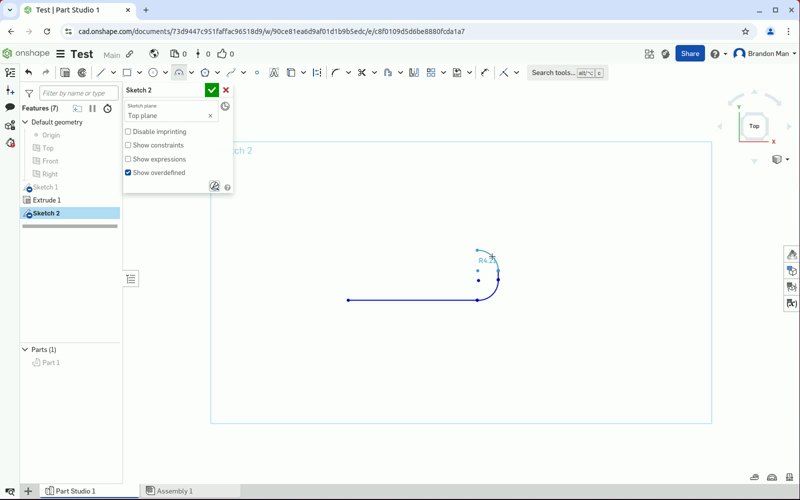
key_up(shift)
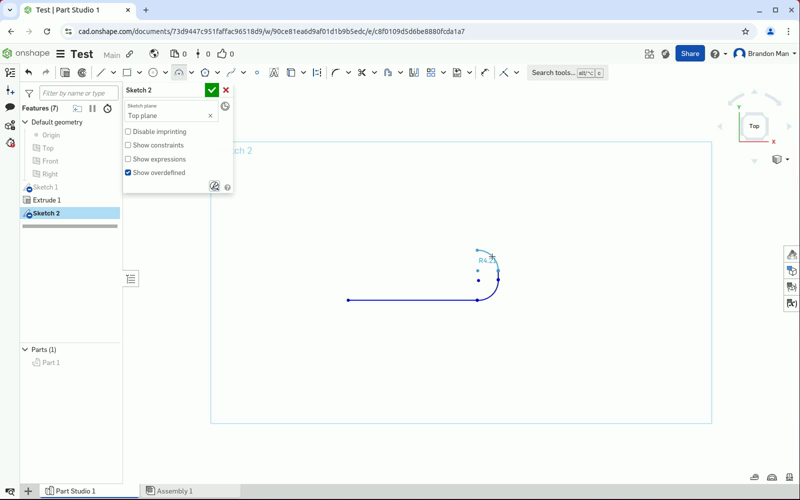
key(esc)
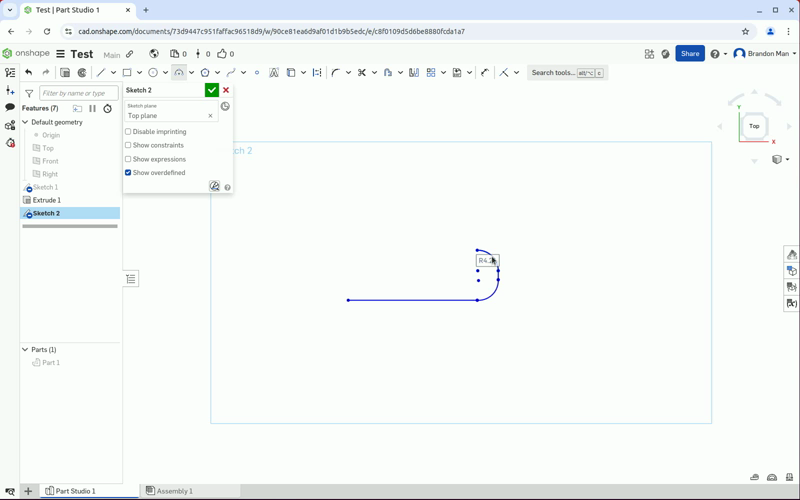
key(l)
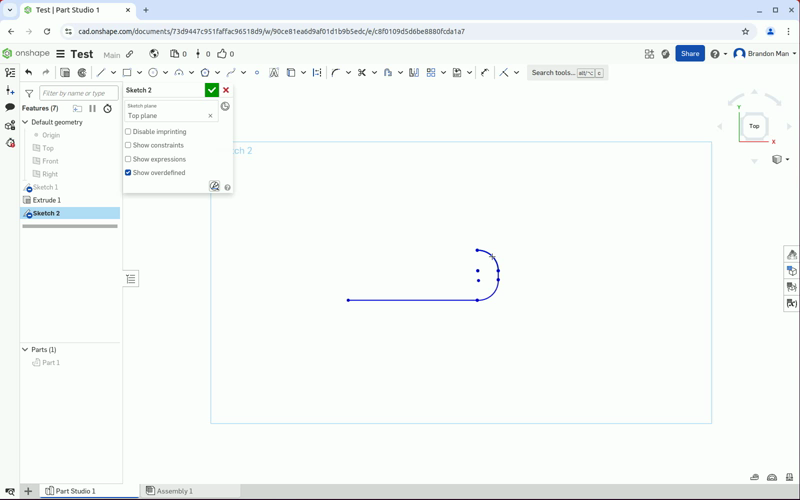
mouse_move(477, 250)
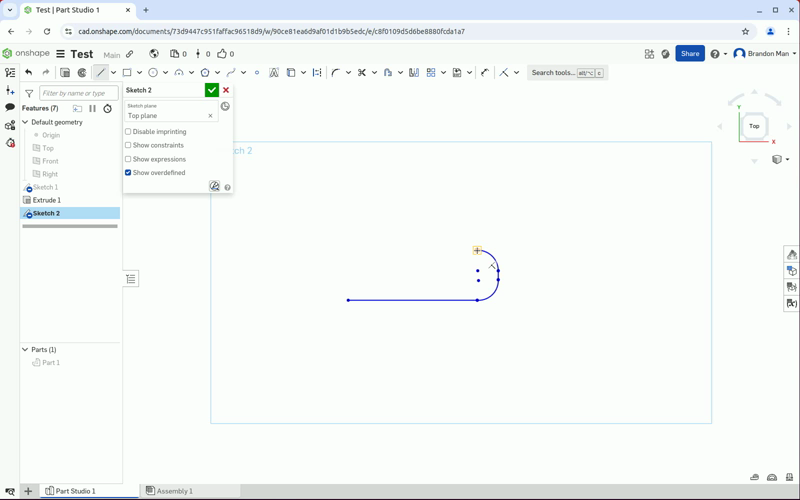
click(477, 250)
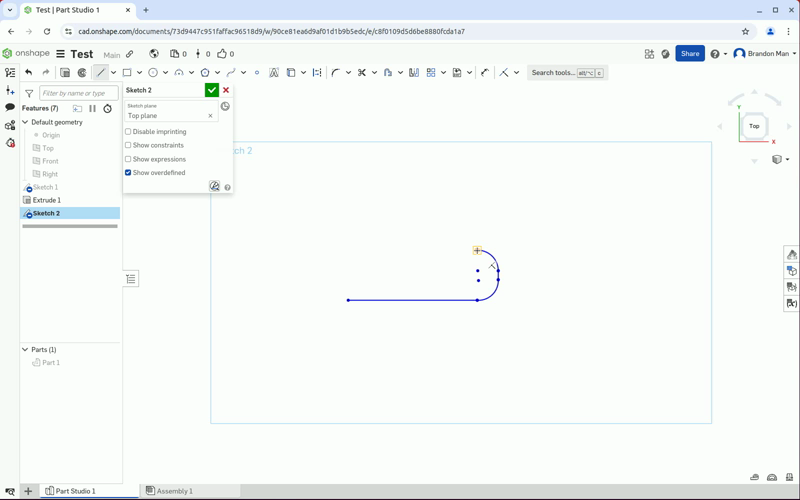
key_down(shift)
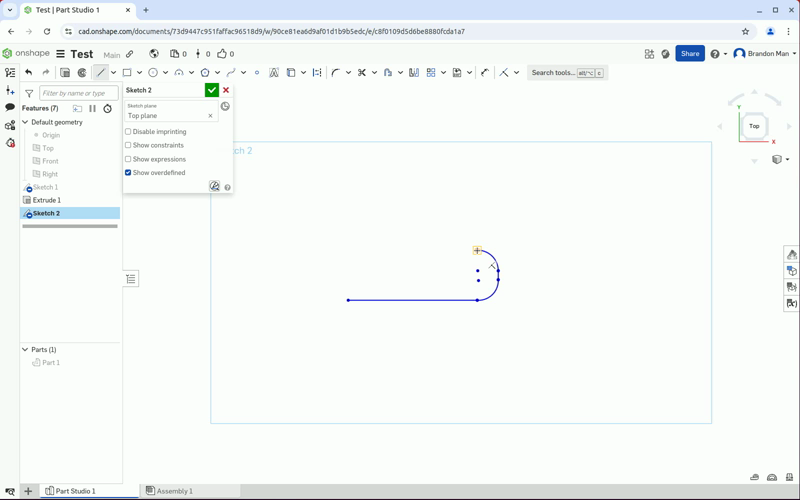
mouse_move(348, 250)
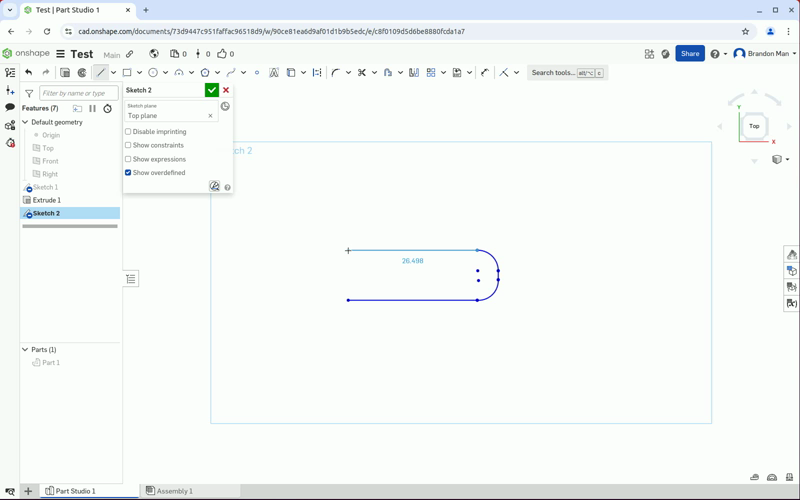
click(348, 250)
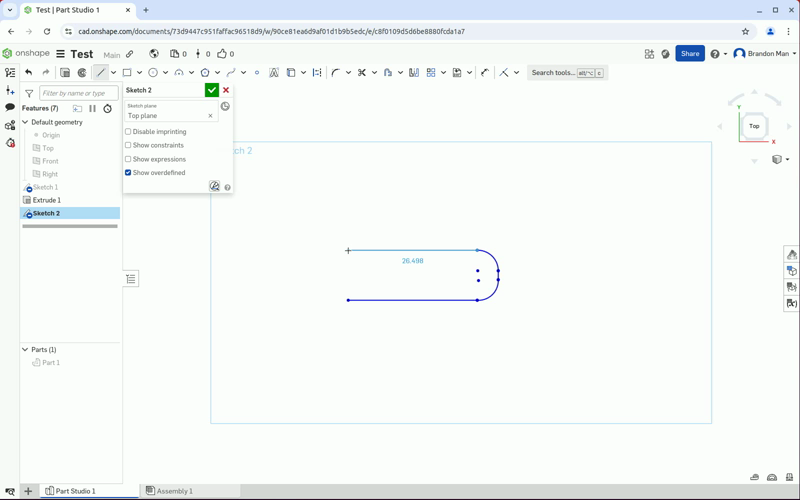
key_up(shift)
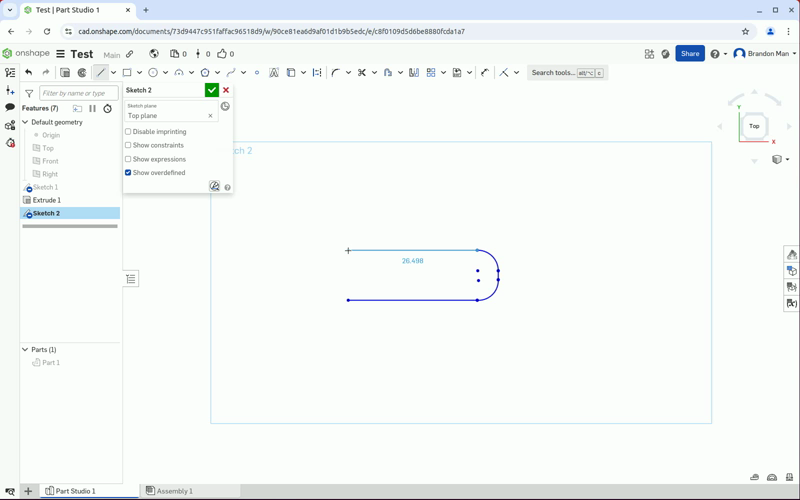
mouse_move(378, 250)
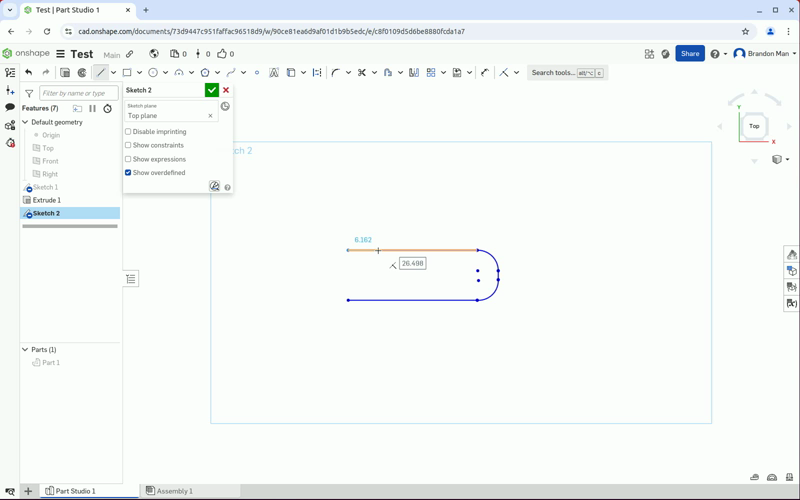
key_down(shift)
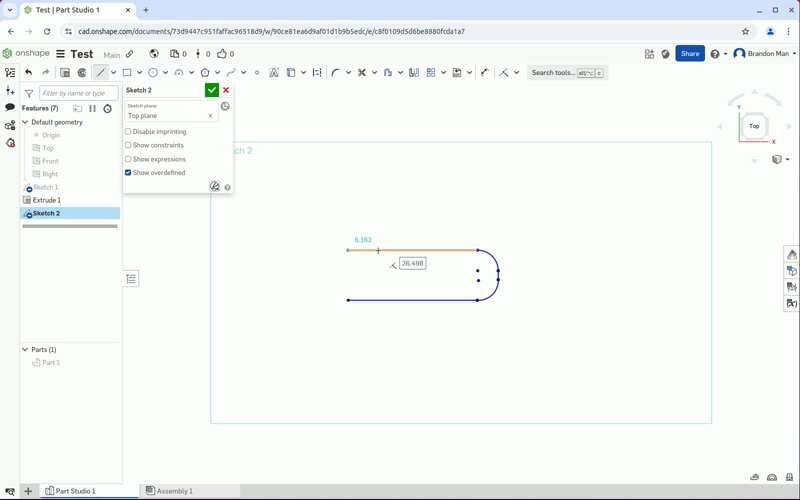
mouse_move(348, 300)
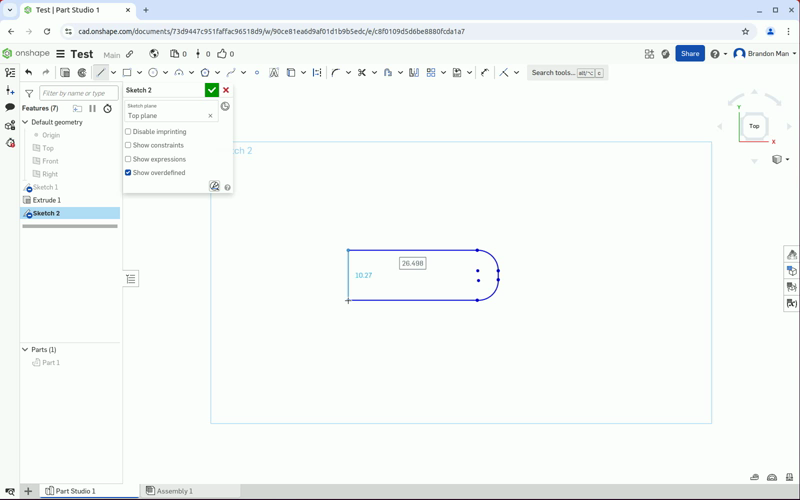
key_up(shift)
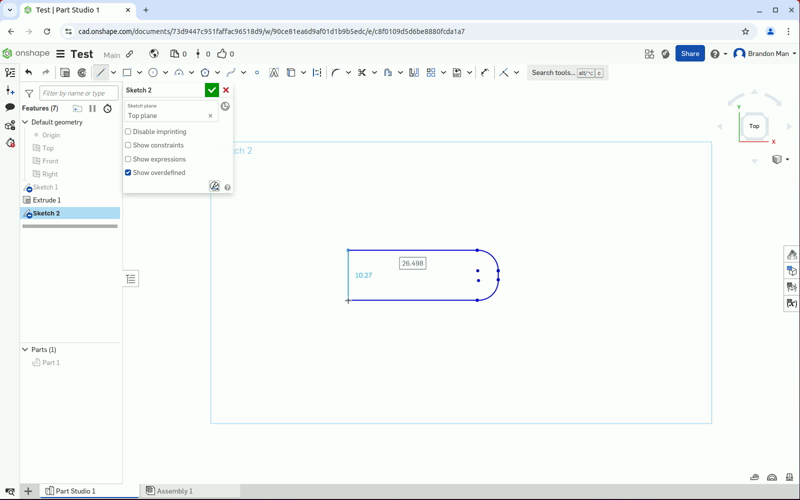
click(348, 300)
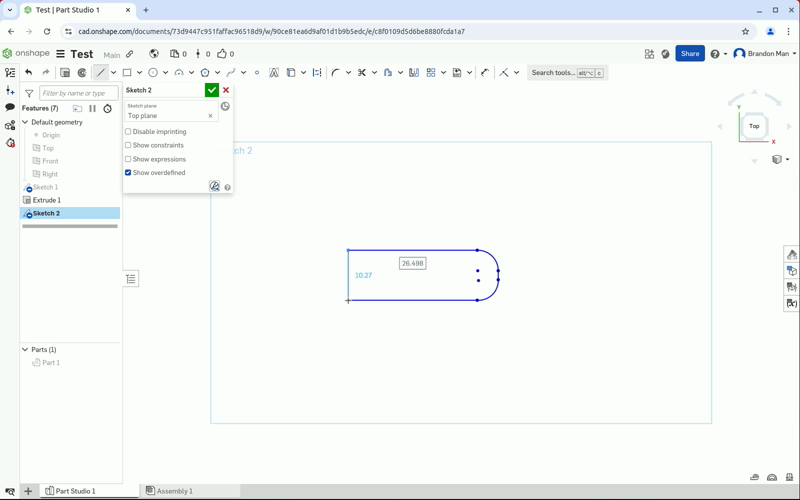
key(esc)
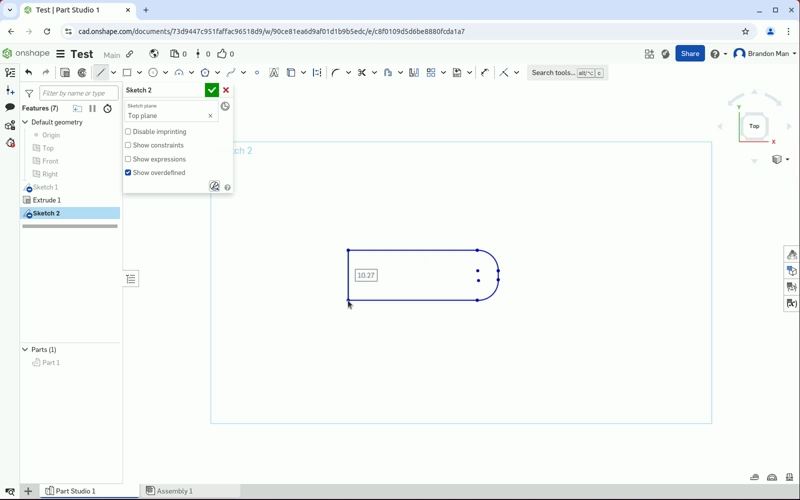
mouse_move(468, 270)
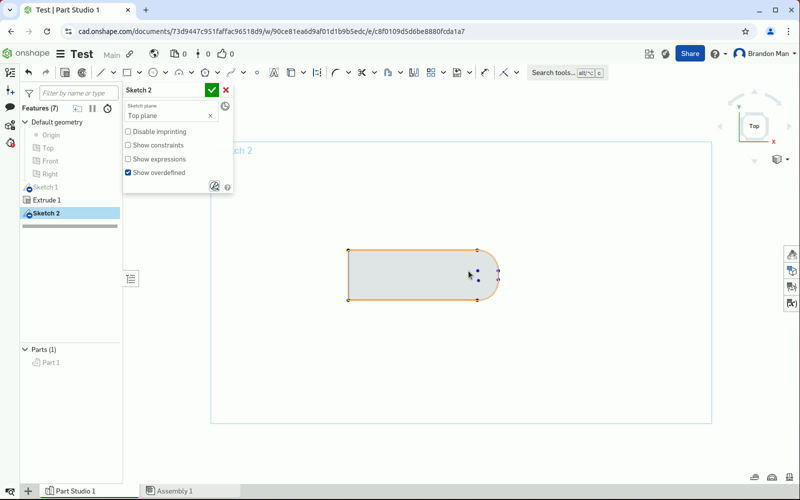
click(468, 270)
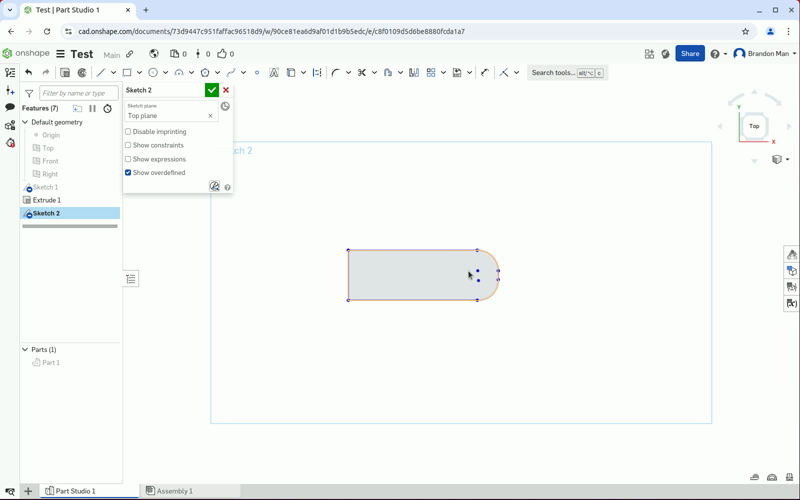
mouse_move(73, 352)
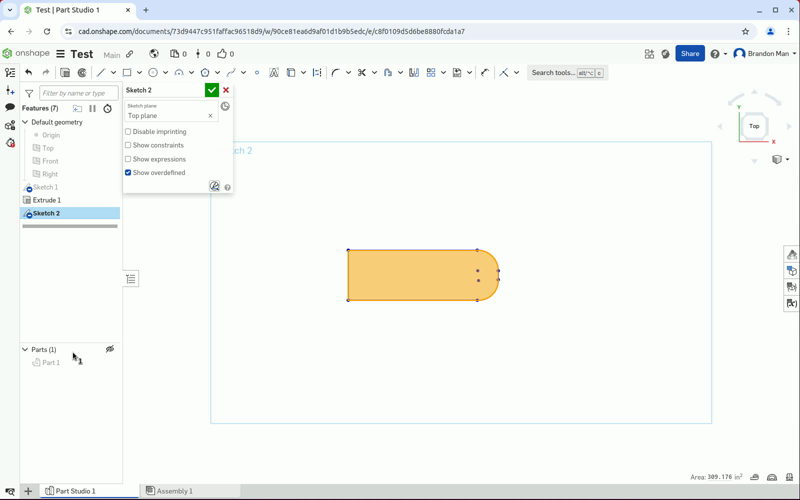
key(shift+y)
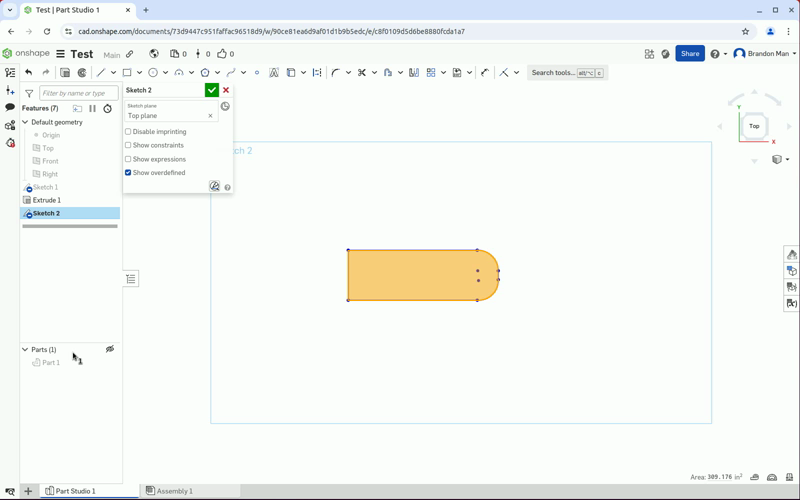
key(shift+e)
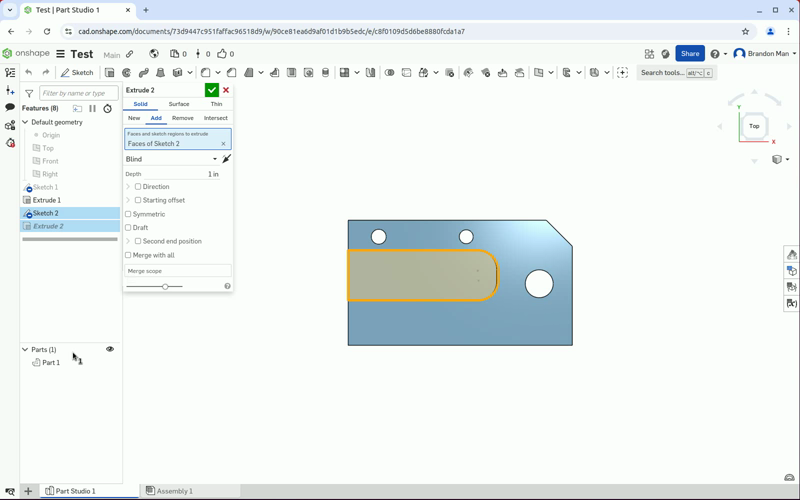
mouse_move(143, 106)
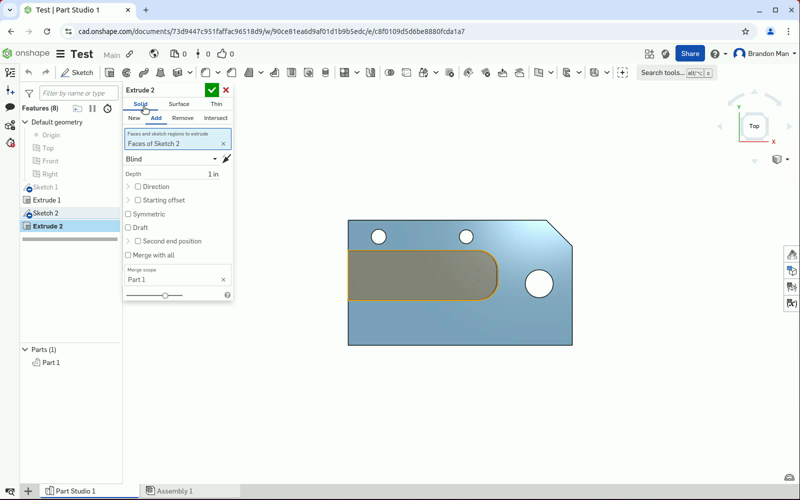
click(143, 106)
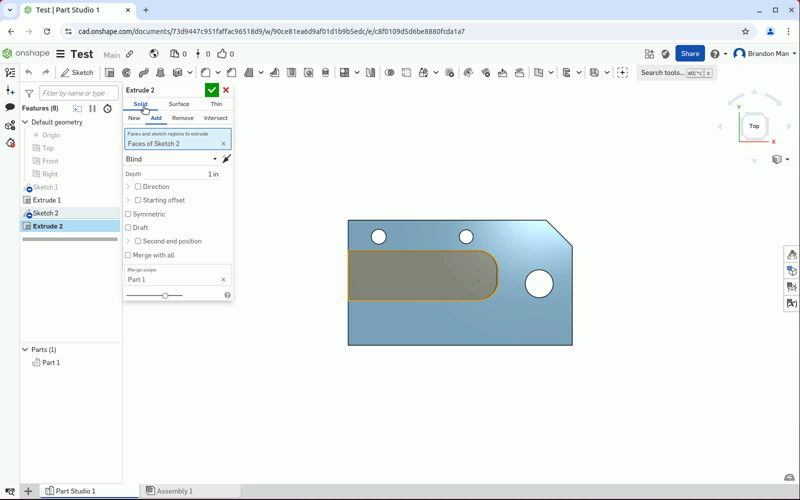
mouse_move(137, 120)
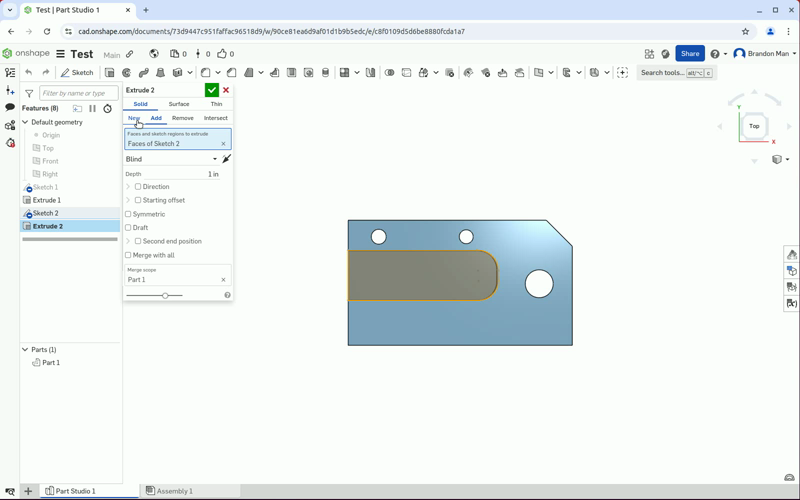
click(137, 120)
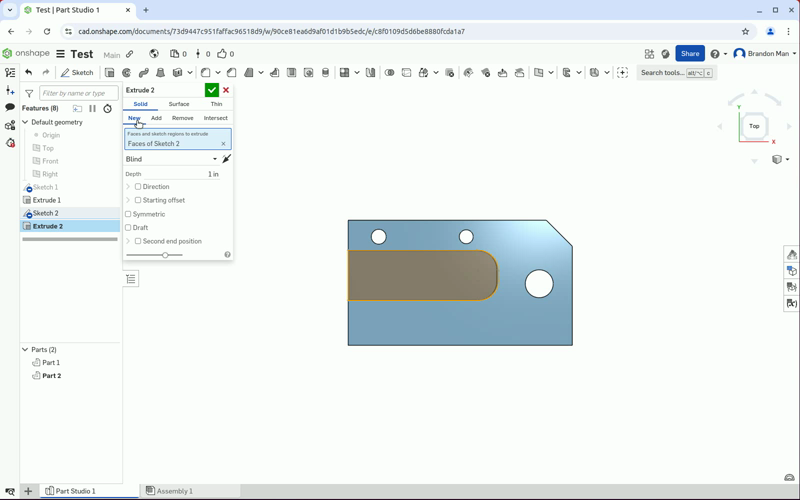
key(tab, 4)
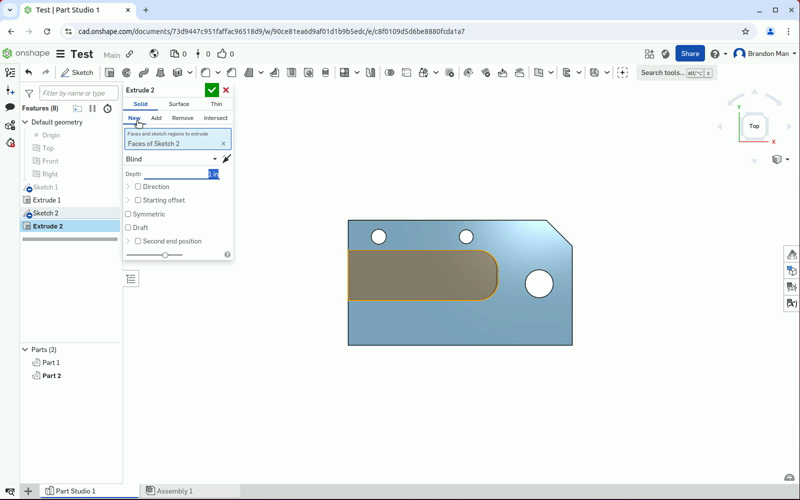
text(6.258)
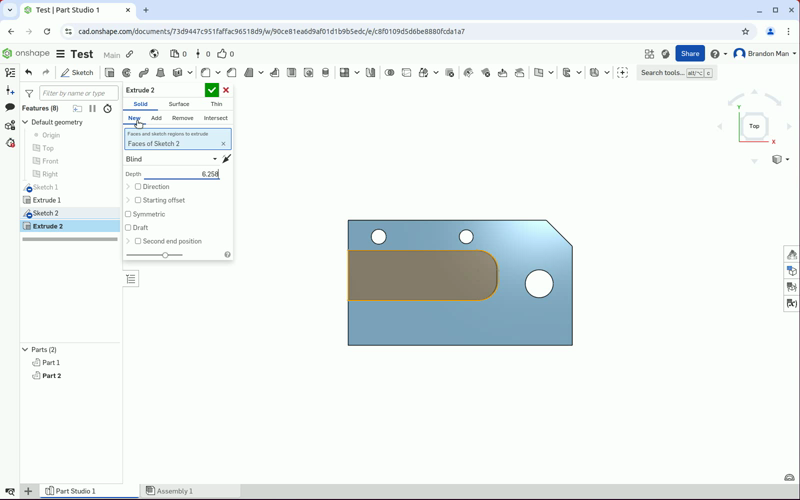
key(enter)
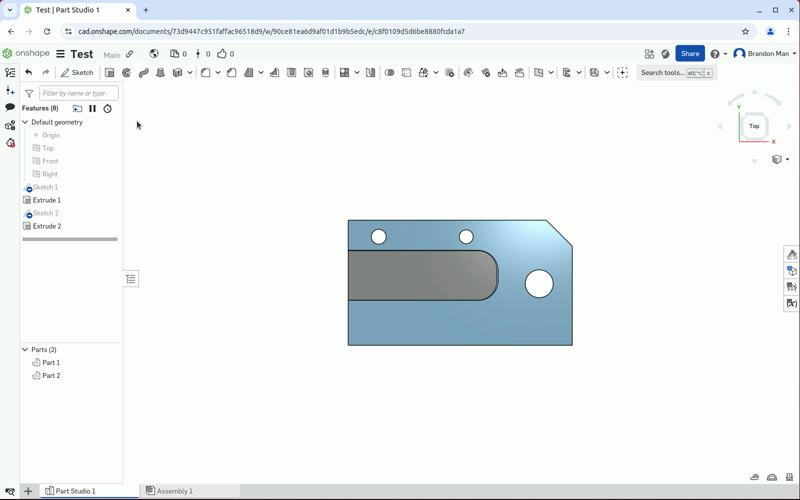
key(shift+h)
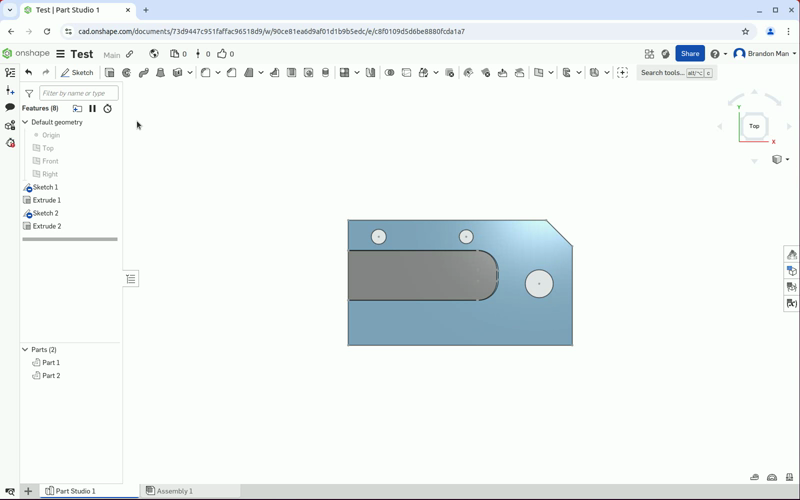
key(shift+h)
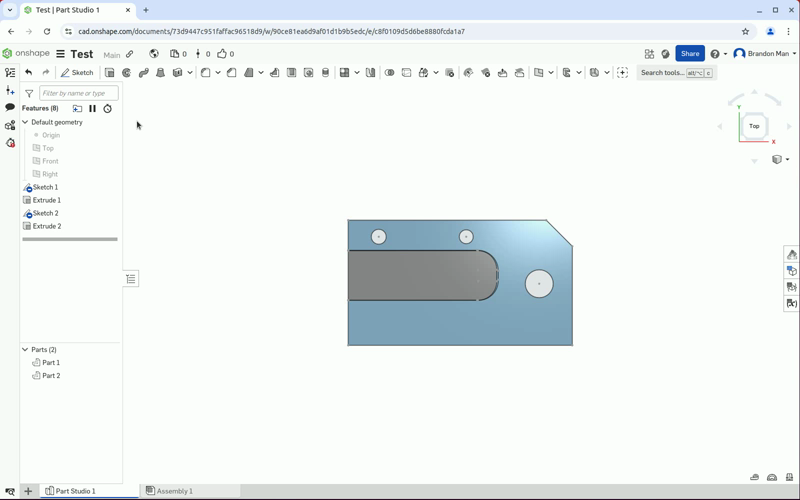
key(shift+7)
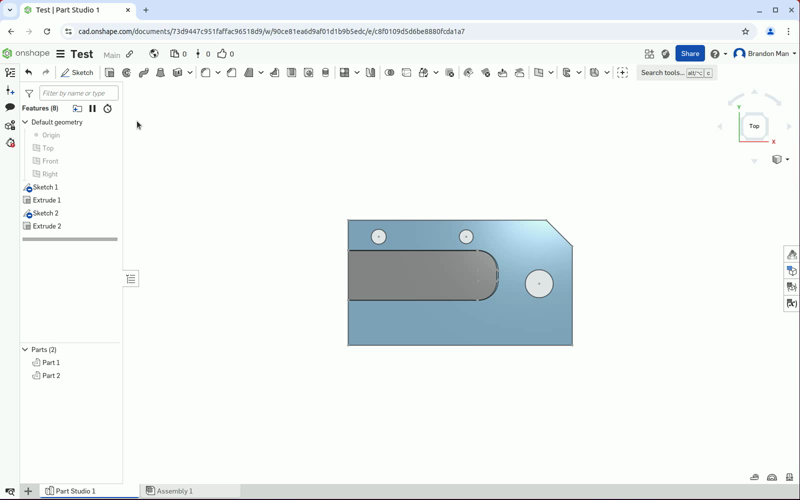
key(up, 3)
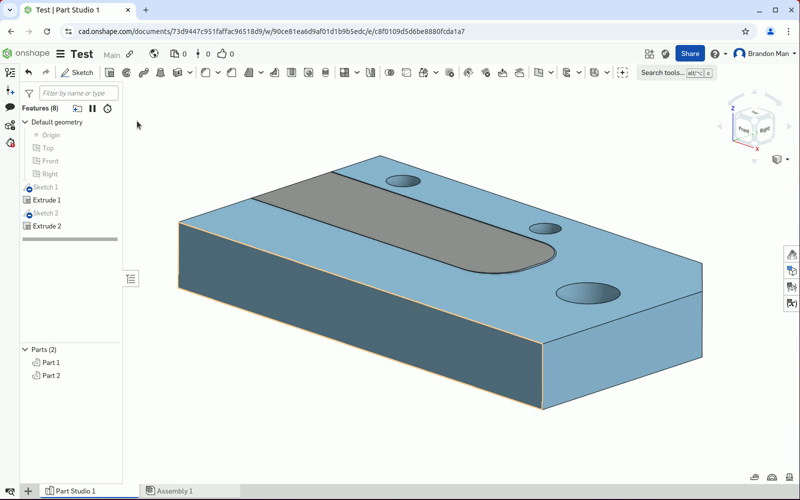
key(left, 3)
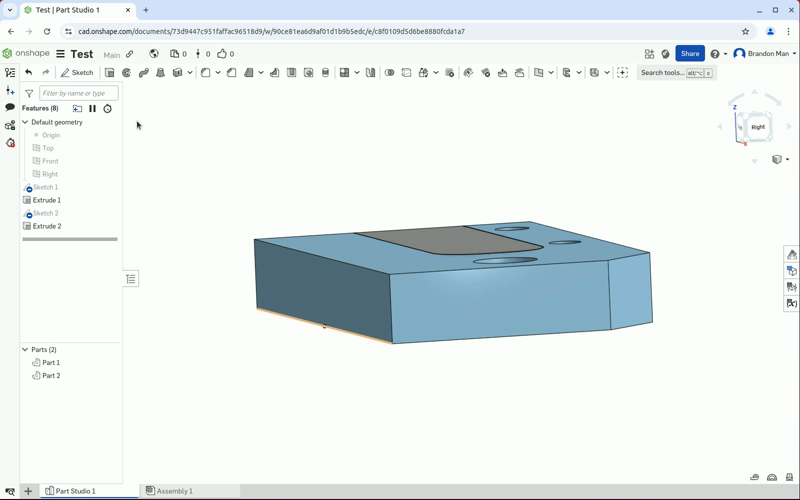
key(right, 3)
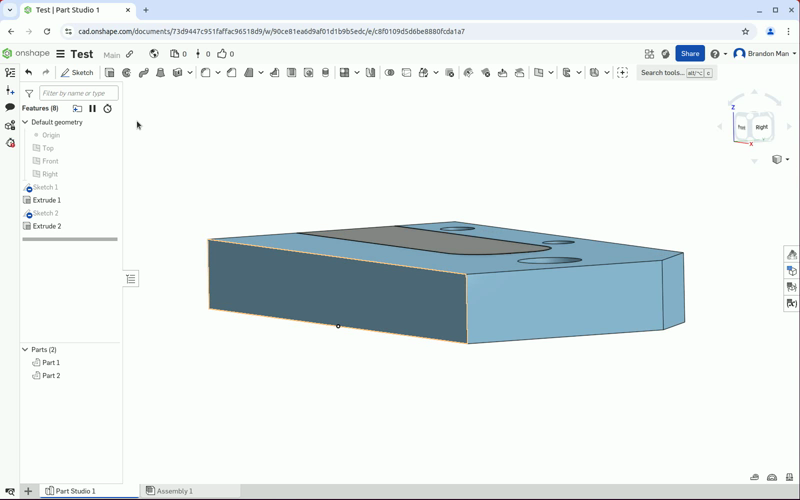
key(down, 3)
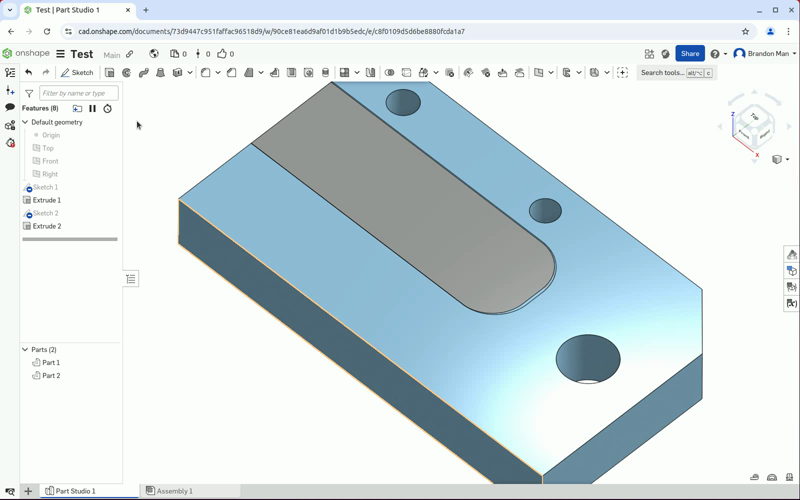
mouse_move(73, 189)
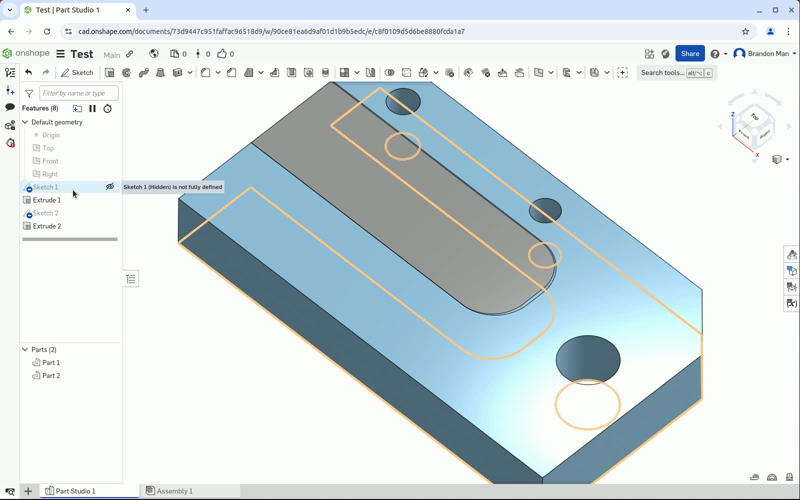
click(73, 189)